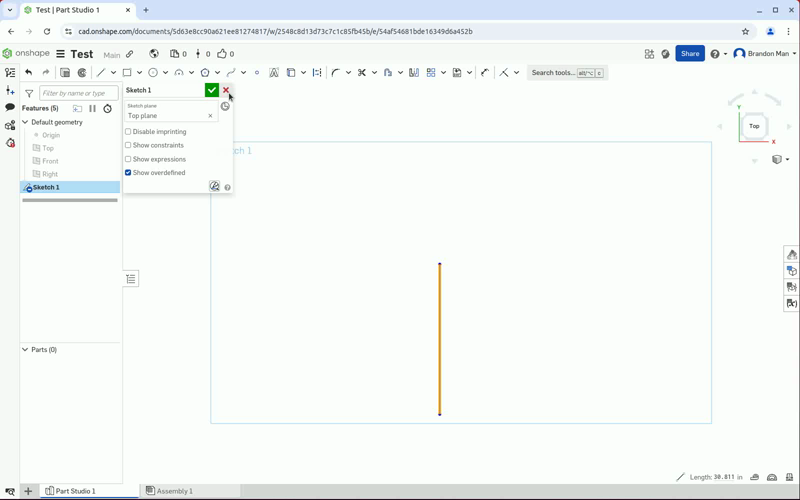
key(shift+h)
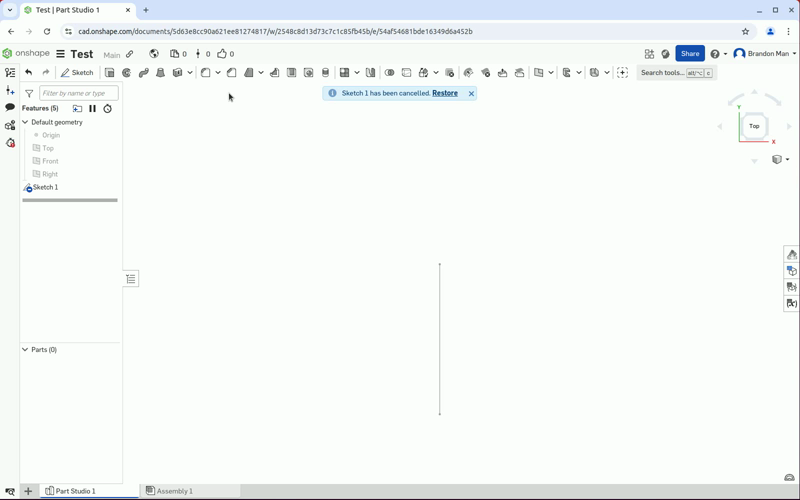
mouse_move(73, 352)
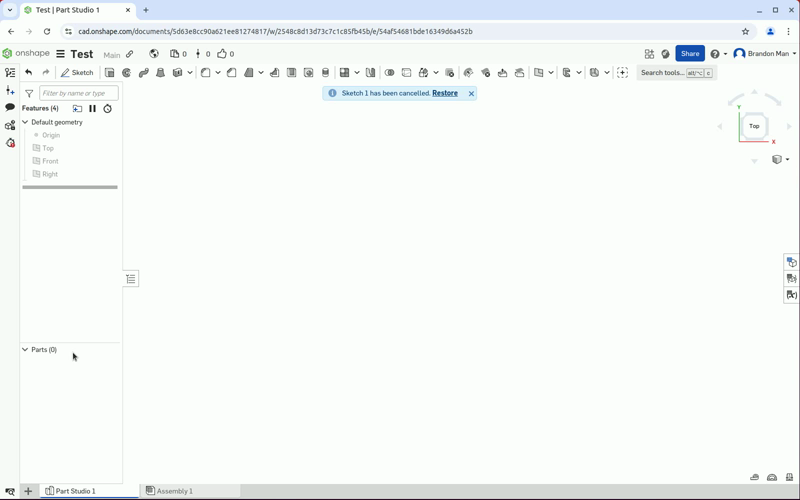
key(y)
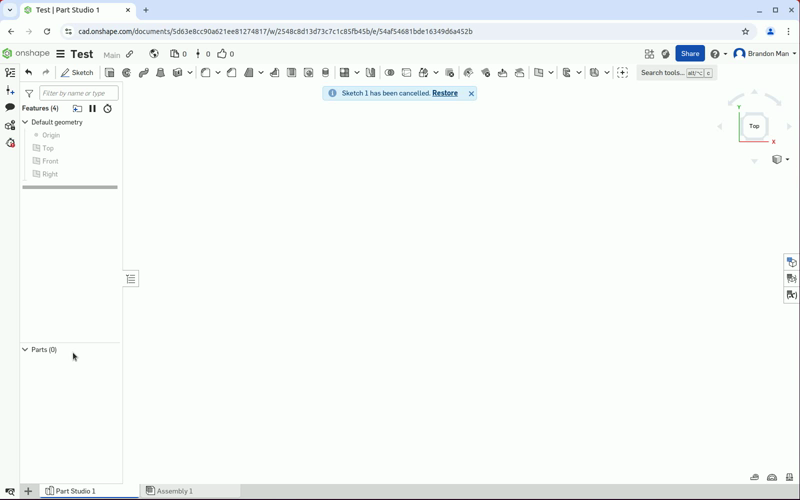
key(shift+p)
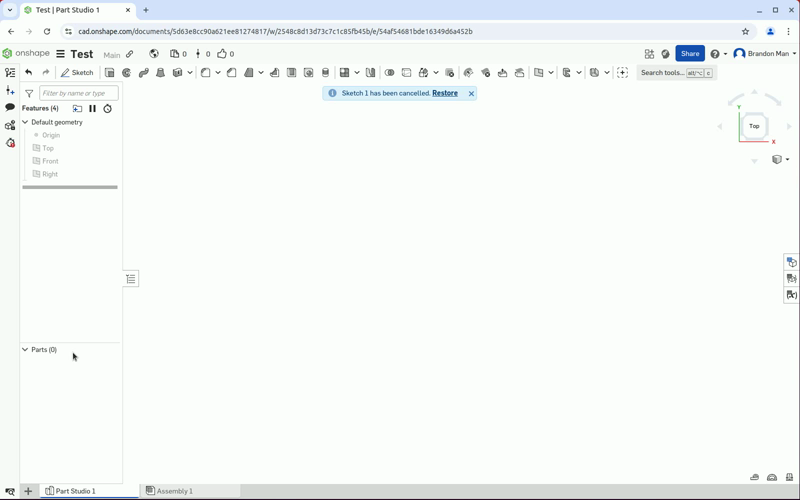
key(space)
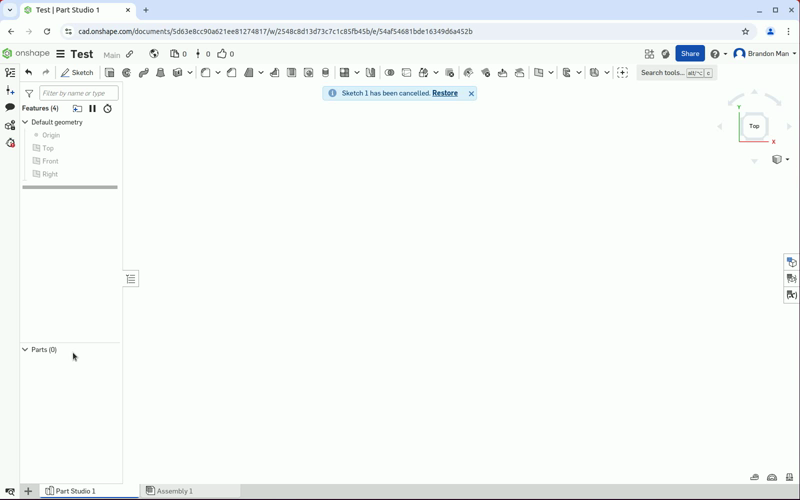
key_down(shift)
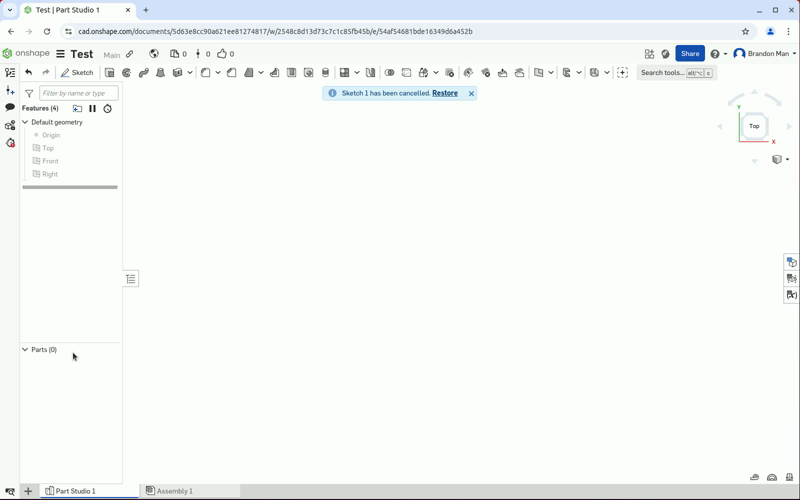
key(up)
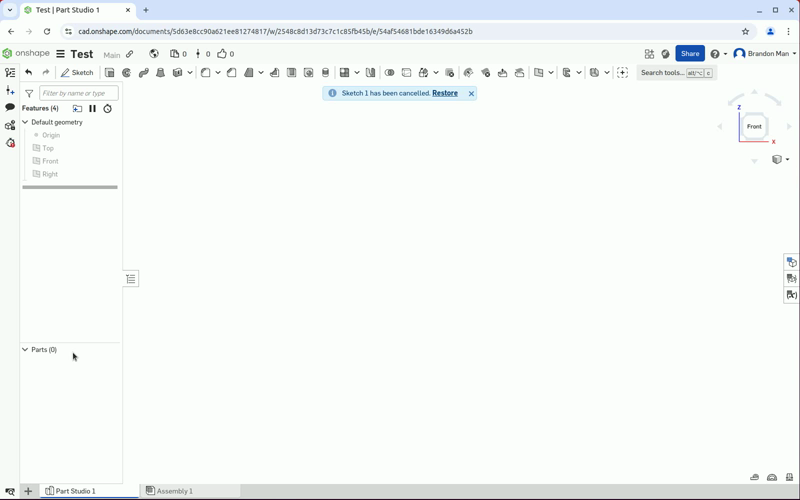
key_up(shift)
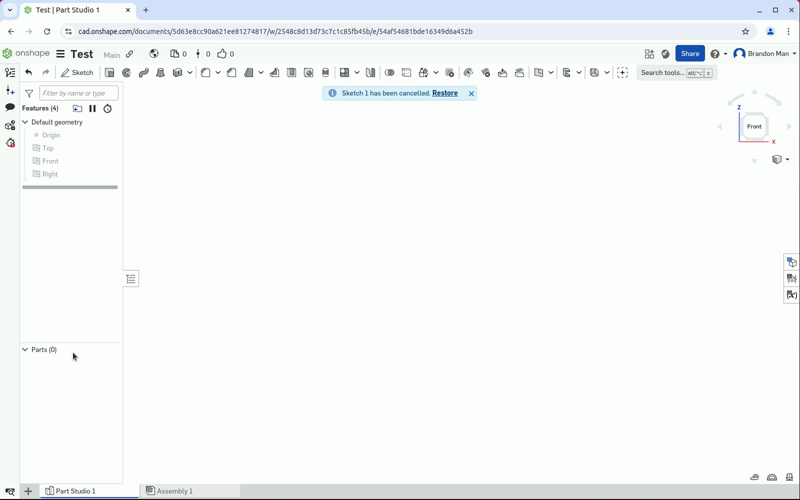
mouse_move(73, 352)
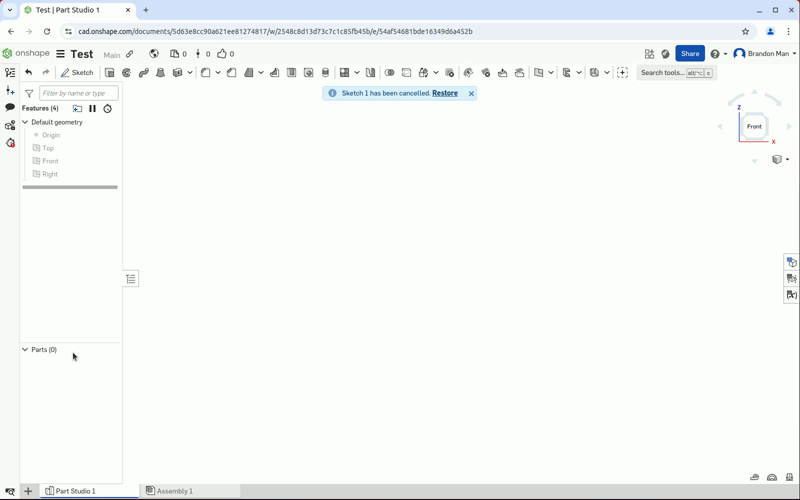
key(shift+y)
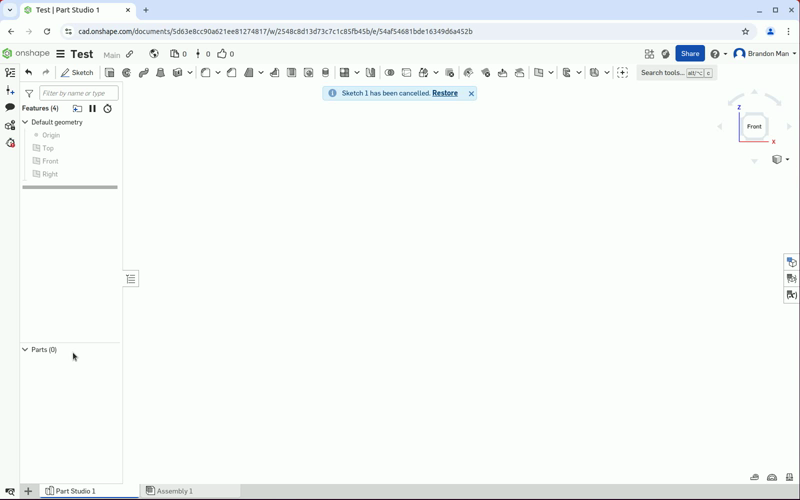
key(shift+s)
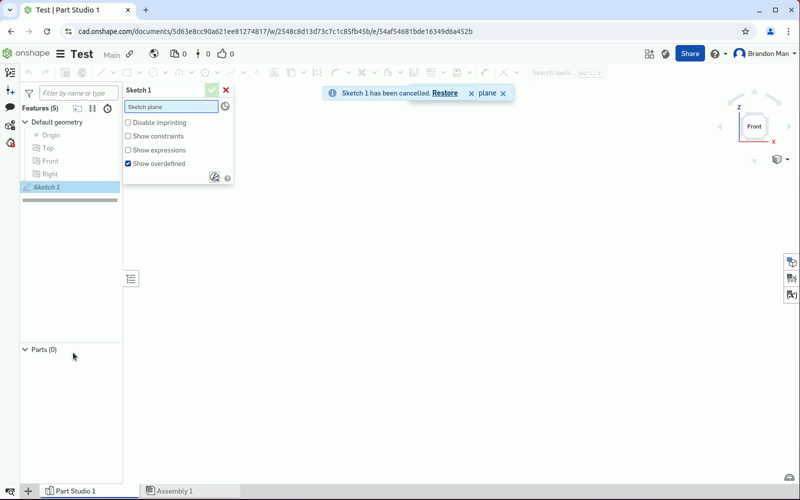
mouse_move(73, 163)
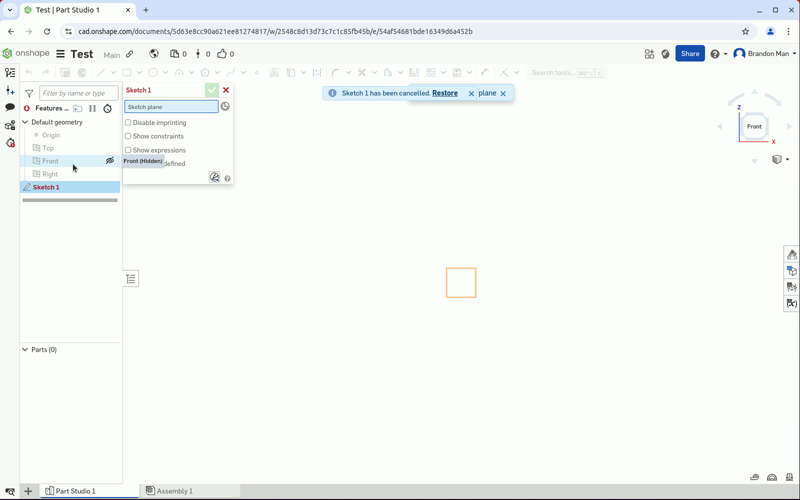
click(73, 163)
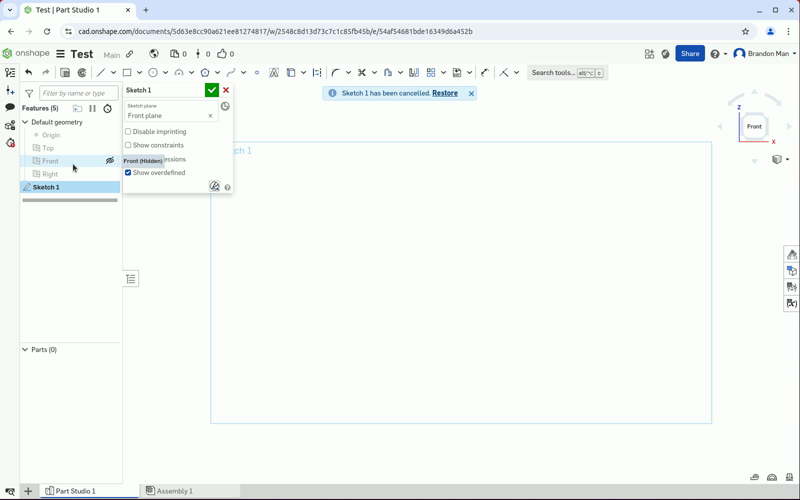
mouse_move(73, 352)
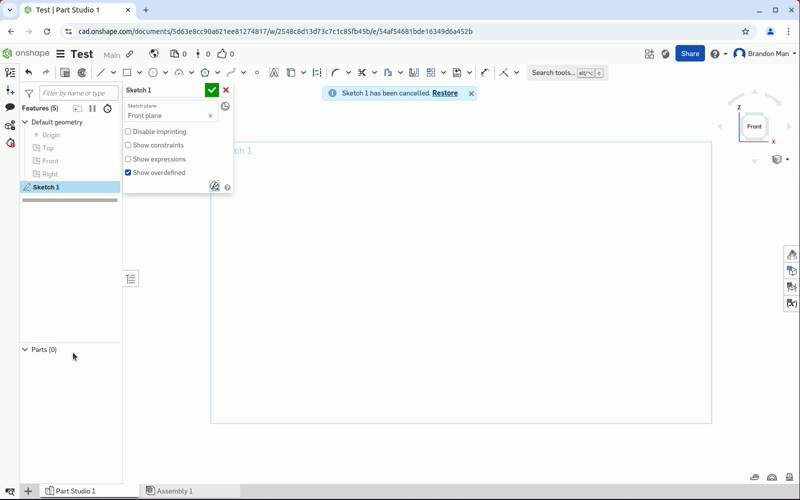
key(y)
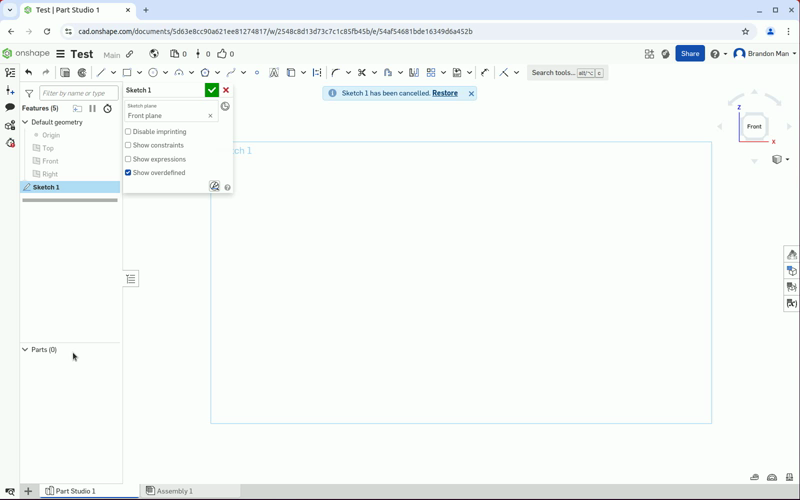
key(l)
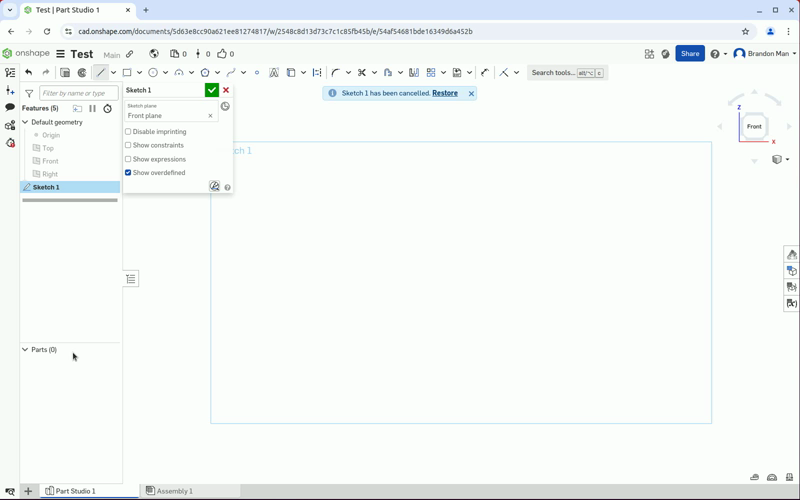
key_down(shift)
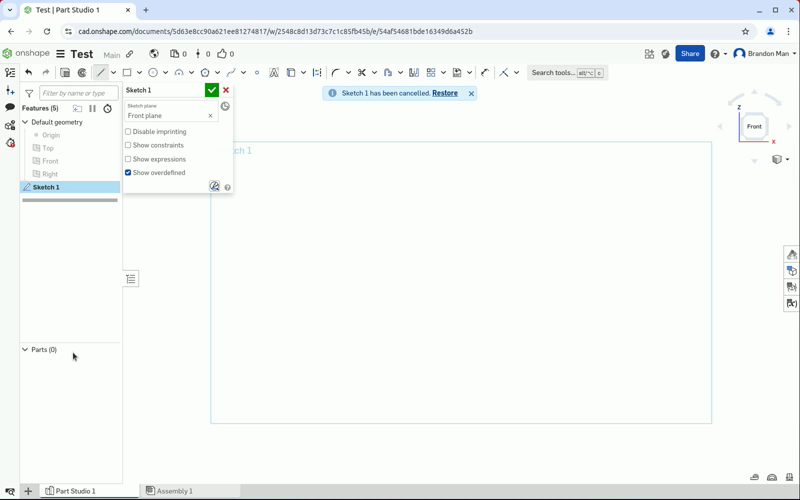
mouse_move(460, 282)
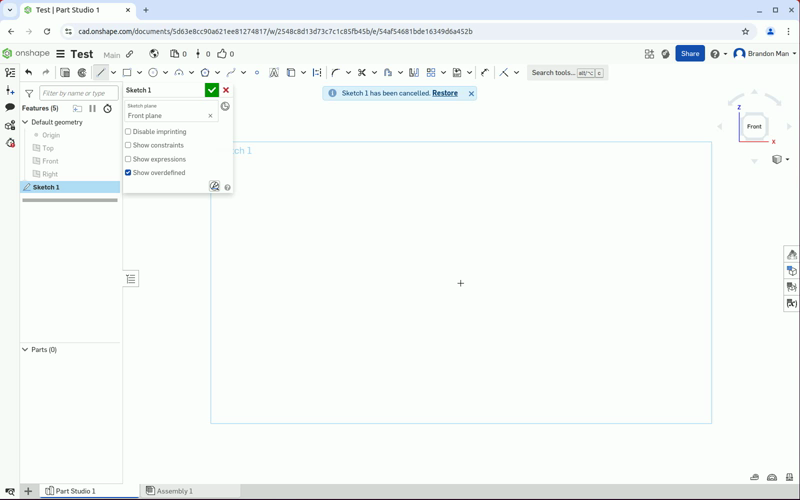
click(460, 282)
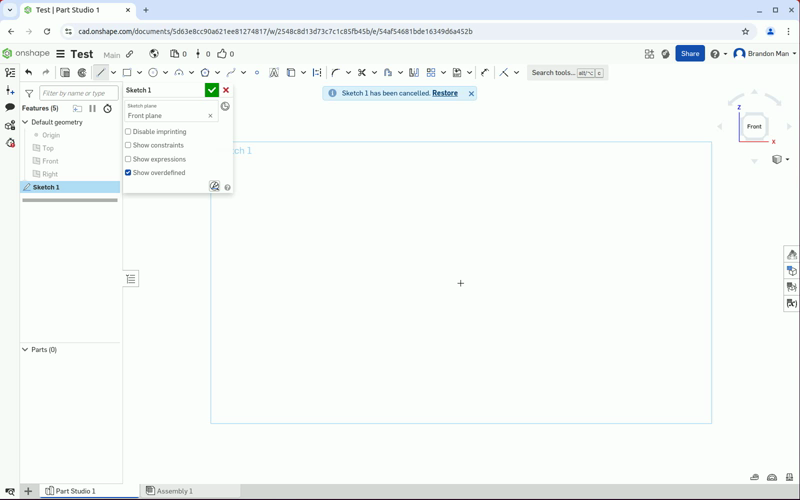
key_up(shift)
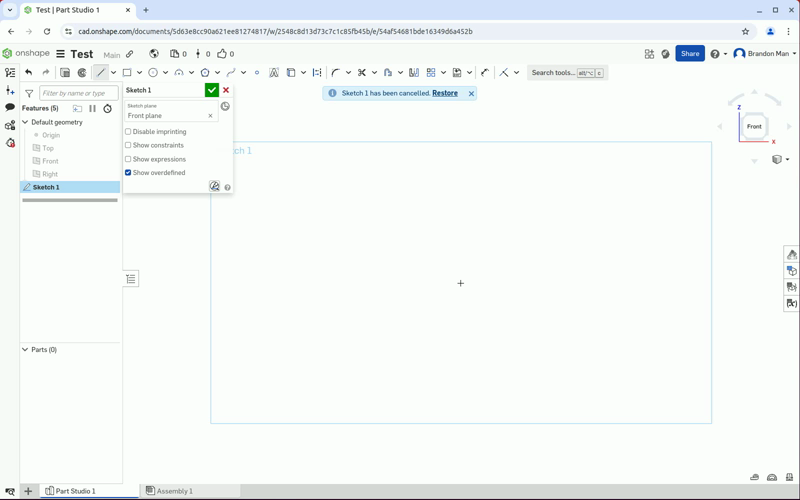
key_down(shift)
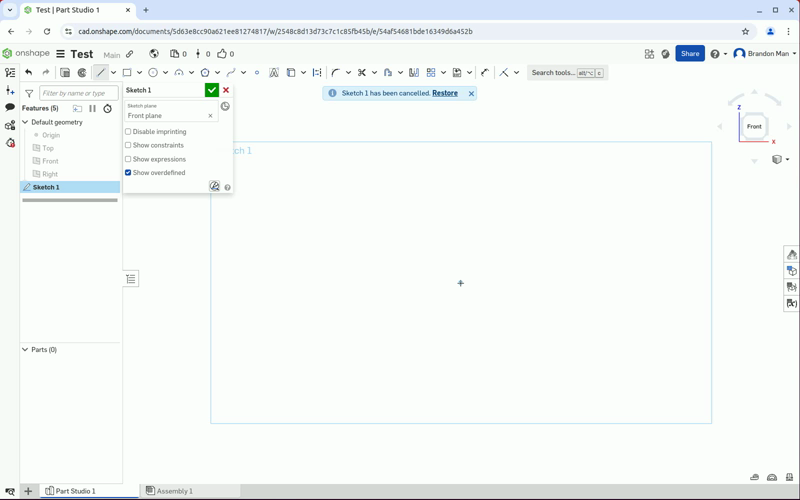
mouse_move(573, 282)
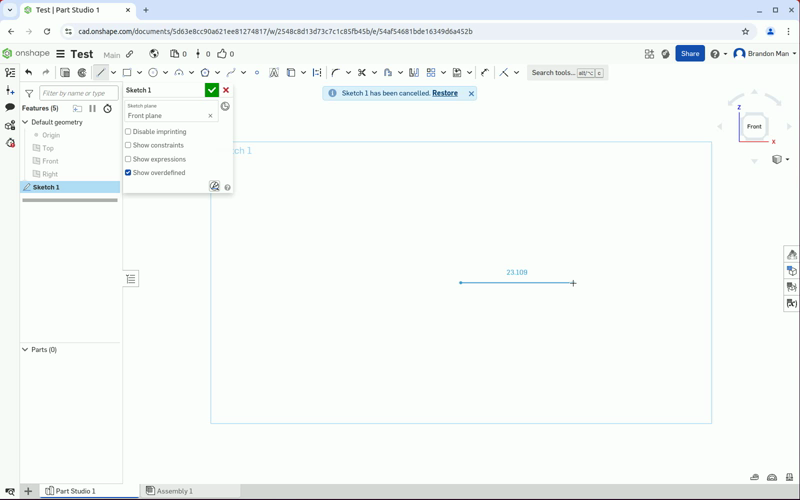
click(573, 282)
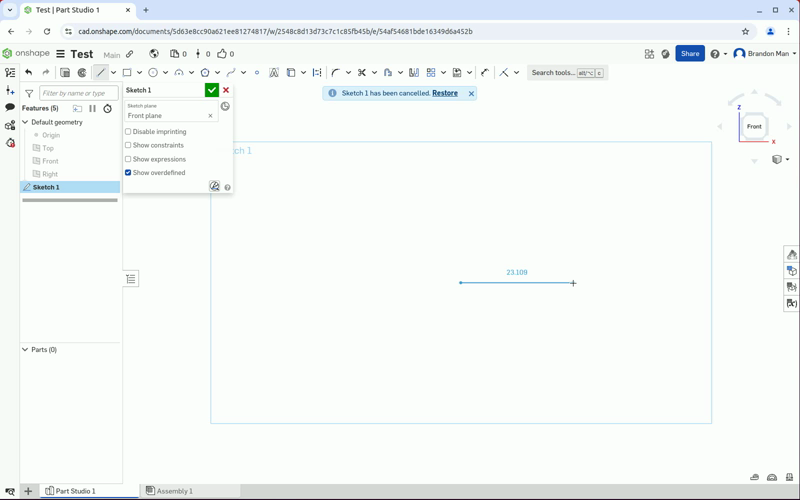
key_up(shift)
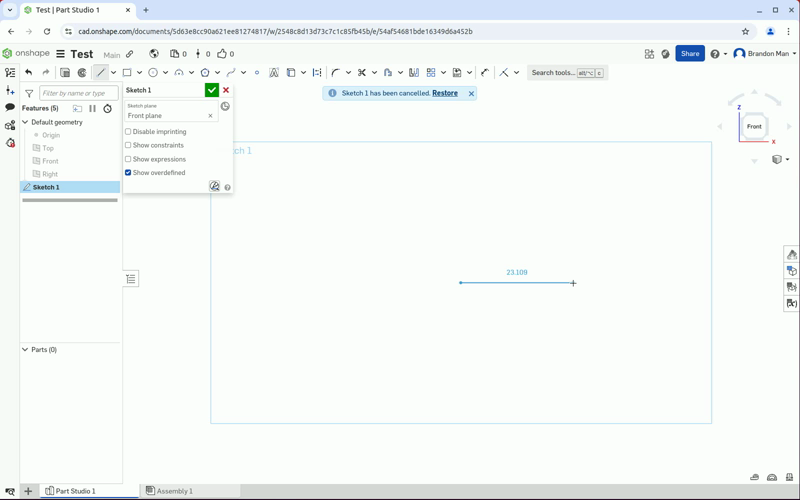
key_down(shift)
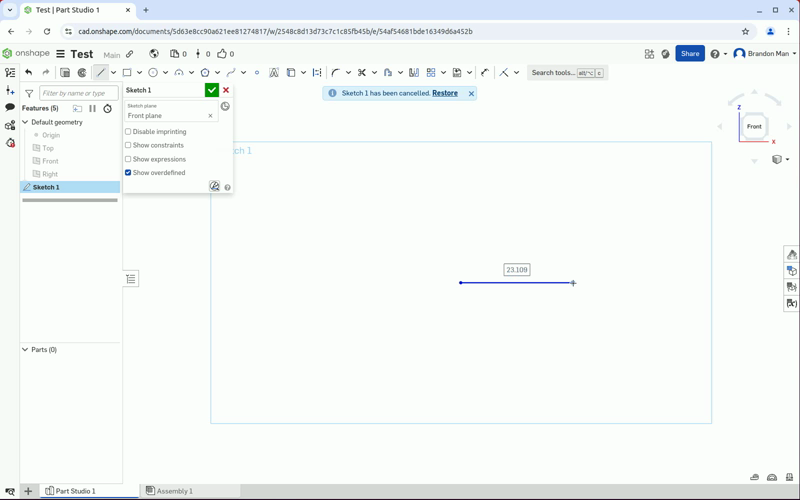
mouse_move(589, 282)
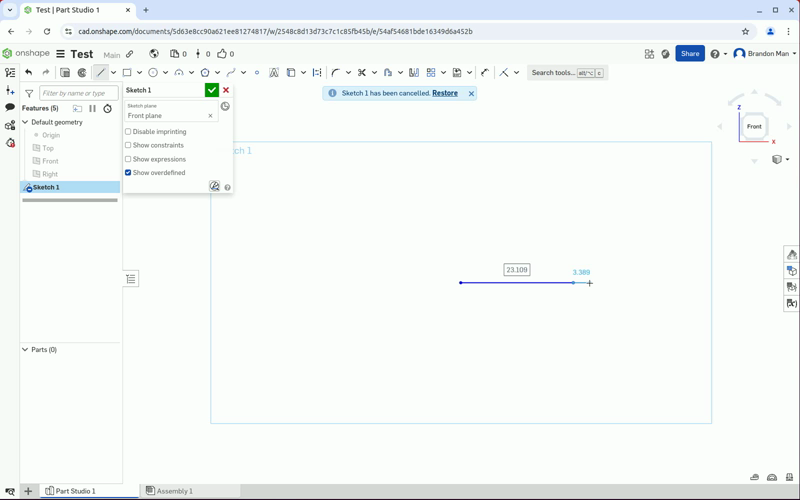
mouse_move(573, 264)
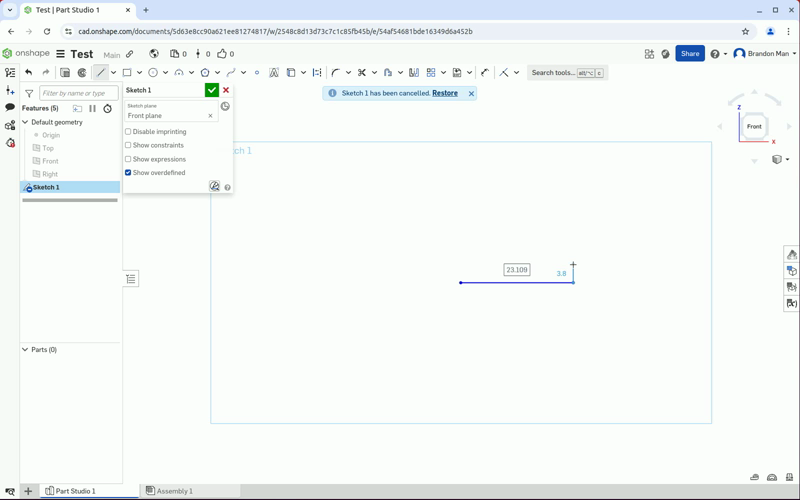
click(573, 264)
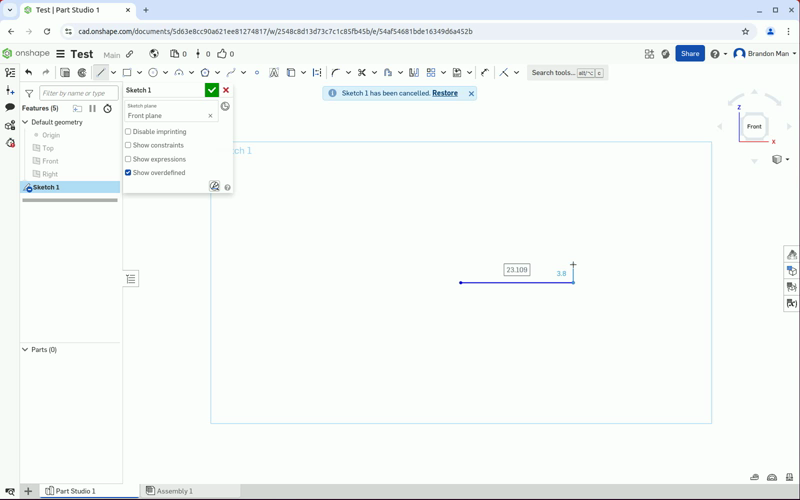
key_up(shift)
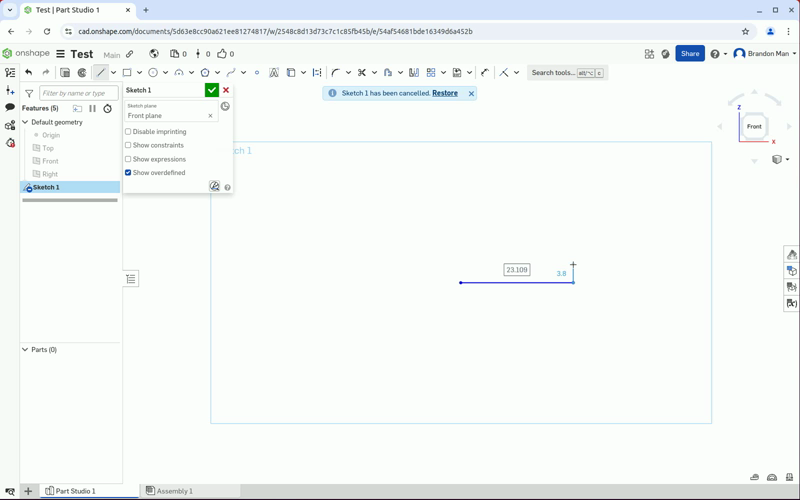
key_down(shift)
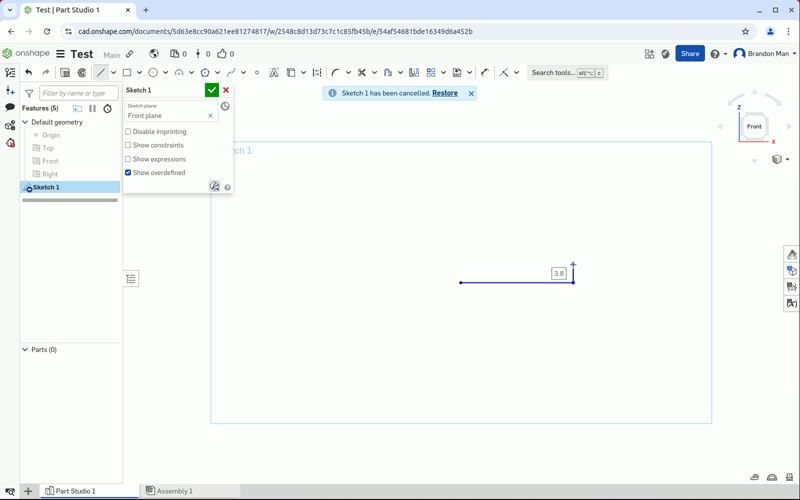
mouse_move(517, 208)
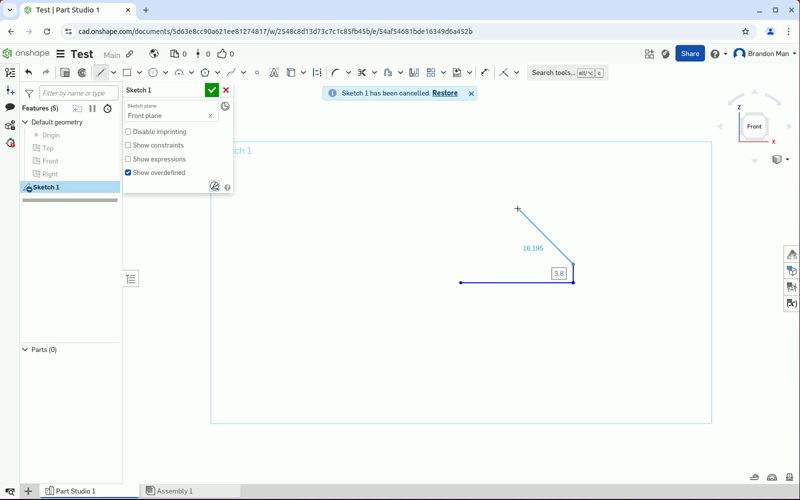
click(517, 208)
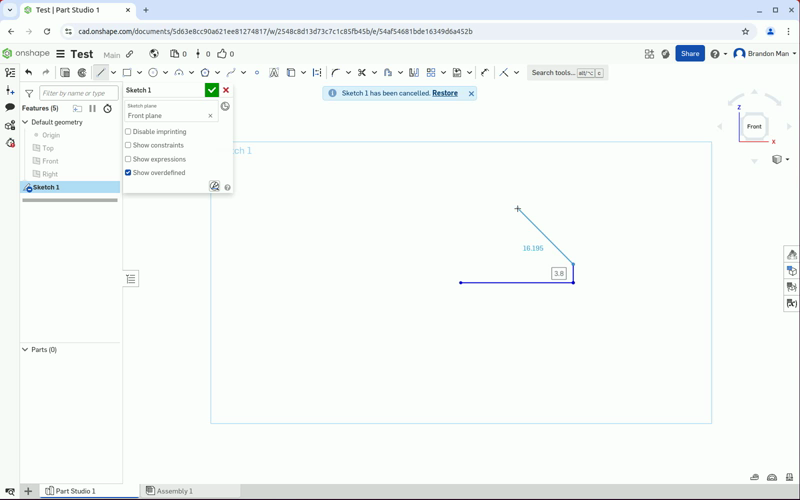
key_up(shift)
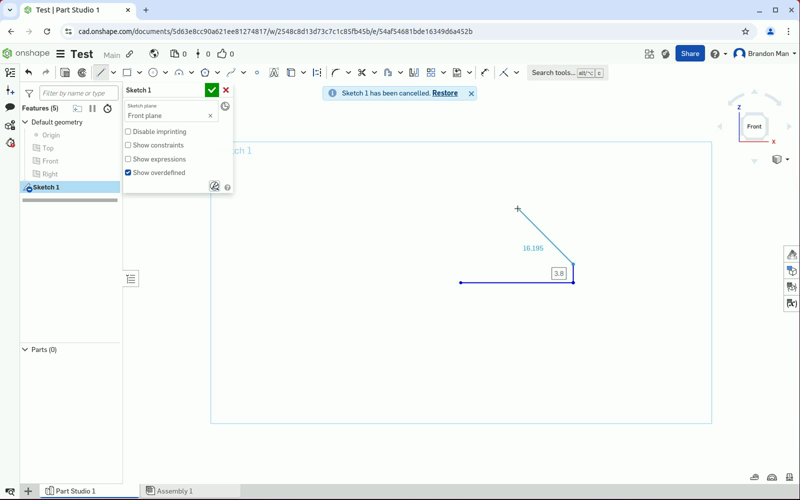
key_down(shift)
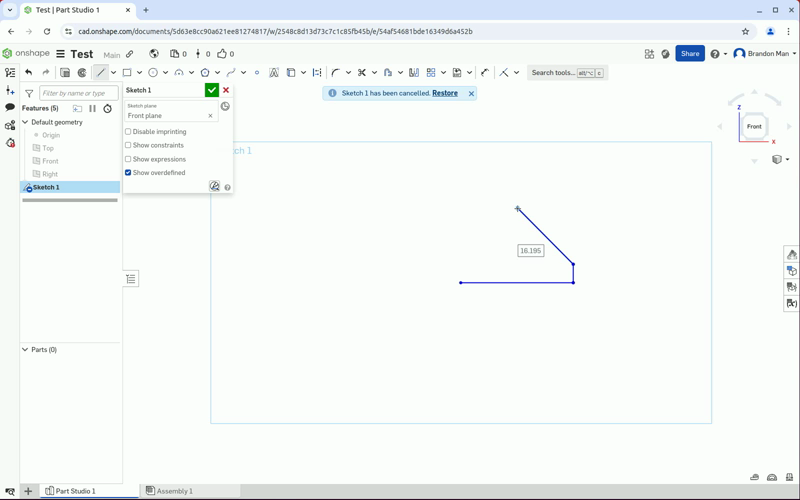
mouse_move(547, 208)
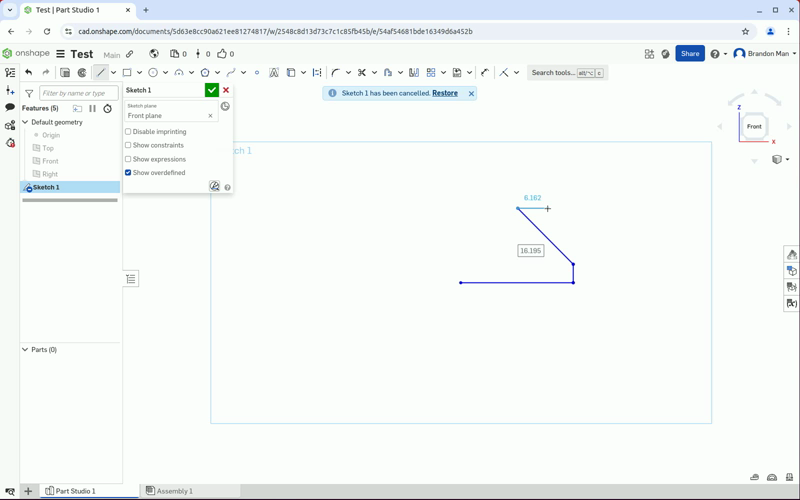
mouse_move(460, 208)
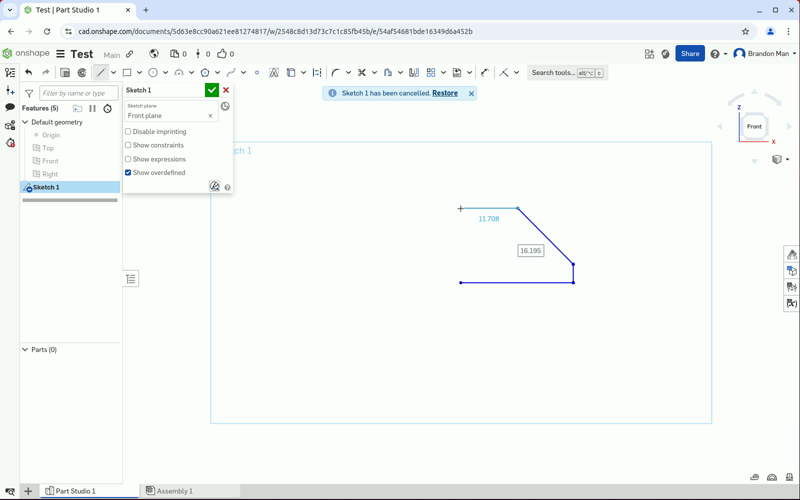
click(460, 208)
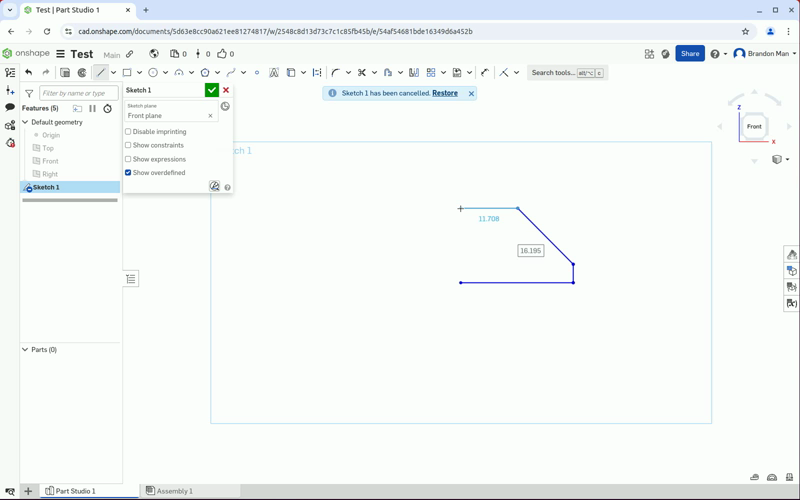
key_up(shift)
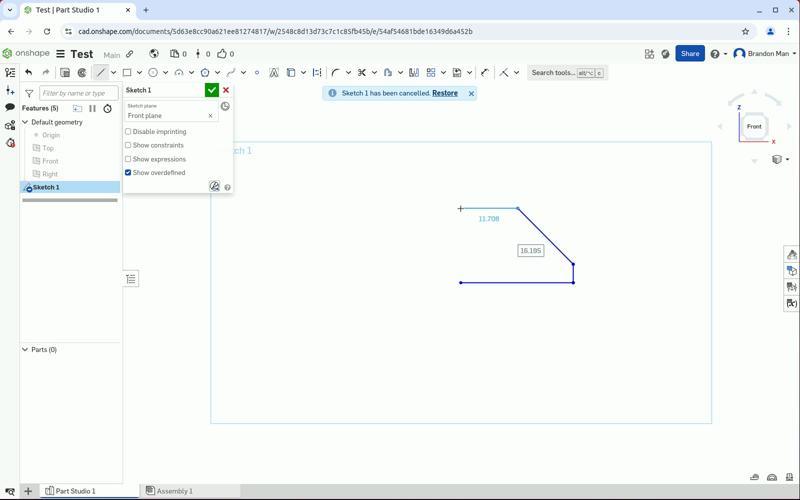
key_down(shift)
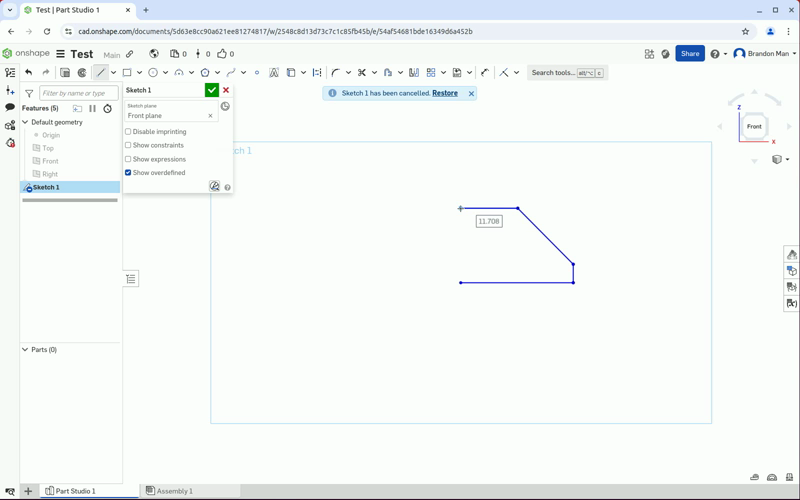
mouse_move(460, 282)
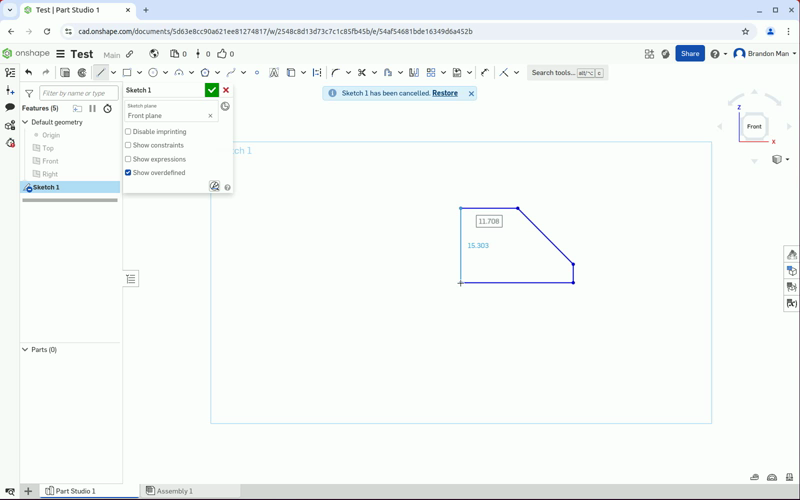
key_up(shift)
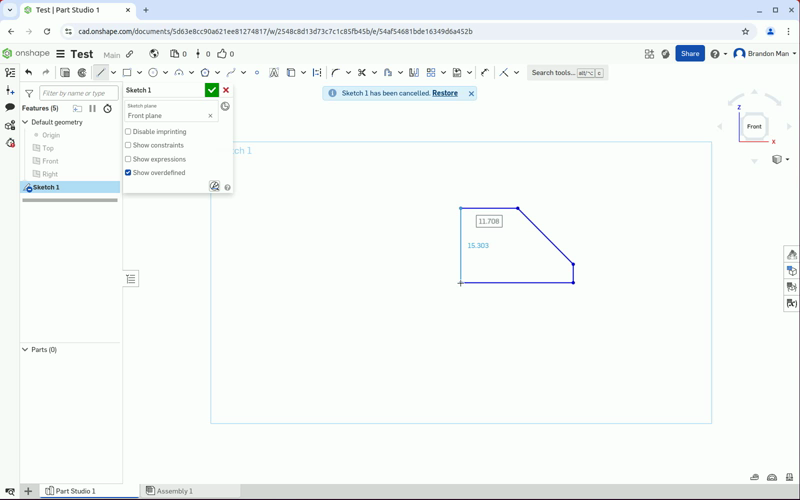
click(460, 282)
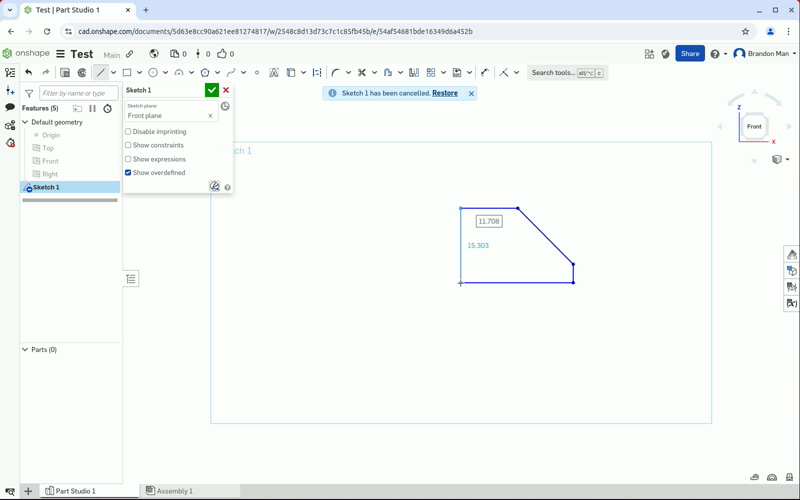
key(esc)
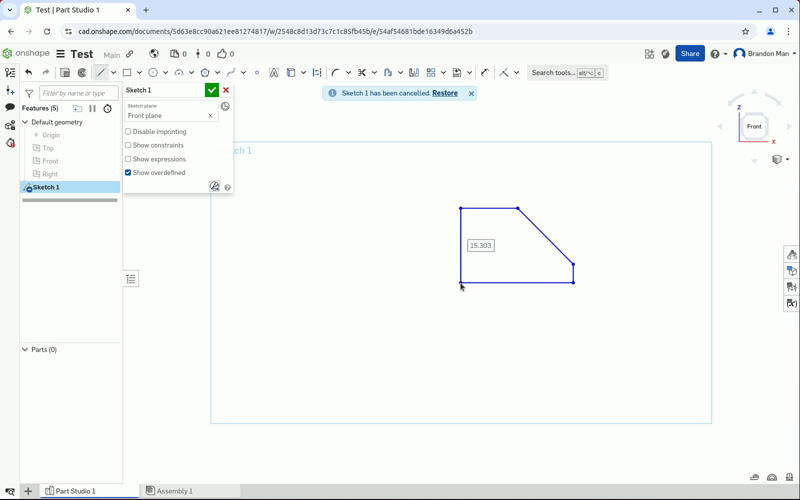
mouse_move(527, 276)
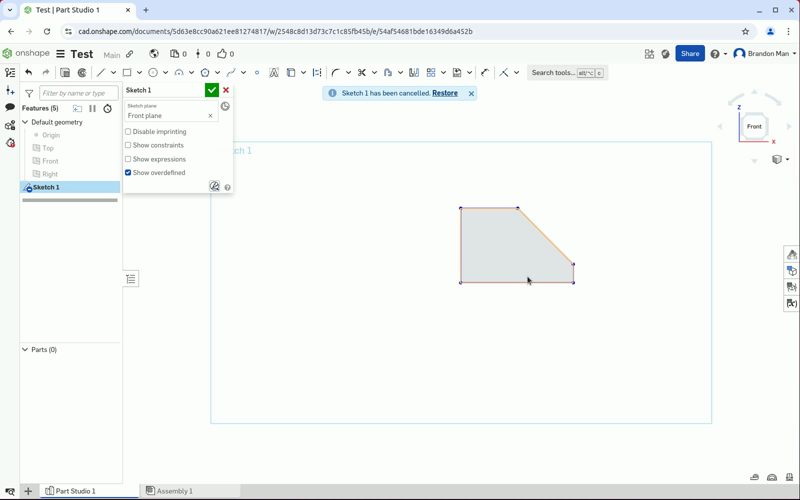
click(527, 276)
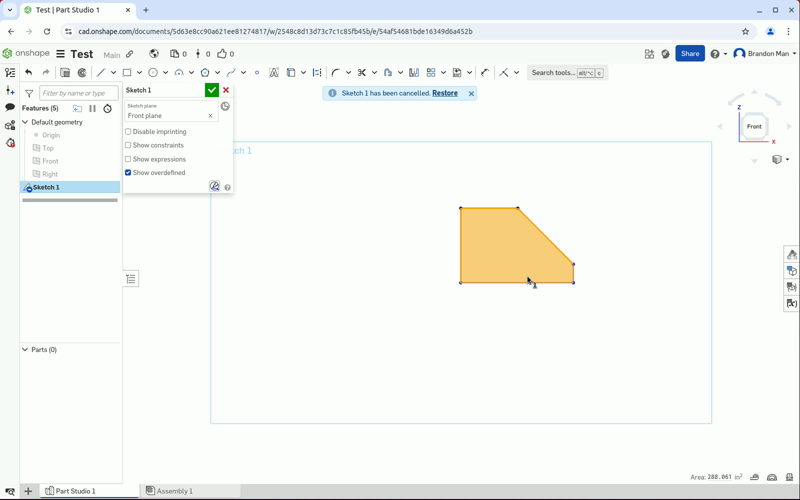
mouse_move(73, 352)
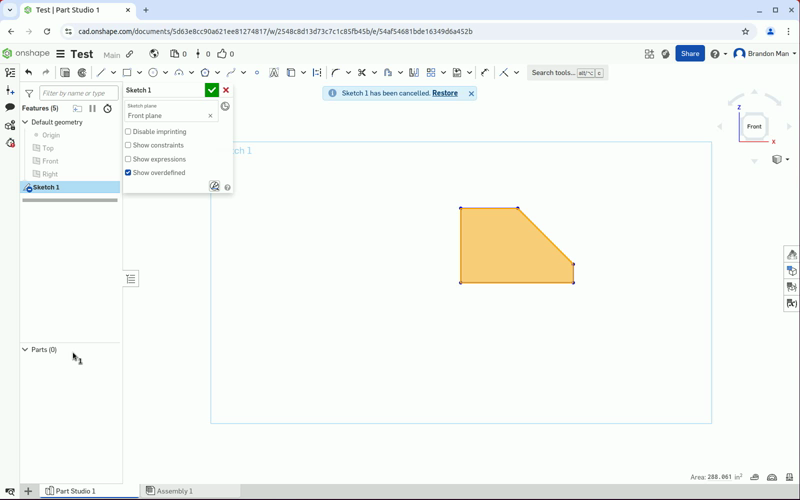
key(shift+y)
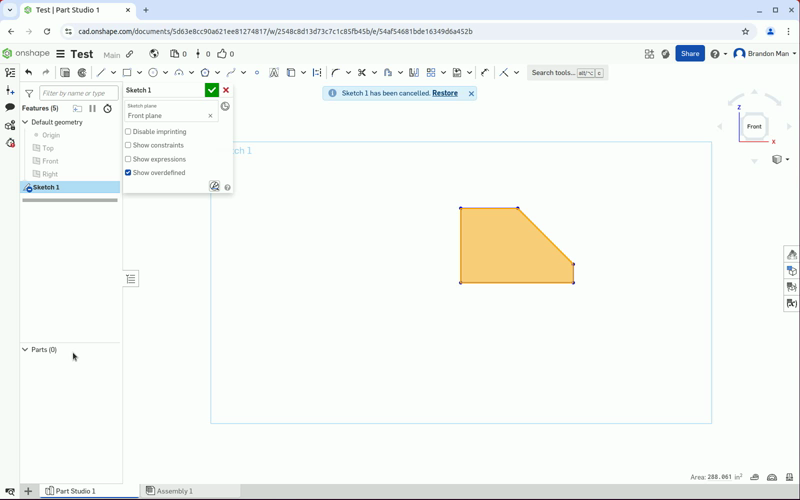
key(shift+e)
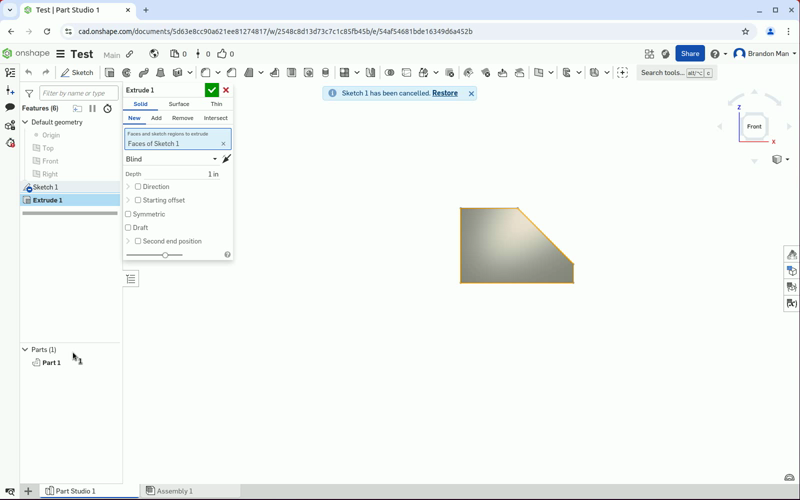
mouse_move(143, 106)
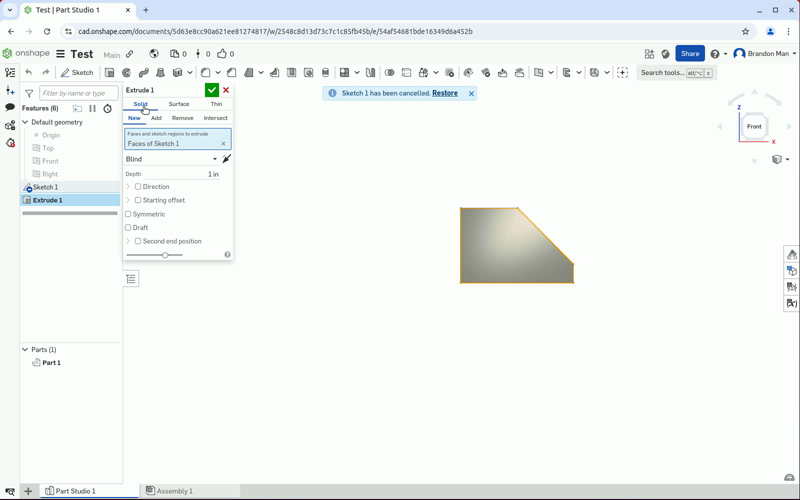
click(143, 106)
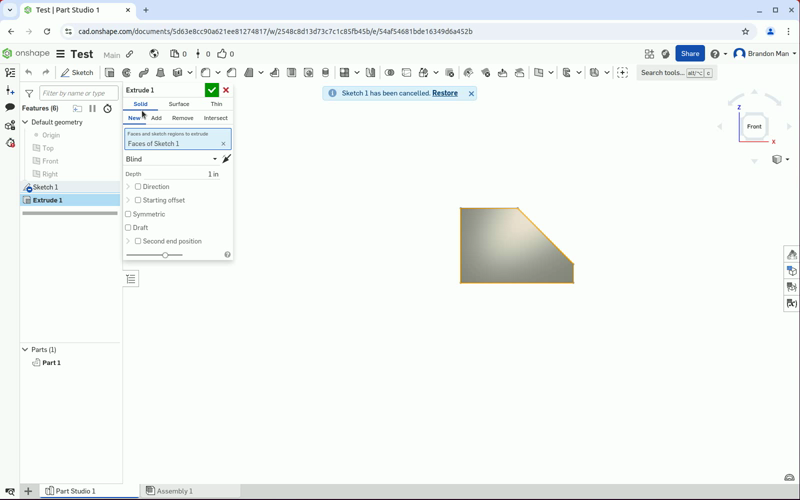
mouse_move(137, 120)
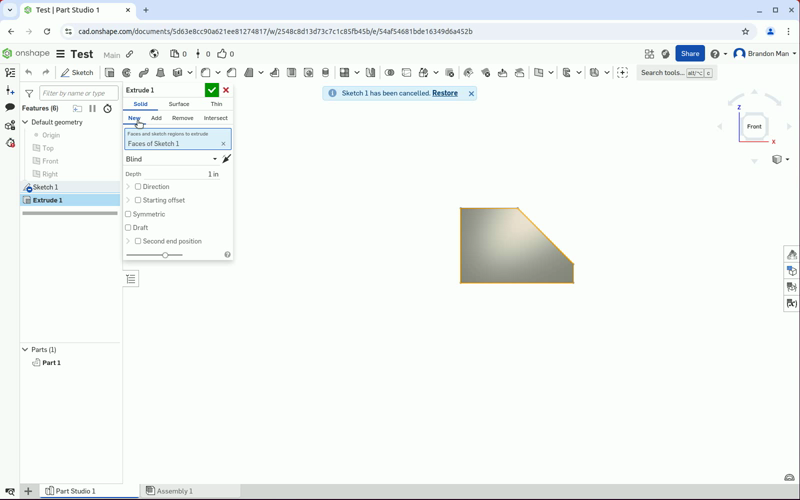
click(137, 120)
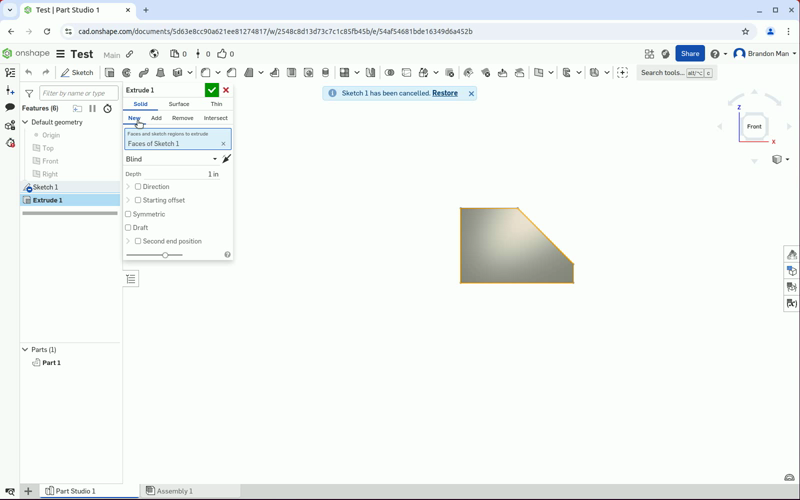
key(tab, 4)
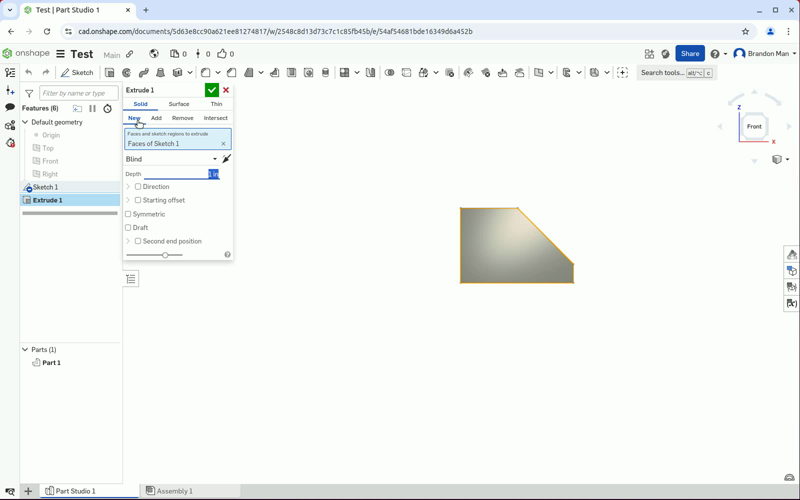
text(15.406)
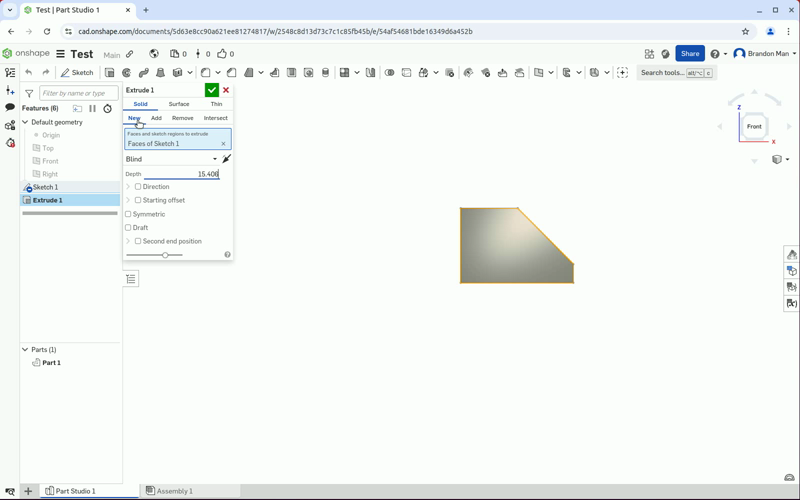
key(tab, 3)
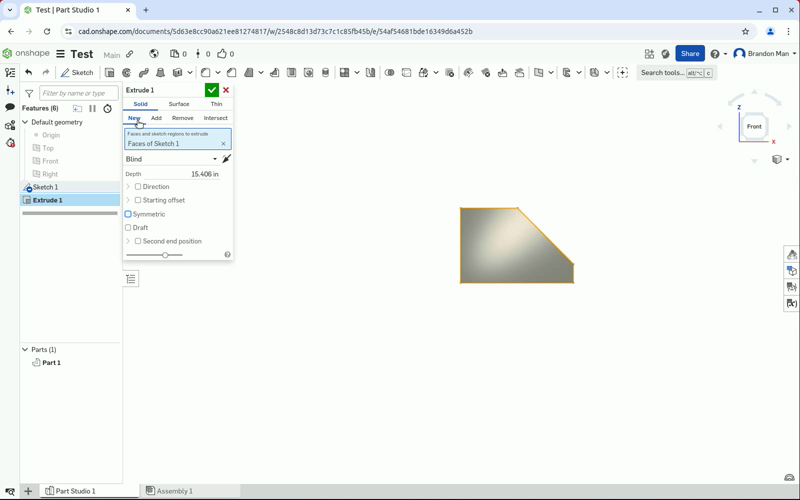
key(space)
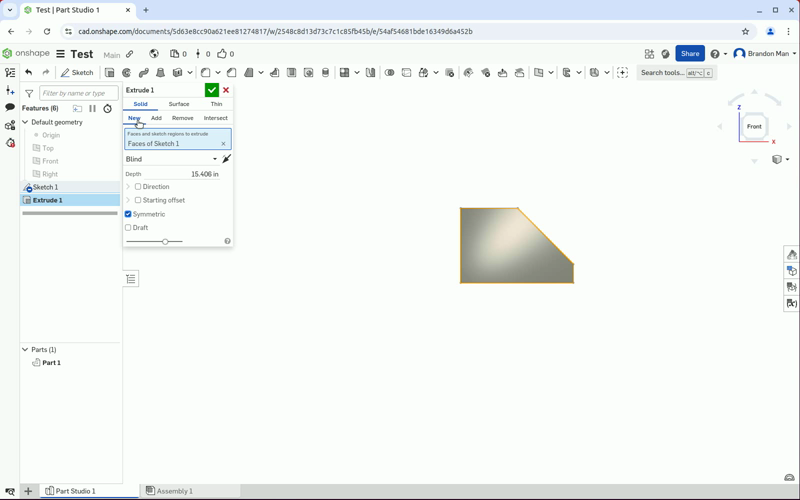
key(enter)
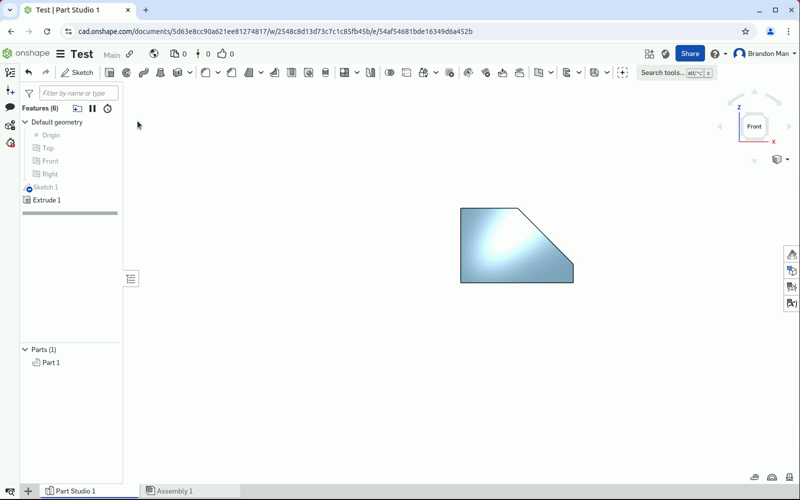
key(shift+h)
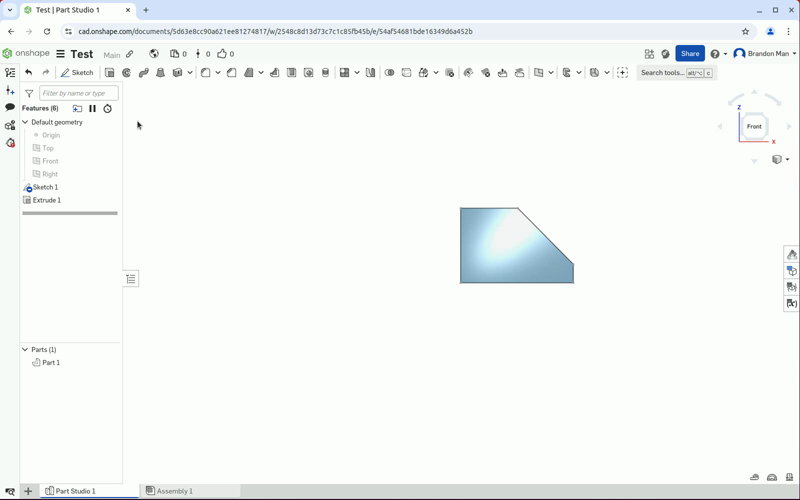
key(shift+h)
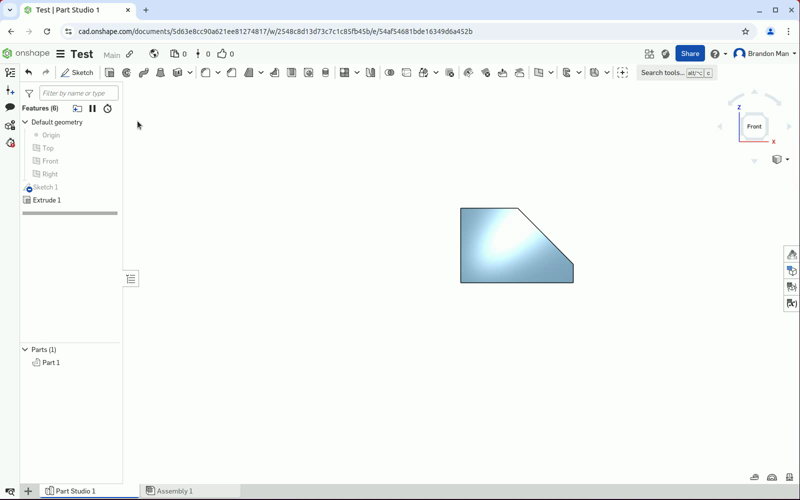
mouse_move(73, 189)
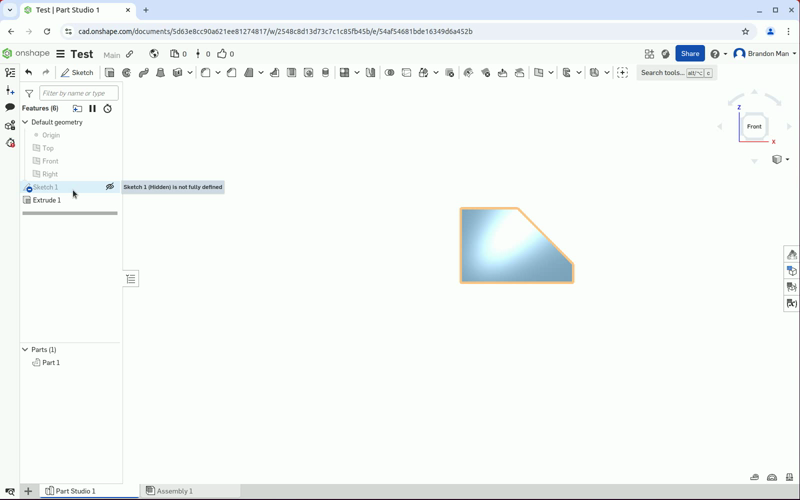
click(73, 189)
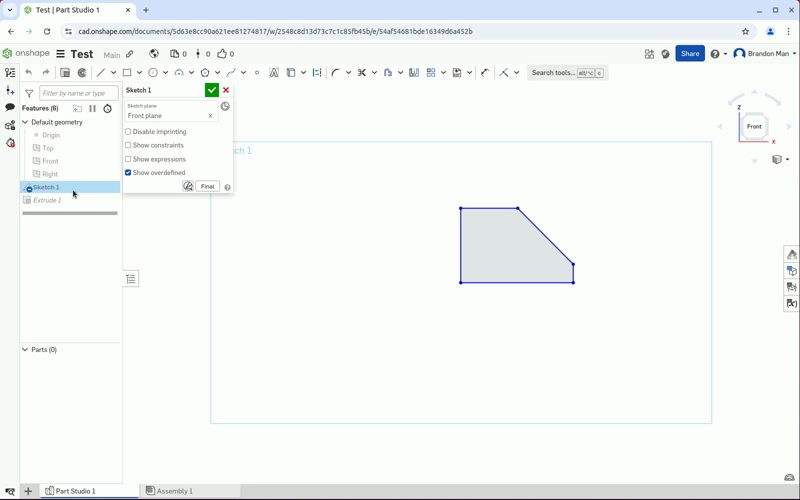
mouse_move(229, 92)
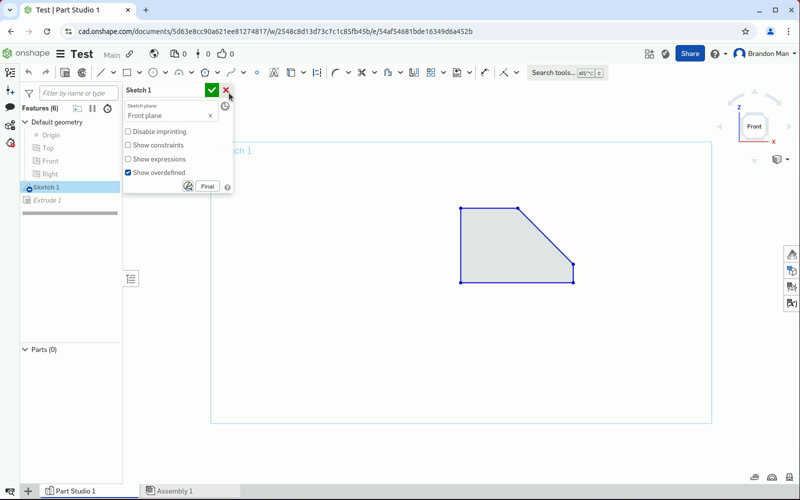
click(229, 92)
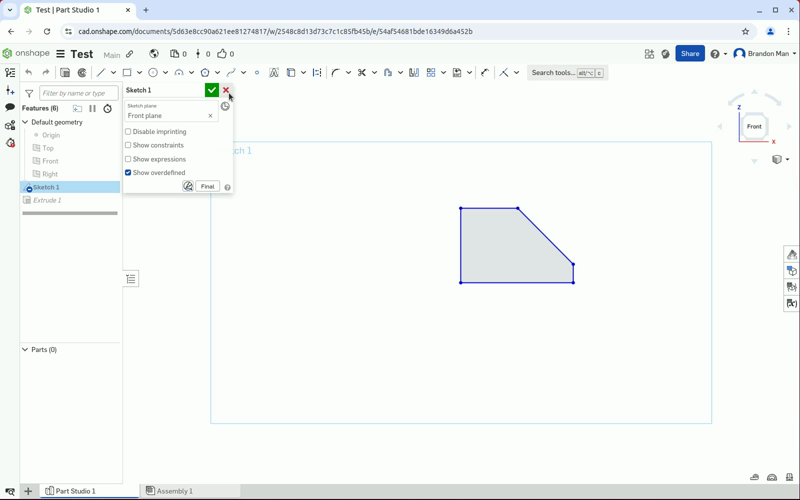
key(shift+s)
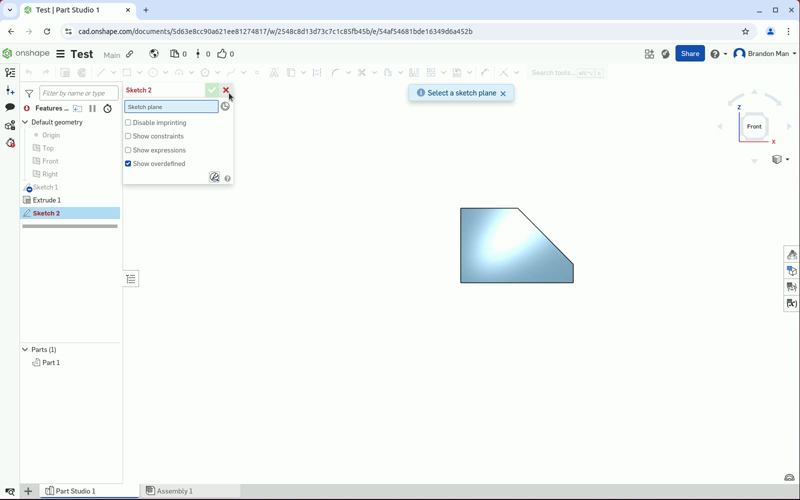
mouse_move(73, 163)
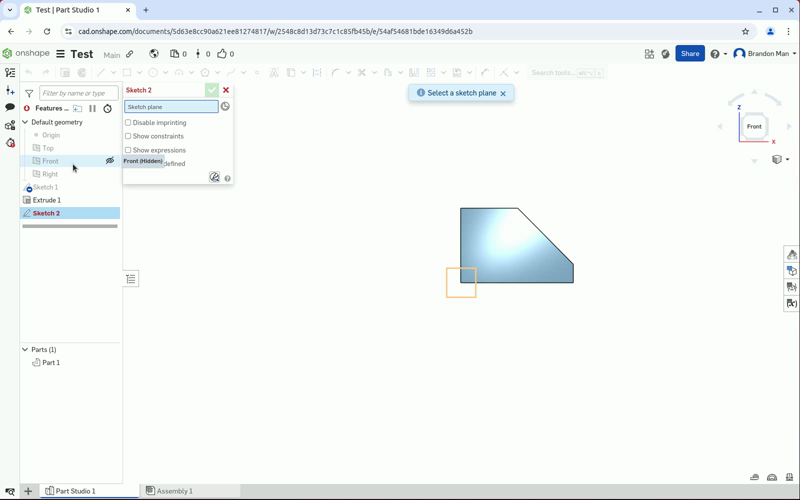
click(73, 163)
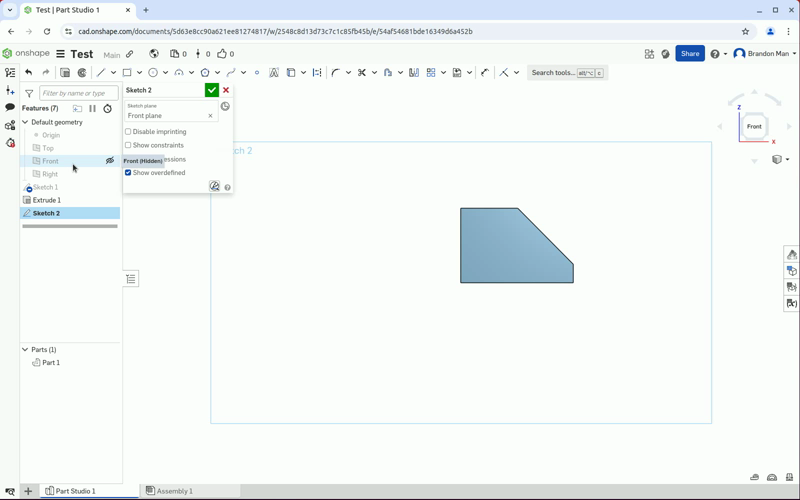
mouse_move(73, 352)
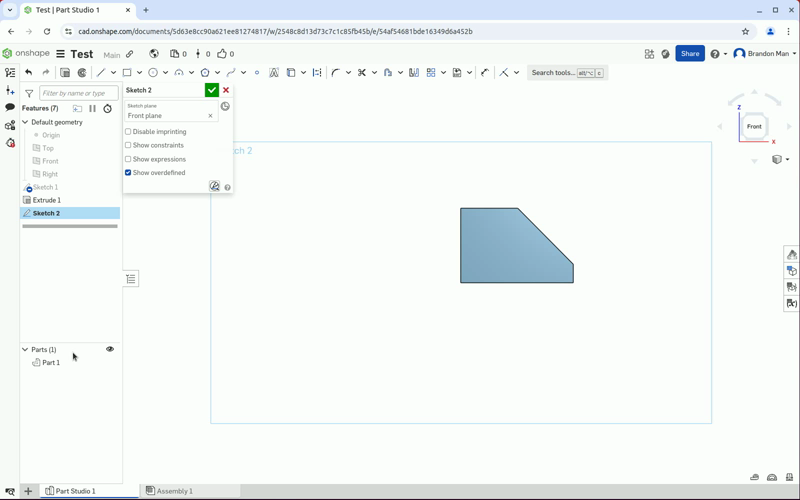
key(y)
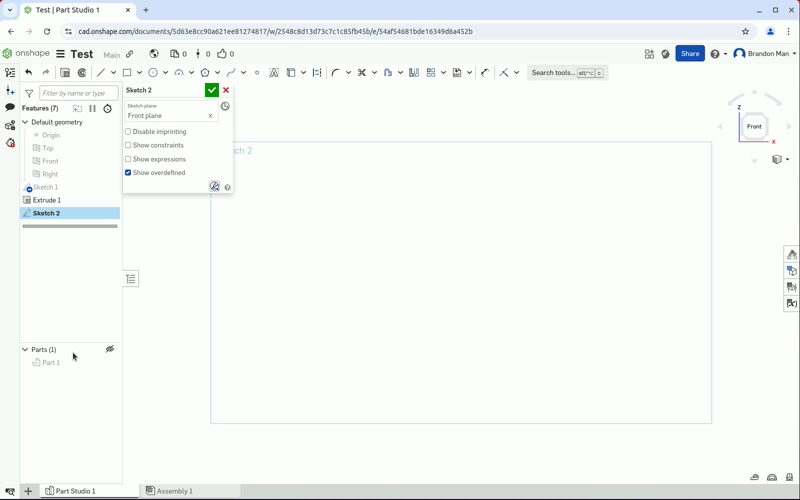
key(l)
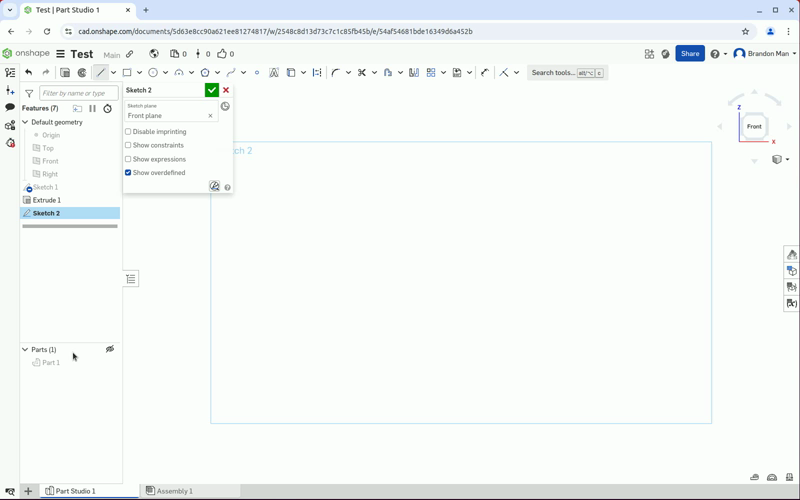
key_down(shift)
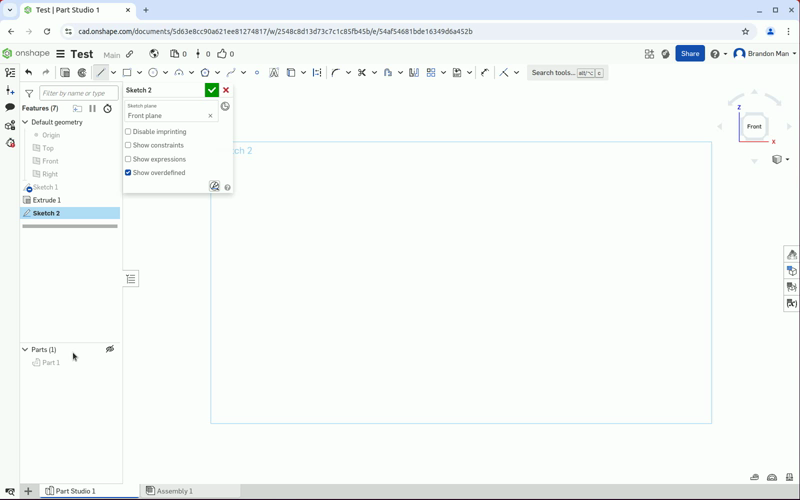
mouse_move(516, 207)
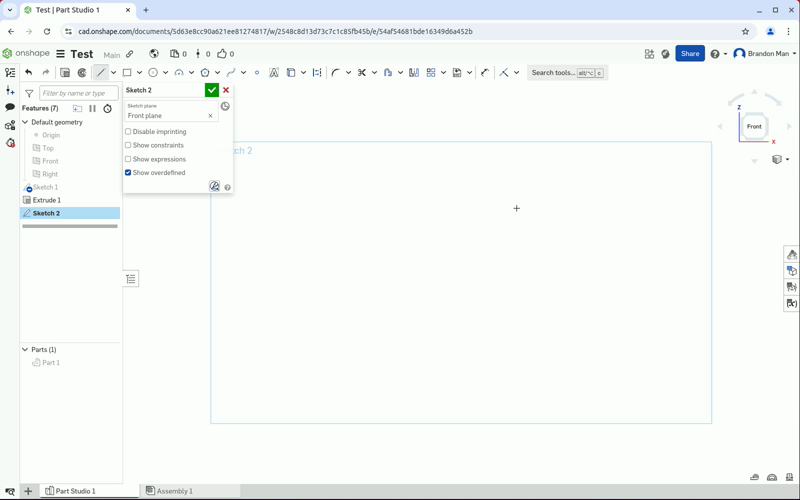
click(516, 207)
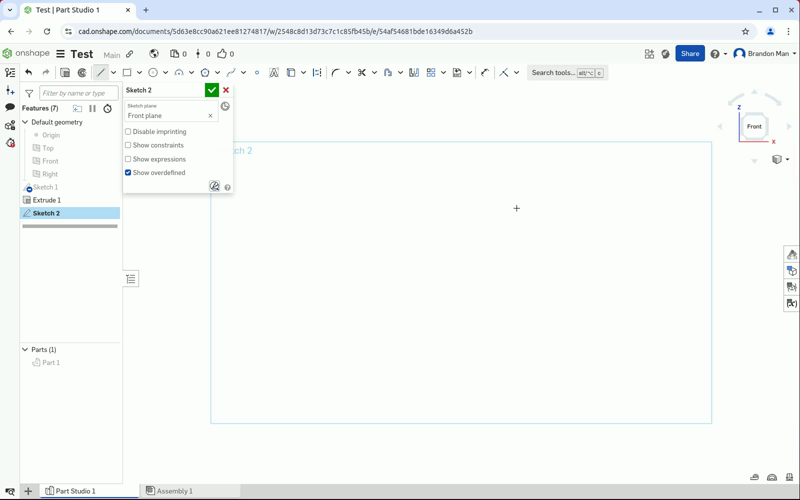
key_up(shift)
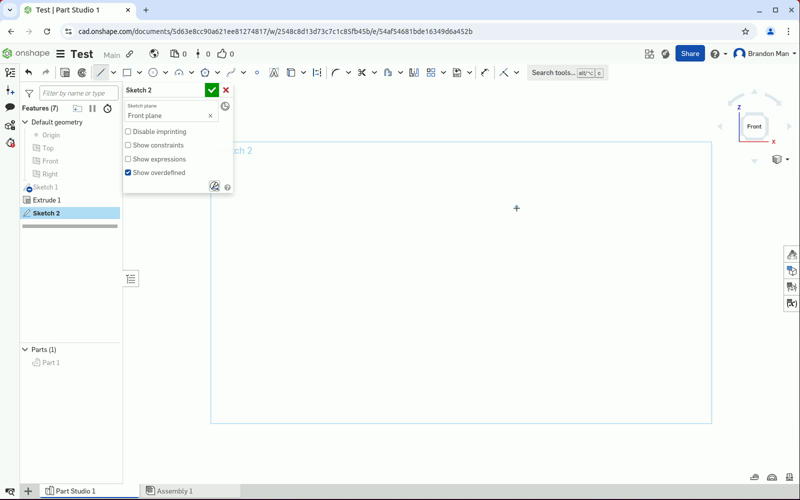
key_down(shift)
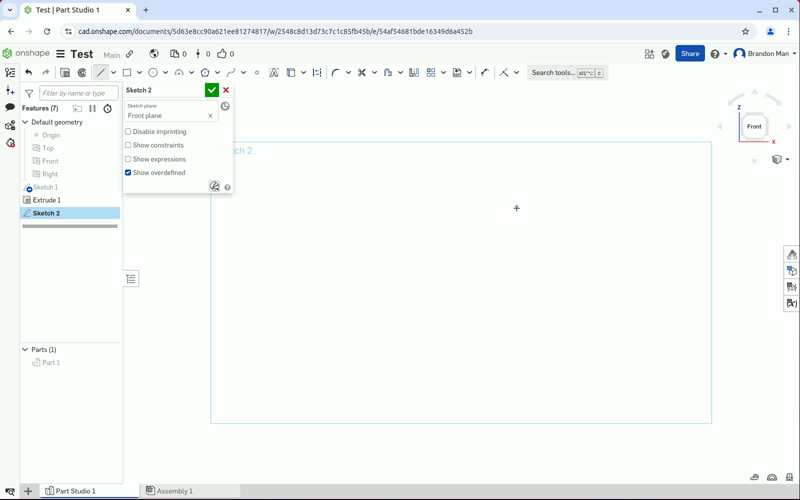
mouse_move(573, 264)
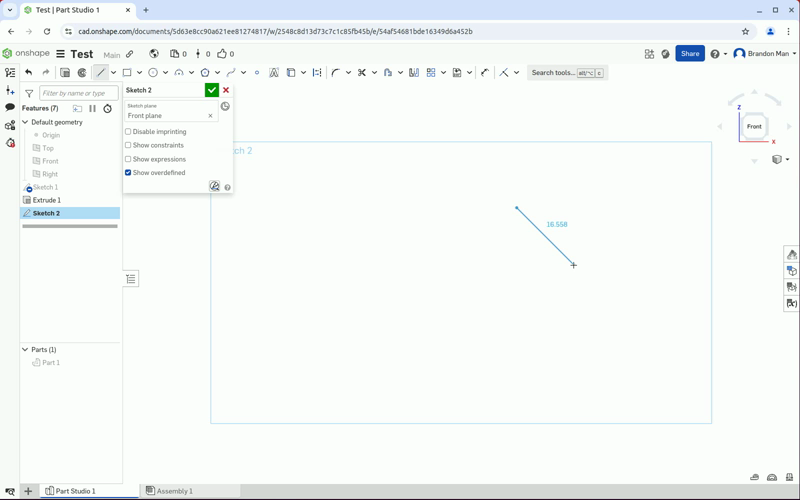
click(573, 264)
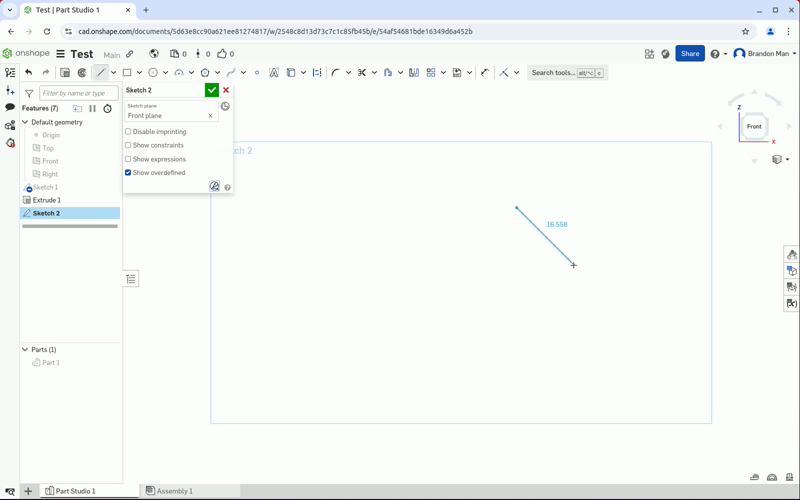
key_up(shift)
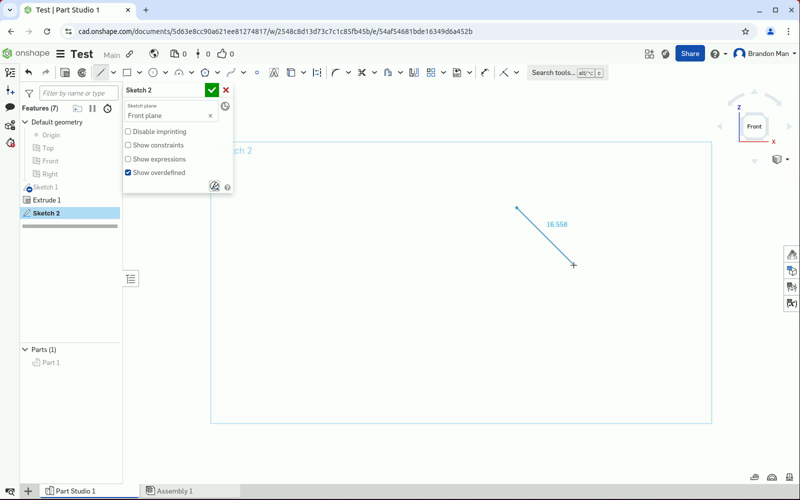
key_down(shift)
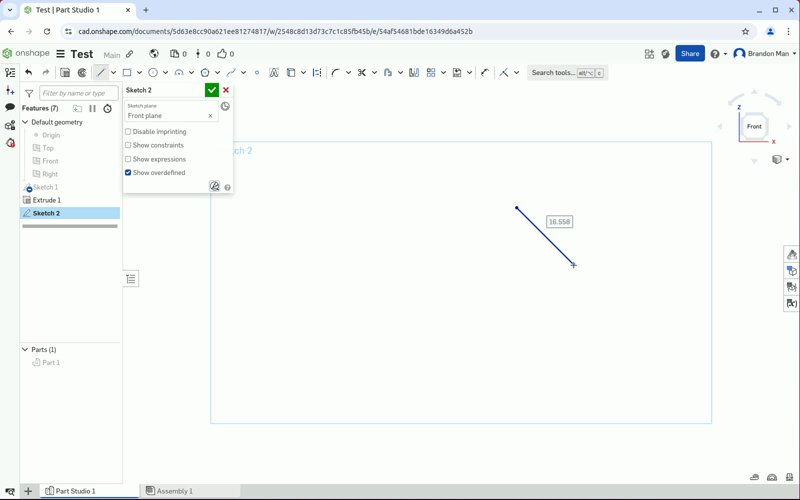
mouse_move(589, 264)
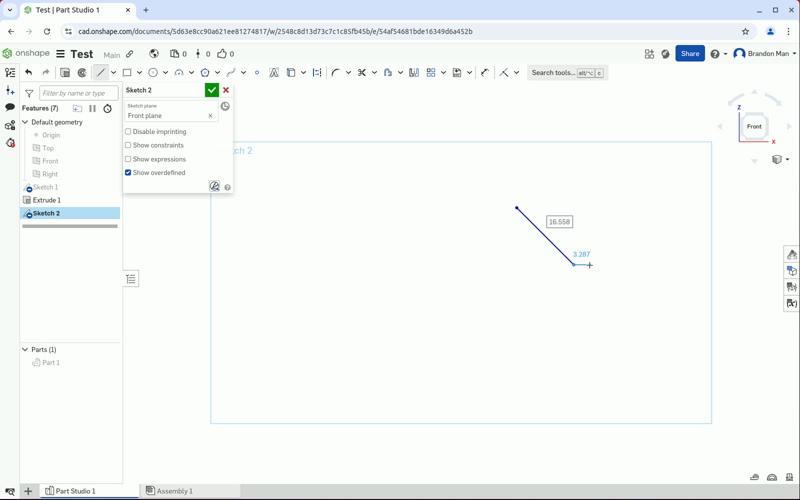
mouse_move(573, 207)
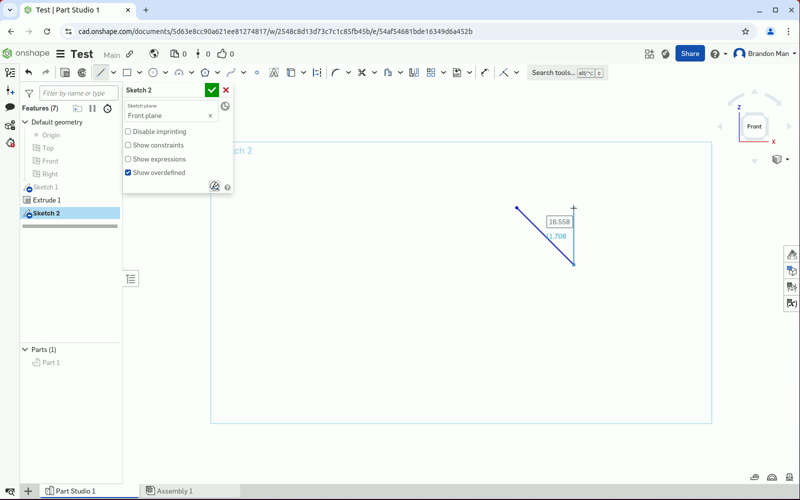
click(573, 207)
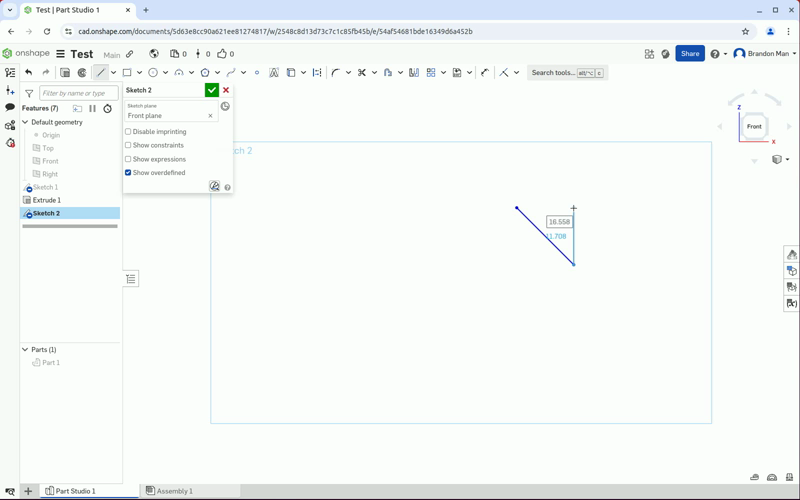
key_up(shift)
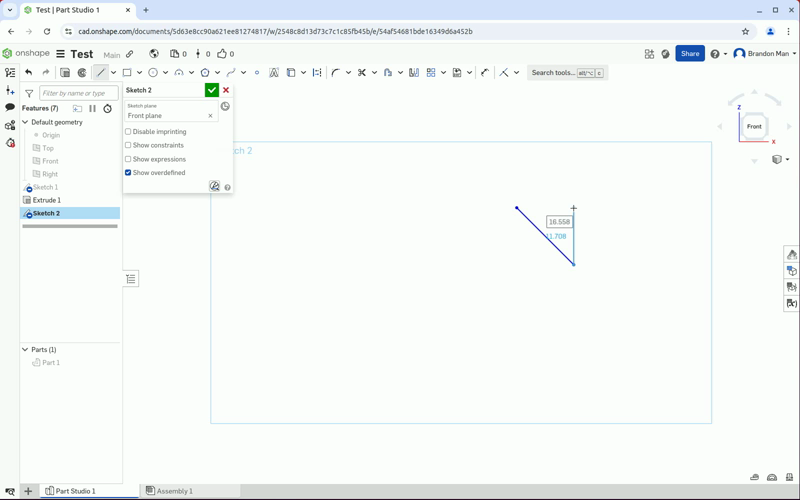
mouse_move(589, 207)
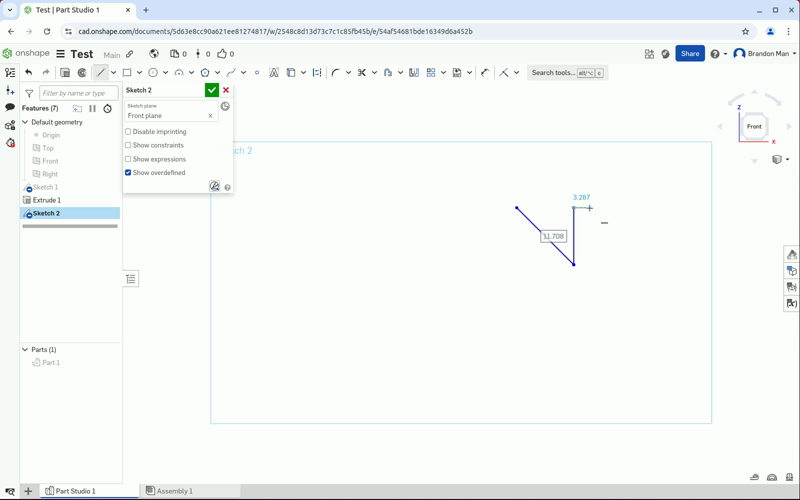
key_down(shift)
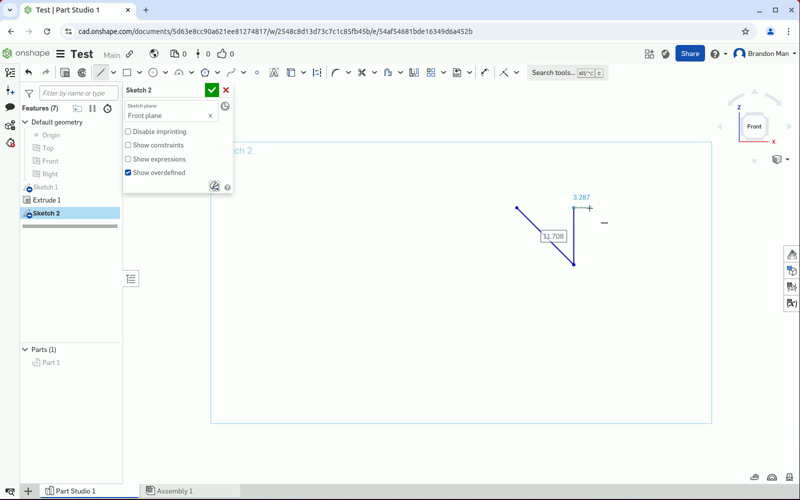
mouse_move(516, 207)
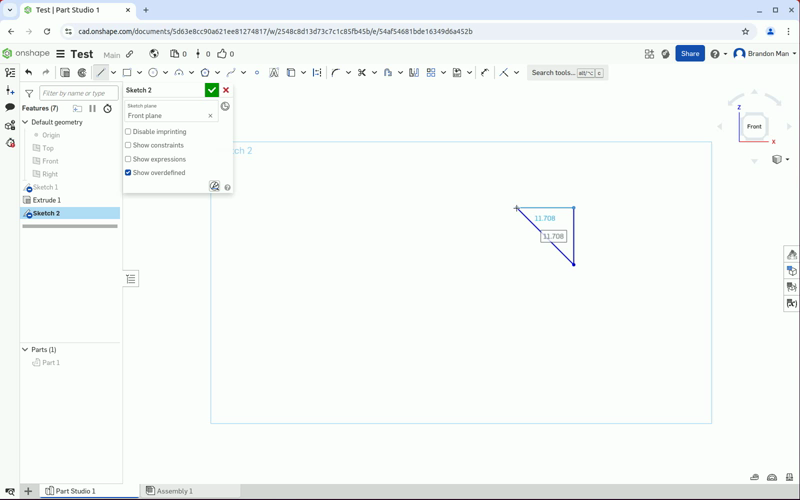
key_up(shift)
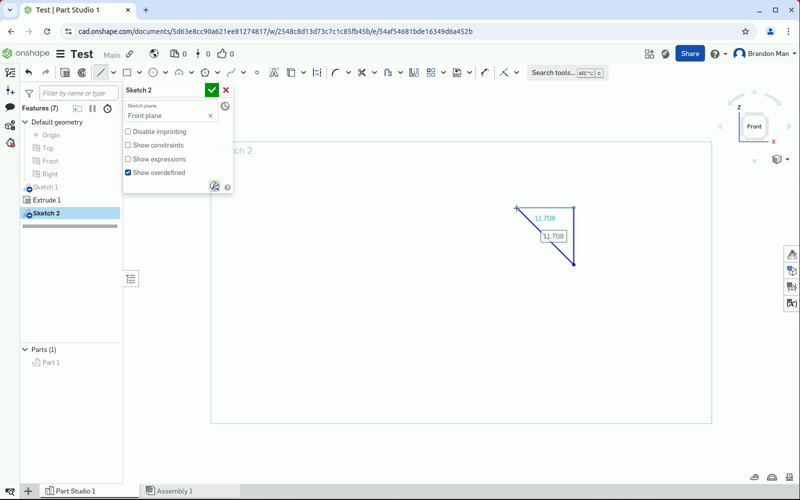
click(516, 207)
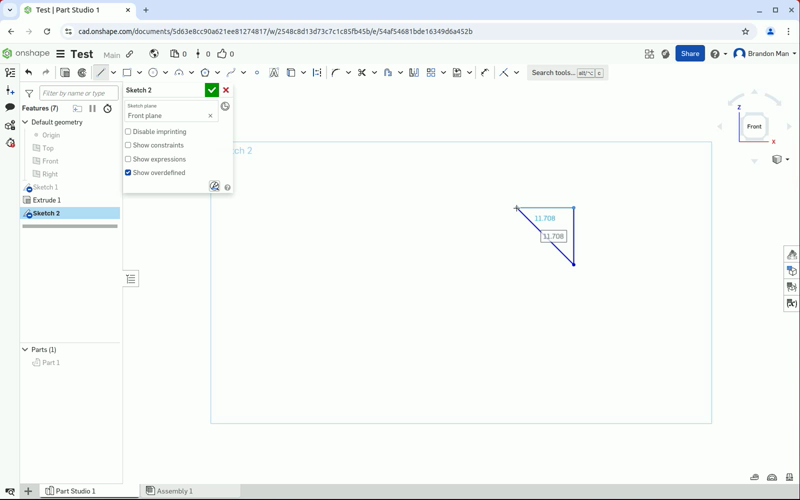
key(esc)
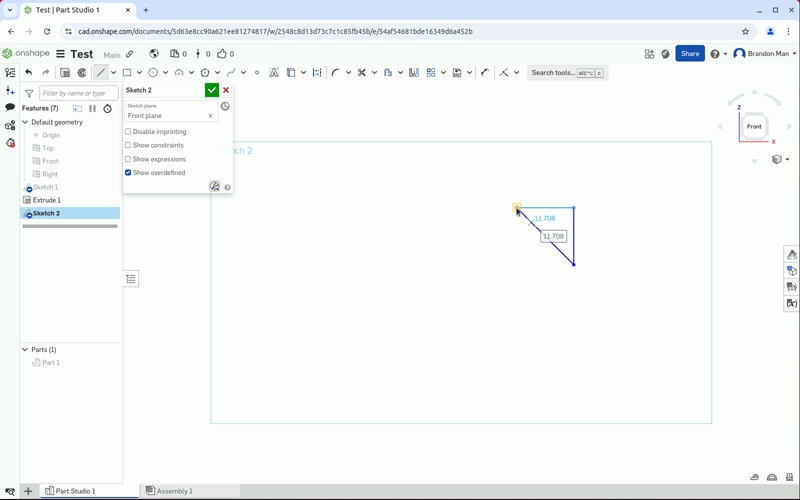
mouse_move(568, 231)
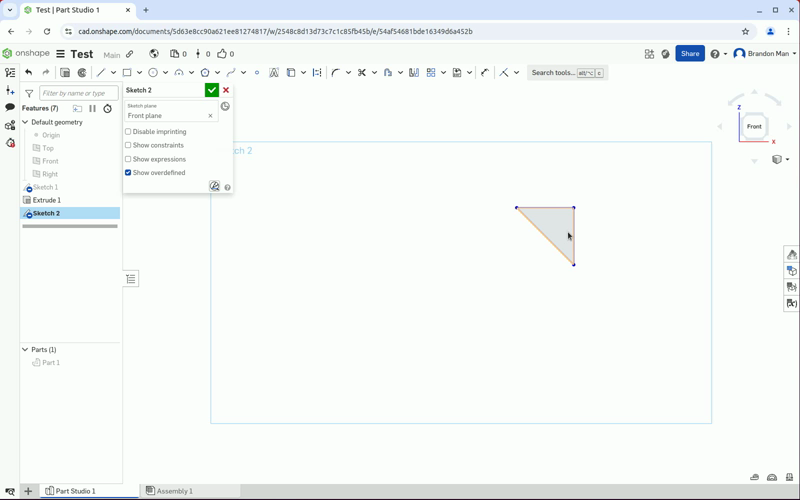
scroll(6)
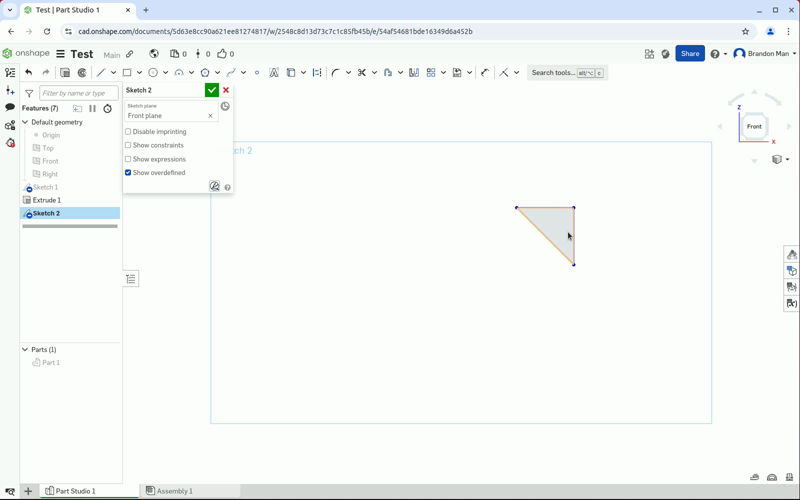
scroll(6)
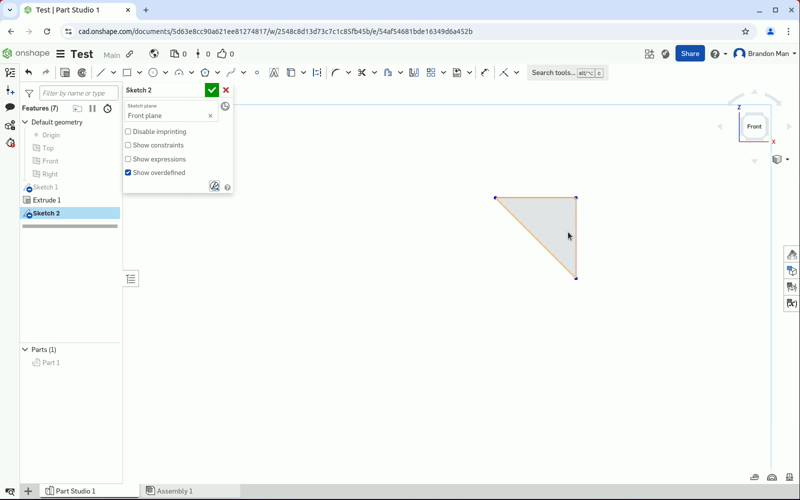
scroll(6)
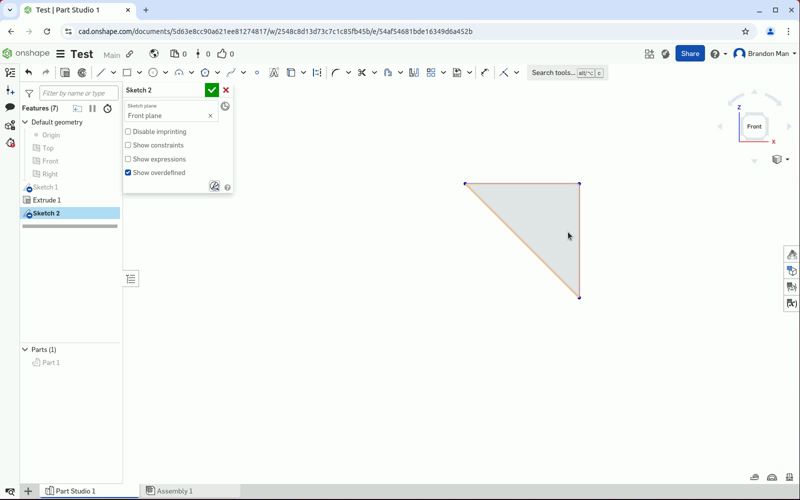
scroll(6)
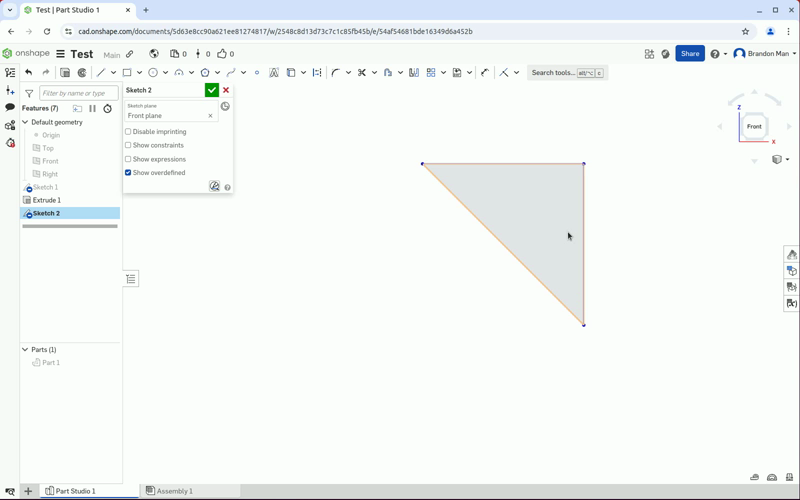
scroll(6)
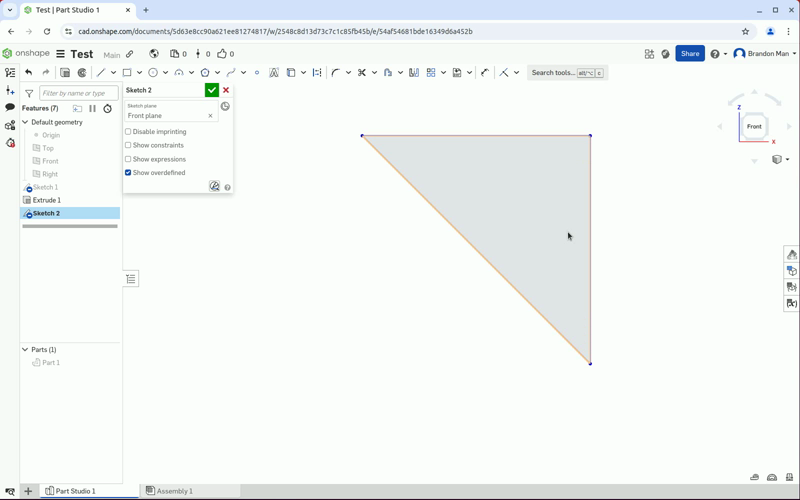
scroll(6)
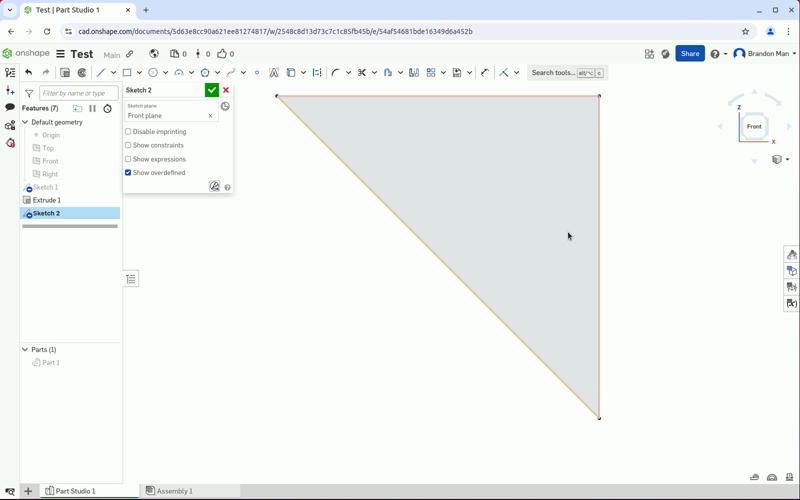
scroll(6)
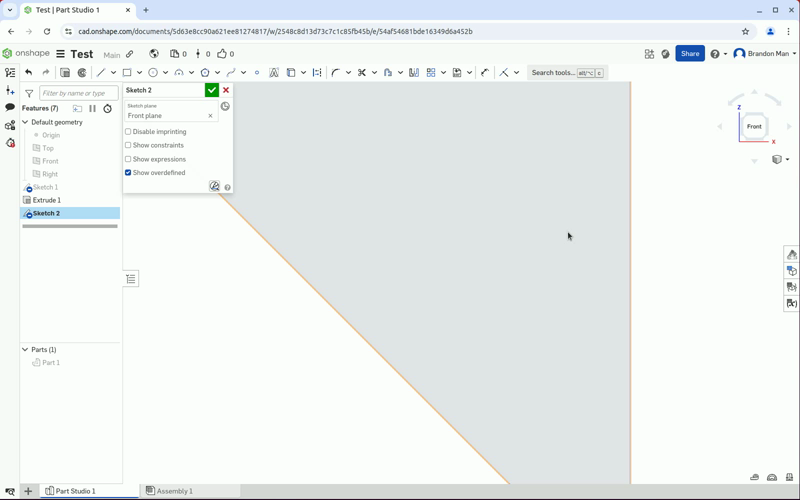
click(568, 231)
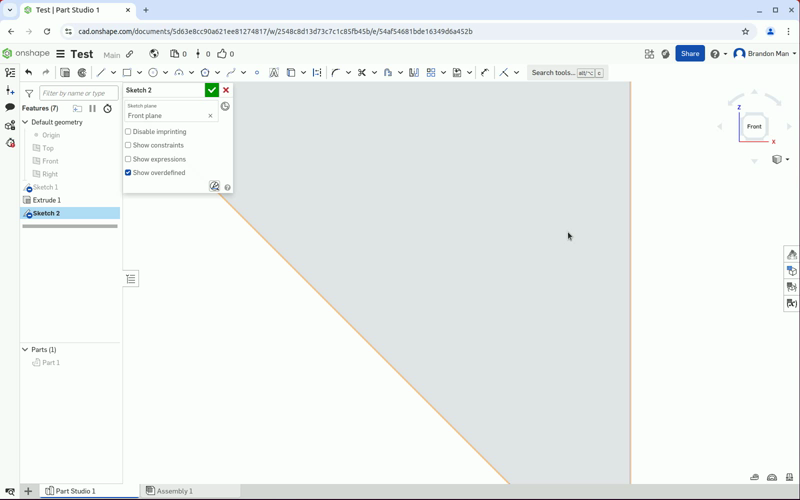
scroll(-6)
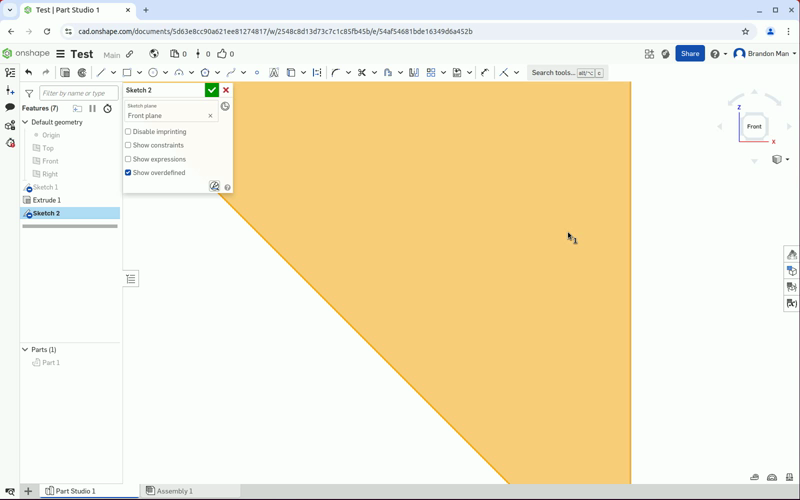
scroll(-6)
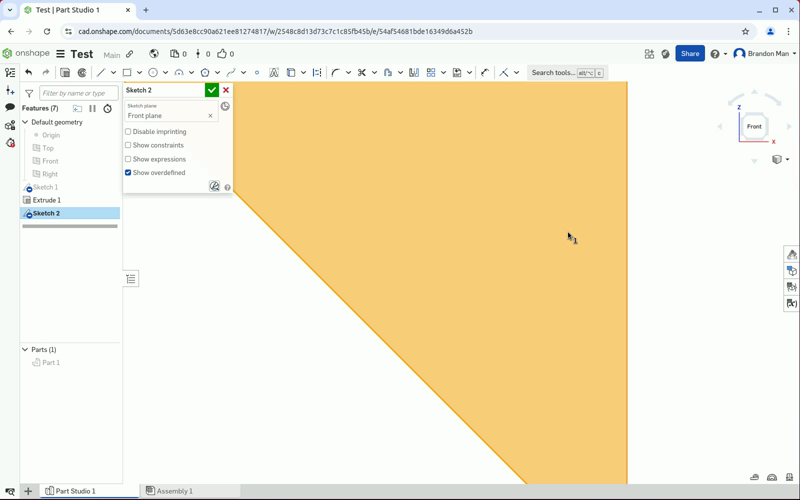
scroll(-6)
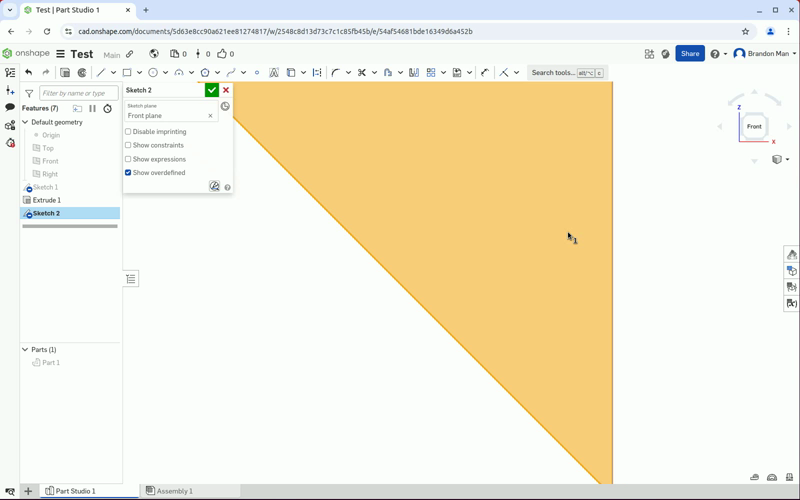
scroll(-6)
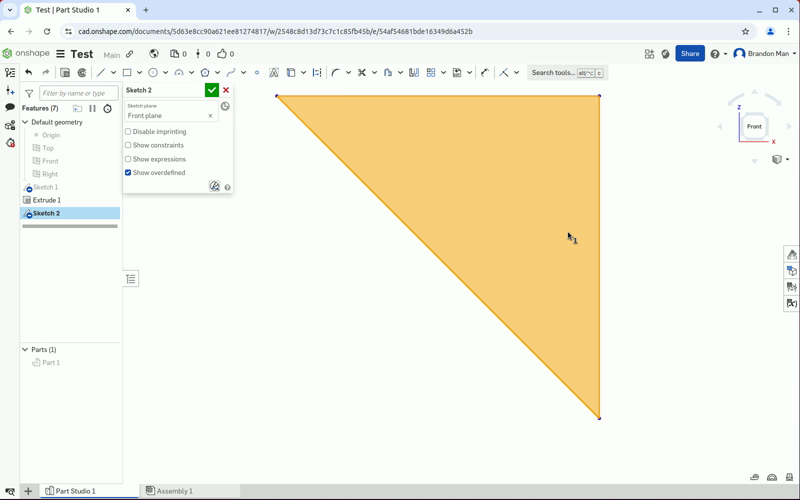
scroll(-6)
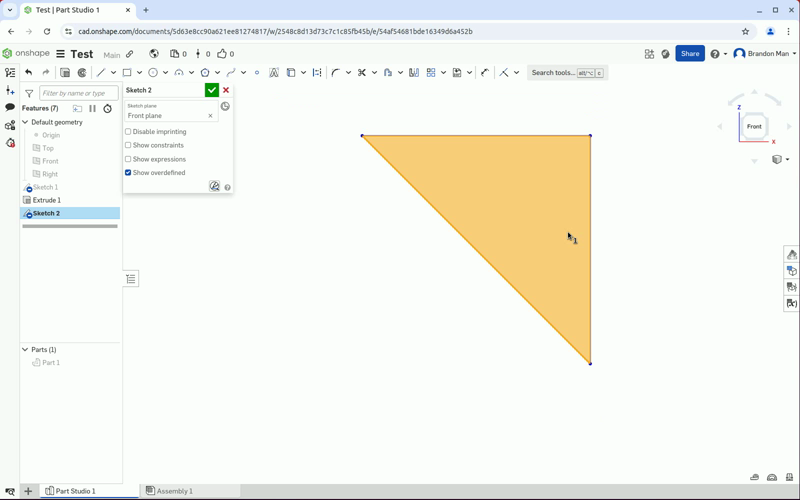
scroll(-6)
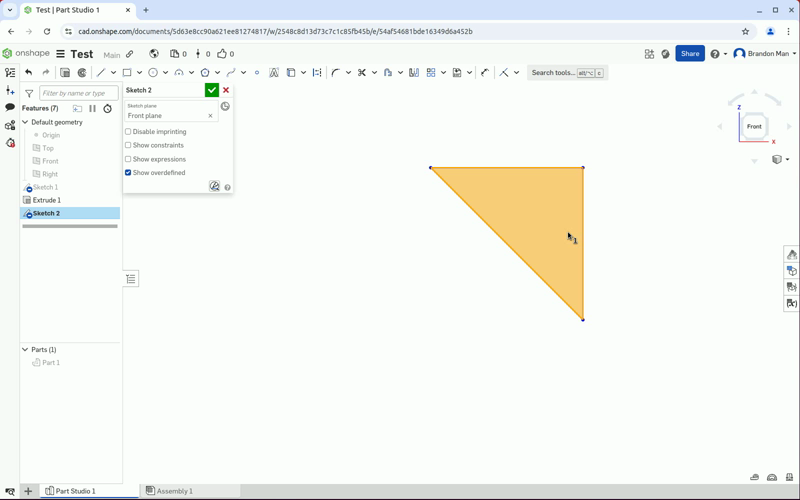
scroll(-6)
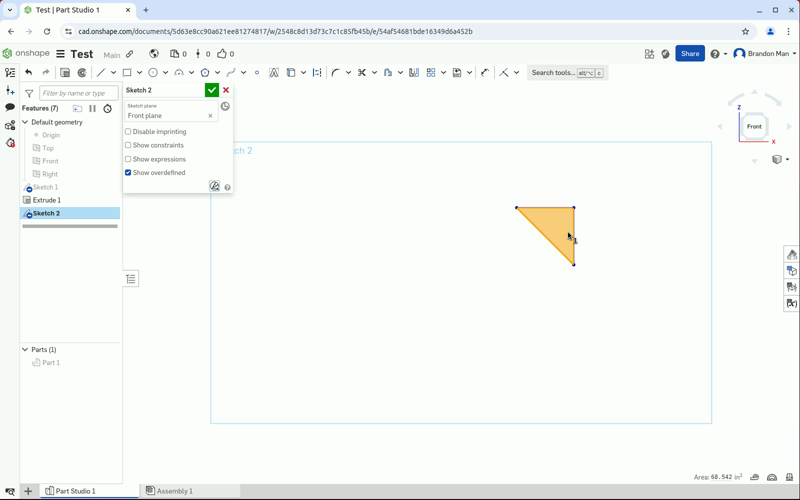
mouse_move(73, 352)
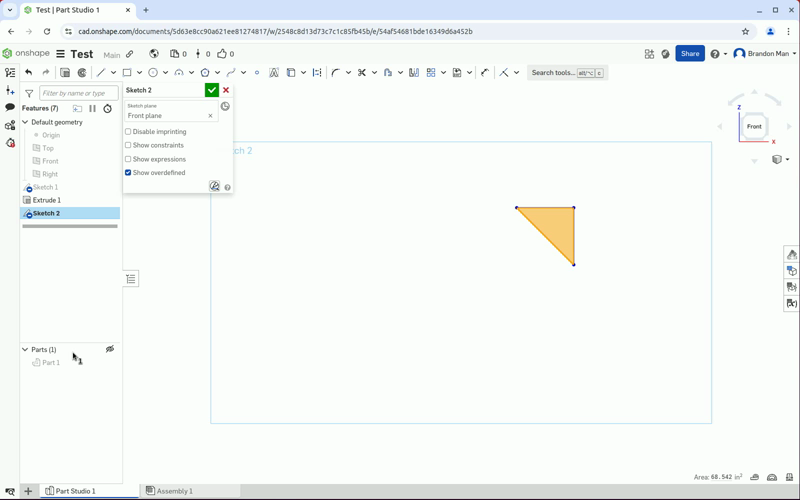
key(shift+y)
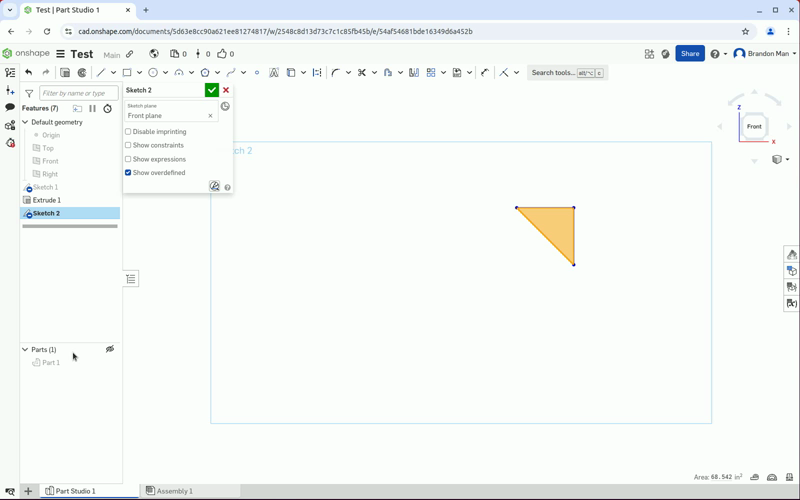
key(shift+e)
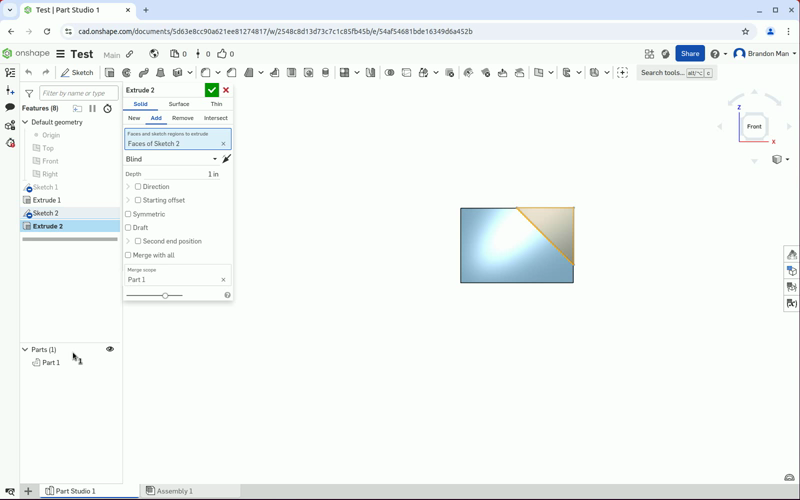
mouse_move(143, 106)
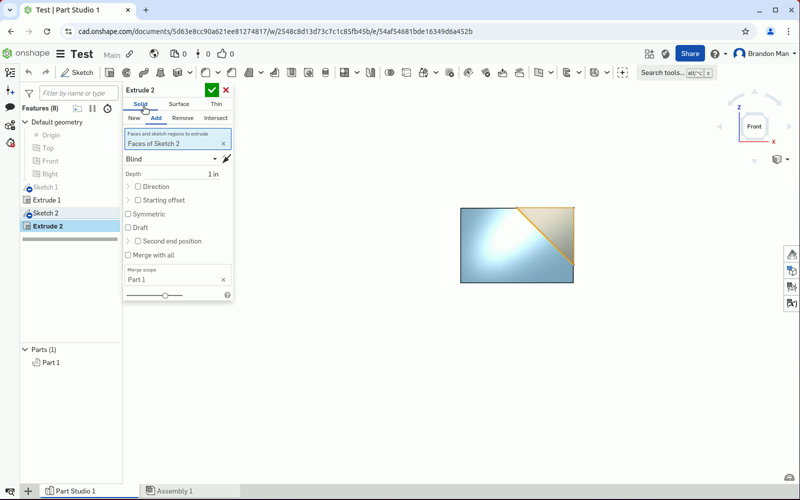
click(143, 106)
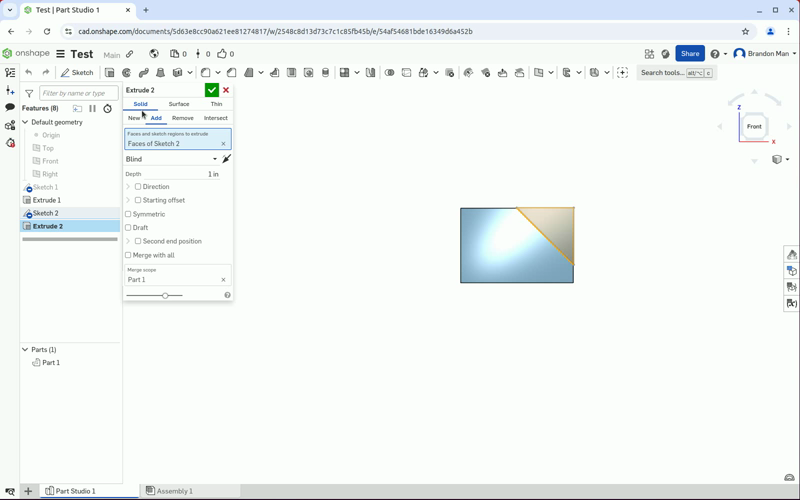
mouse_move(137, 120)
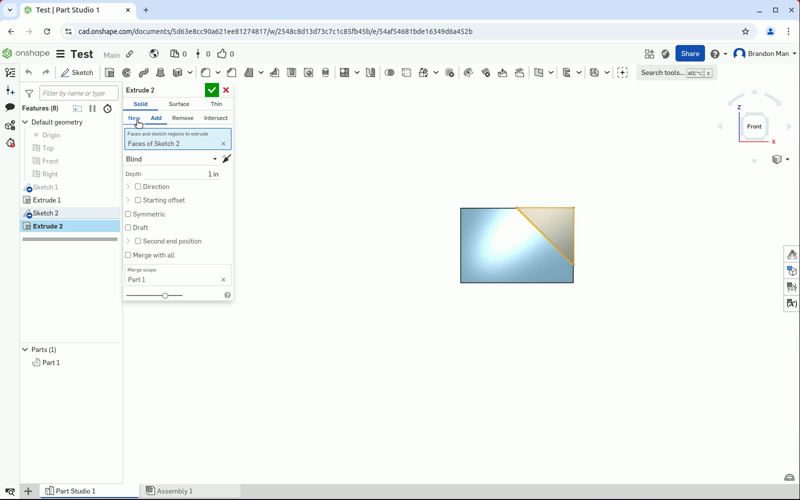
click(137, 120)
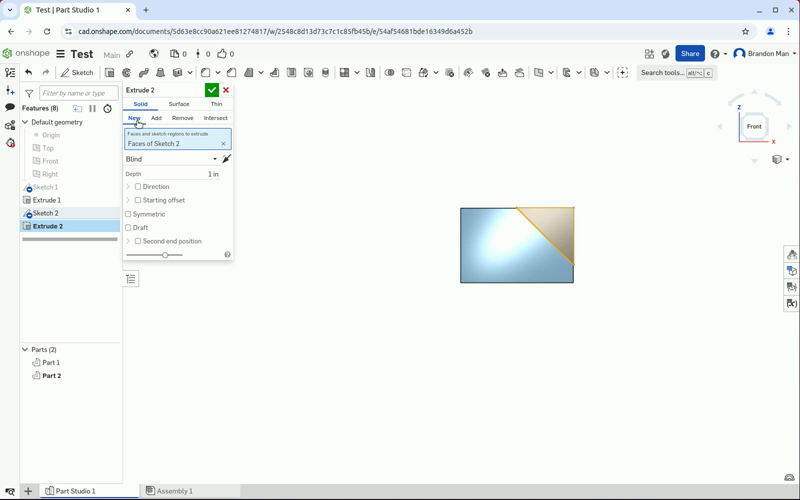
key(tab, 4)
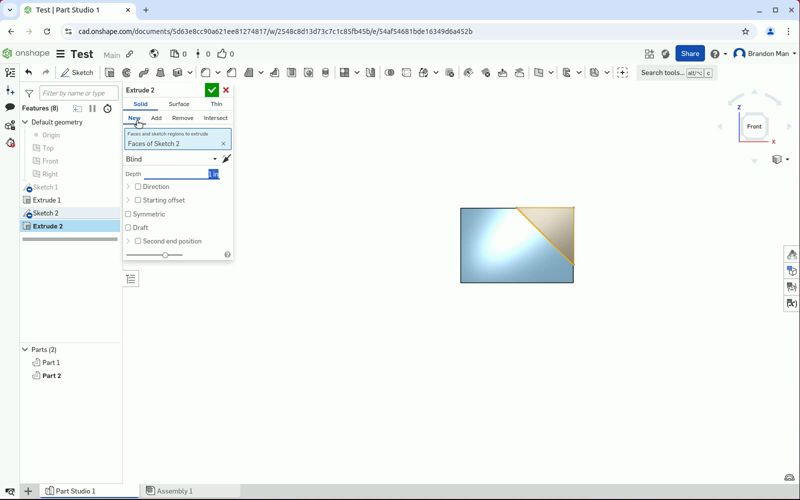
text(7.703)
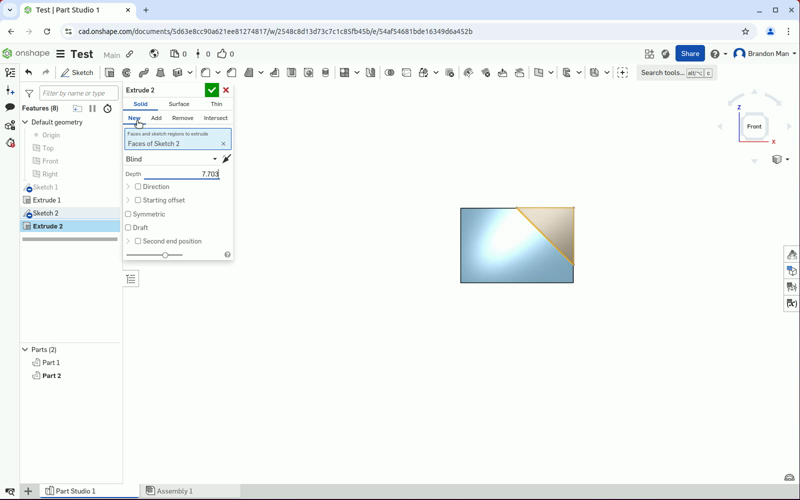
key(tab, 3)
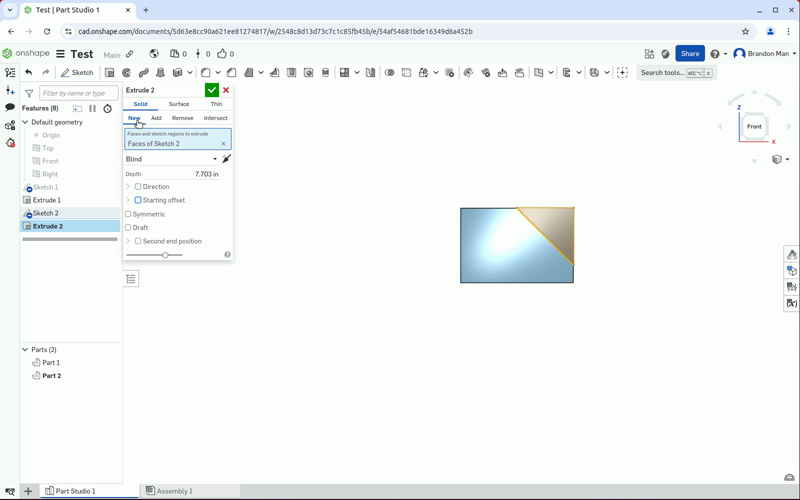
key(tab, 2)
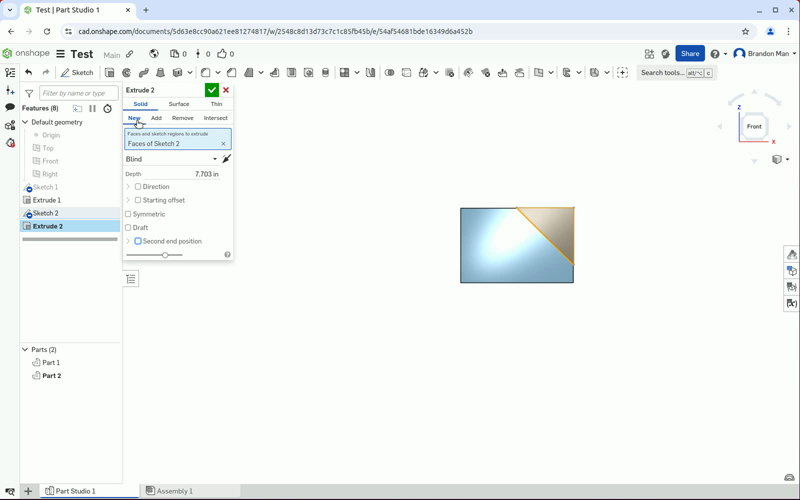
key(space)
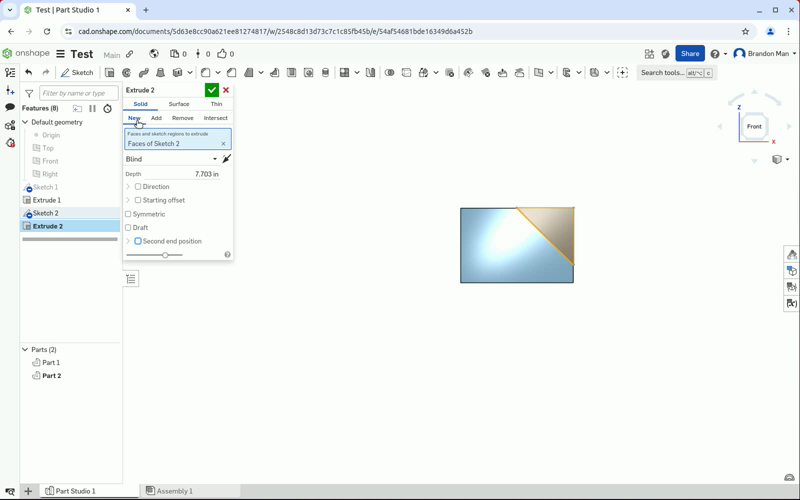
key(tab, 3)
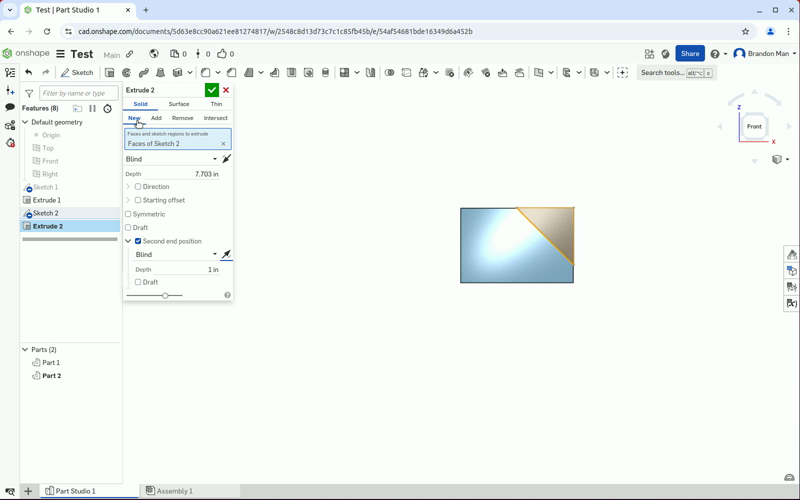
text(3.851)
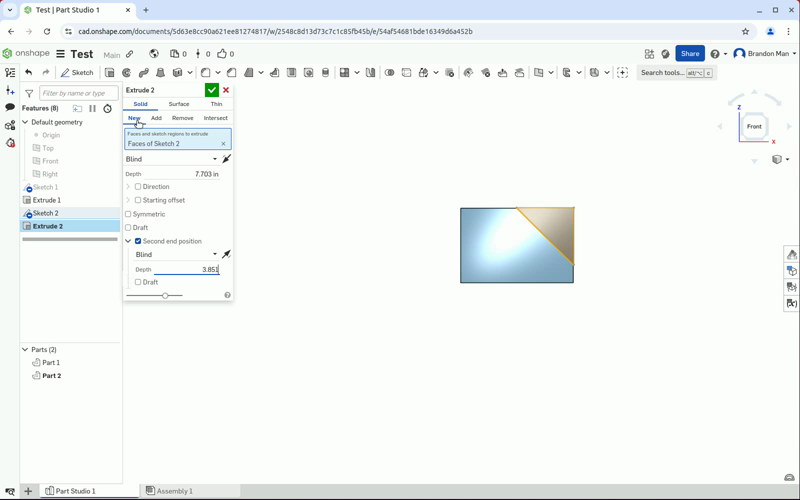
key(enter)
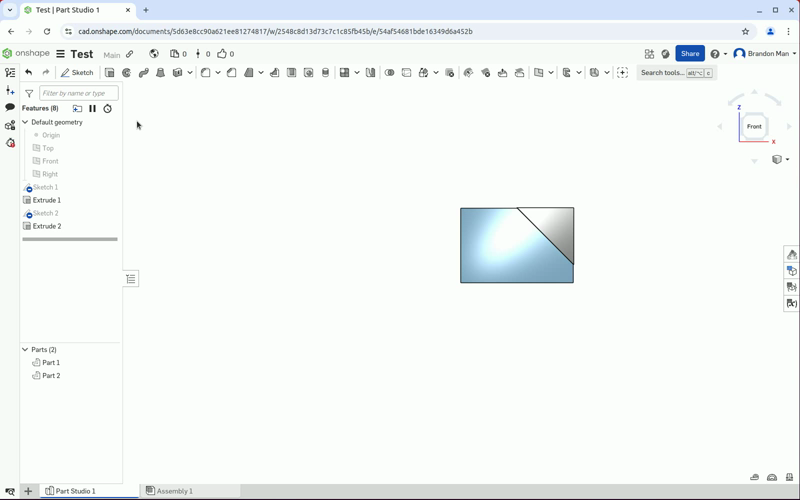
key(shift+h)
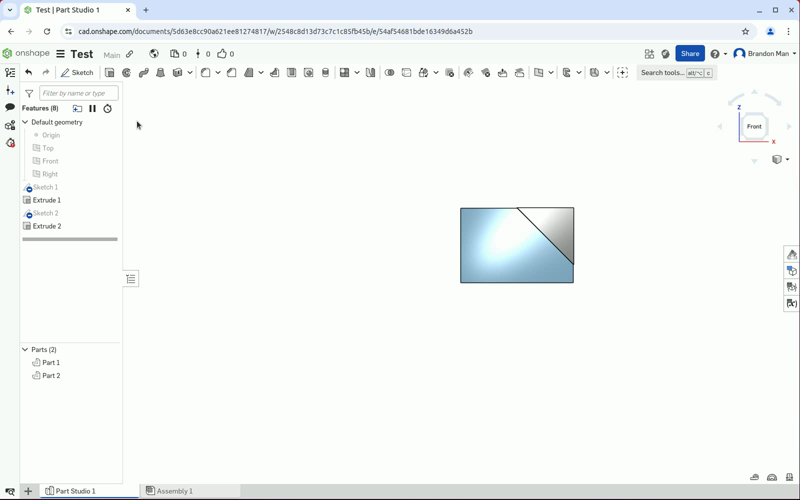
key(shift+h)
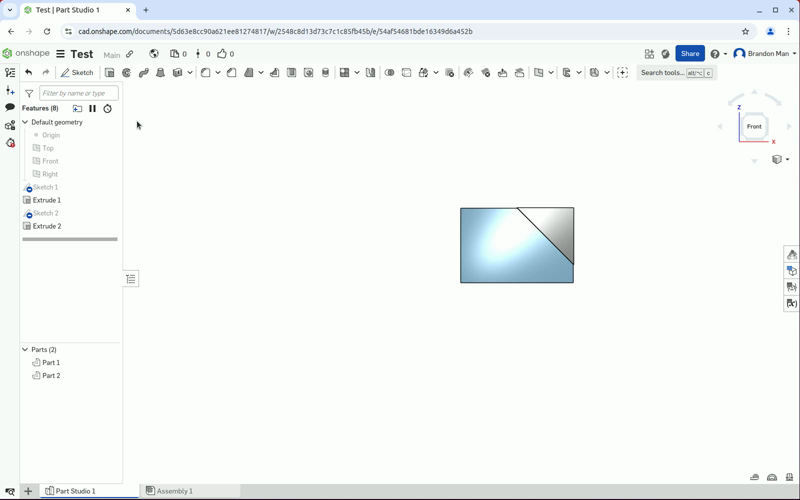
mouse_move(73, 189)
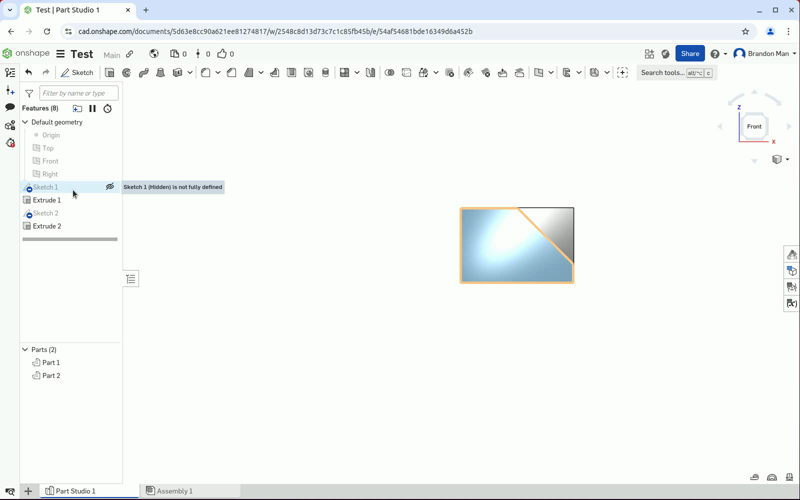
click(73, 189)
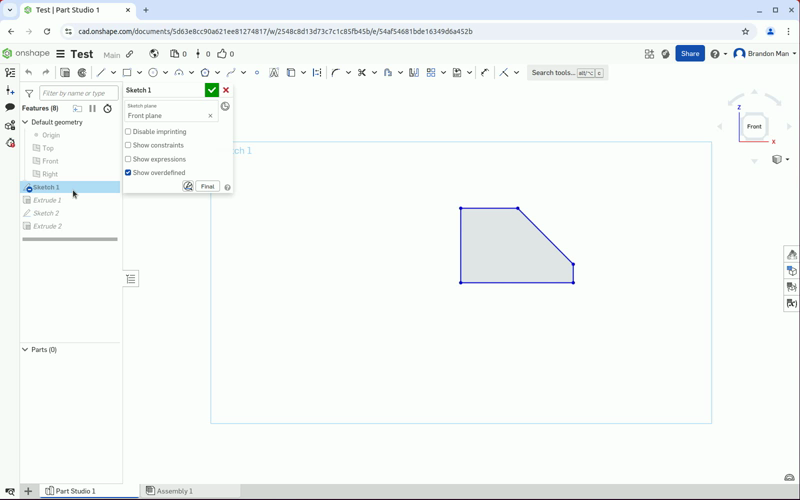
mouse_move(229, 92)
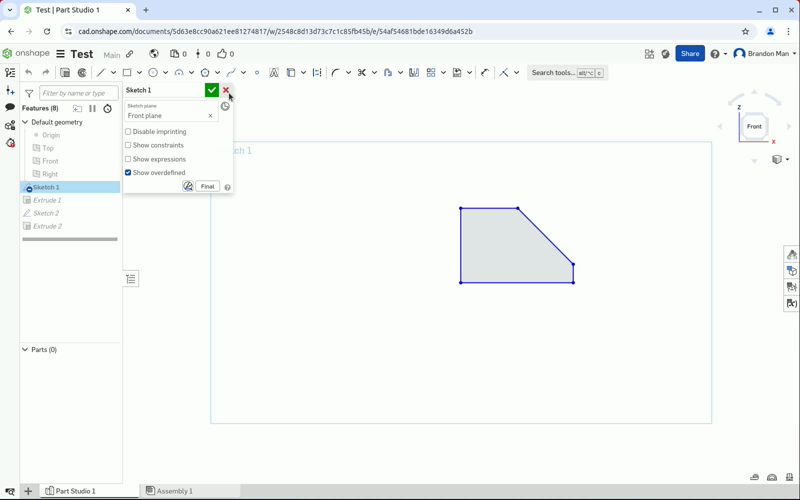
click(229, 92)
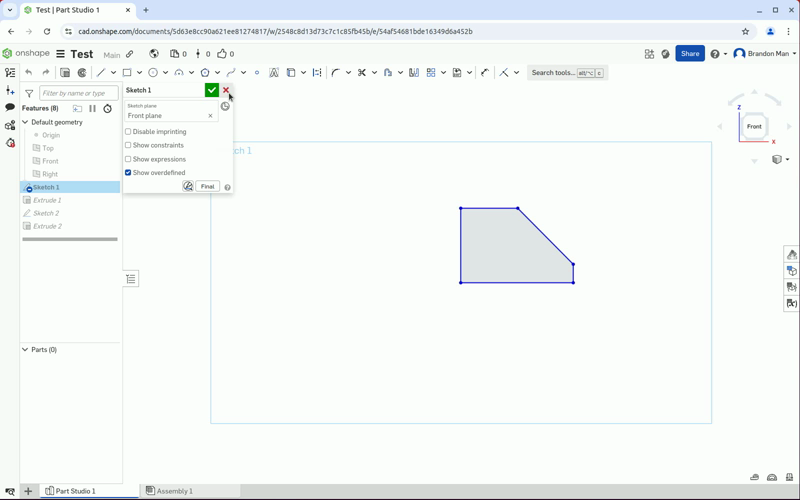
key(shift+s)
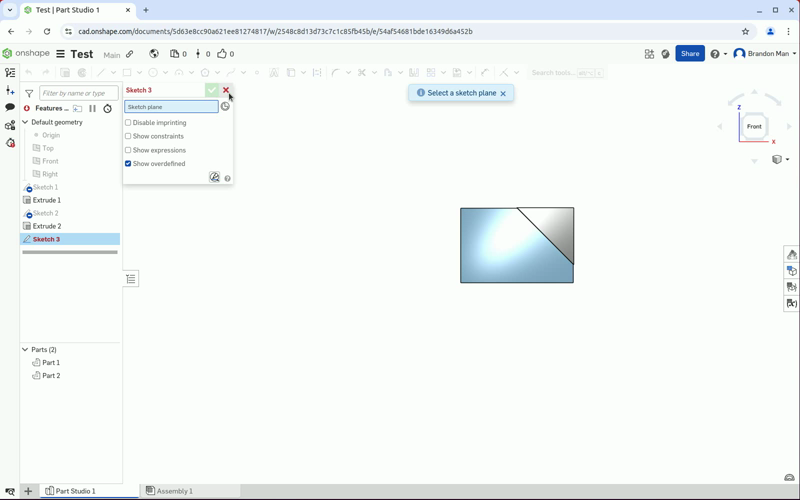
mouse_move(73, 163)
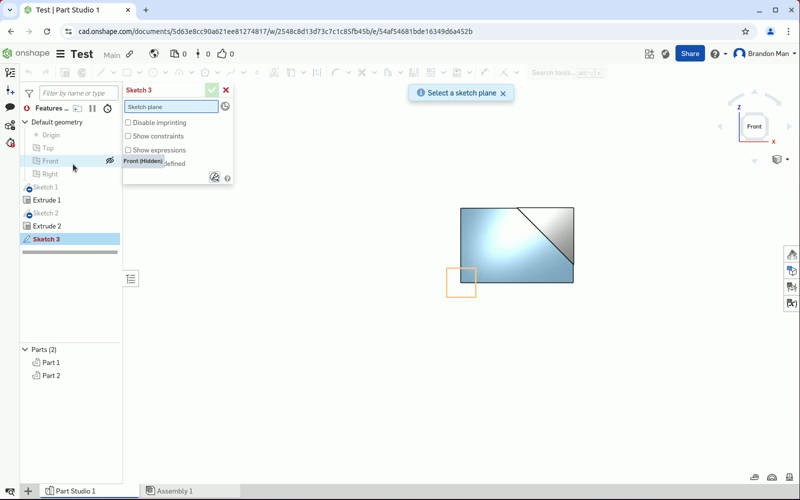
click(73, 163)
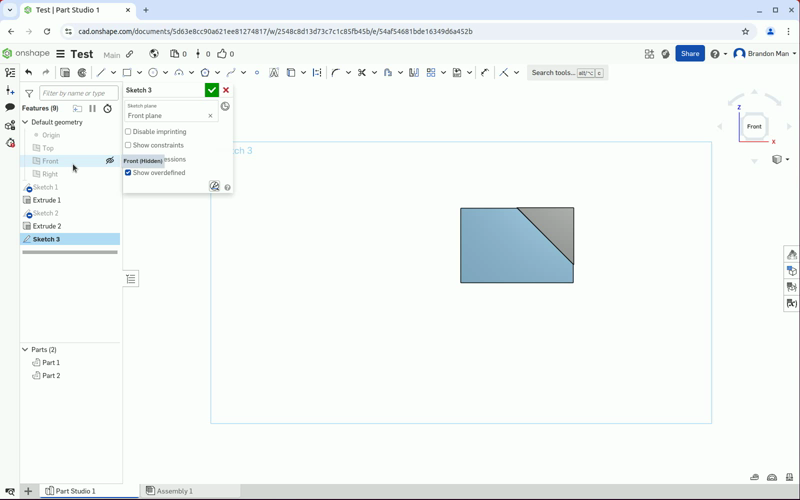
mouse_move(73, 352)
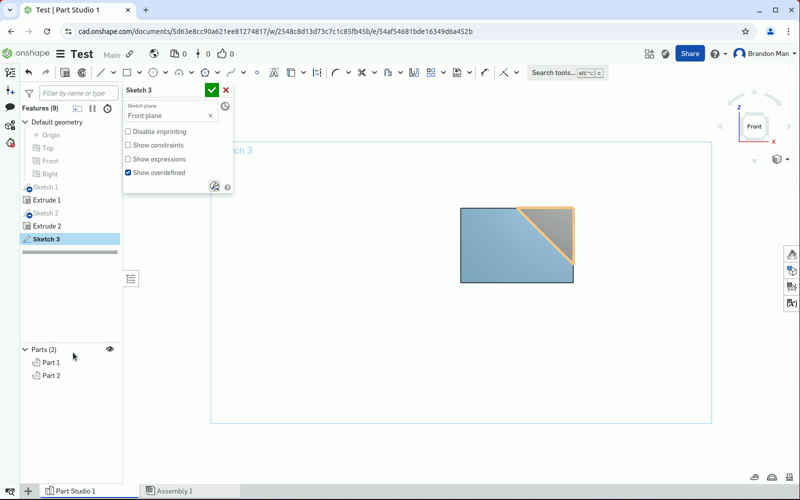
key(y)
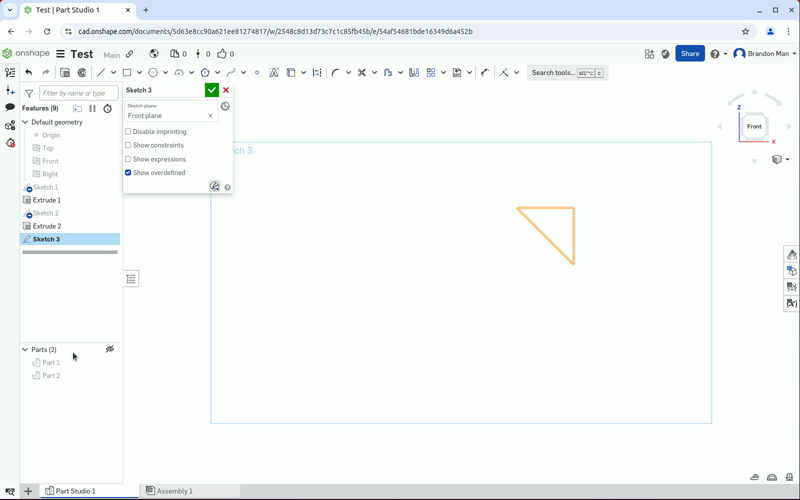
key(l)
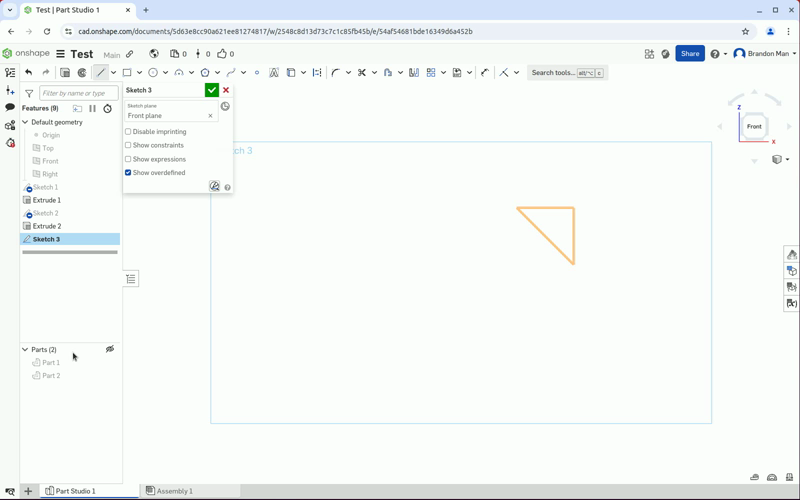
key_down(shift)
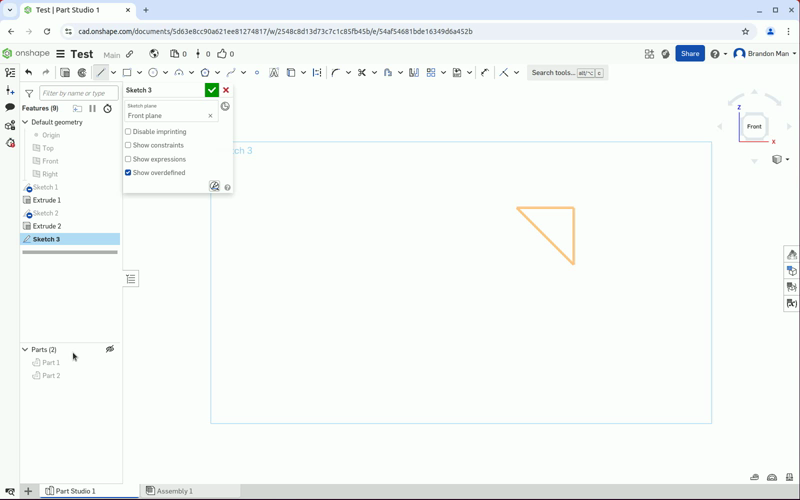
mouse_move(516, 207)
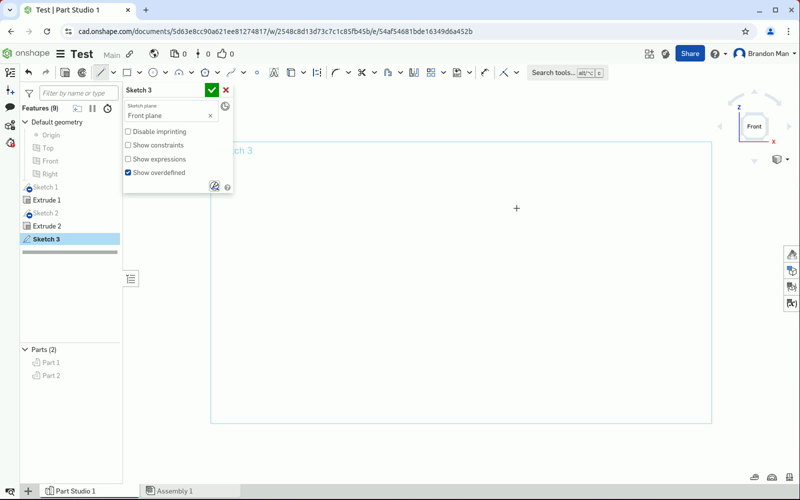
click(516, 207)
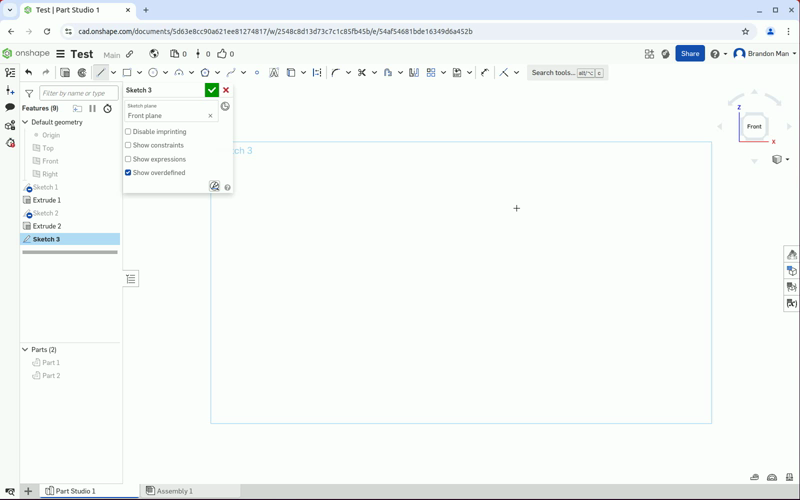
key_up(shift)
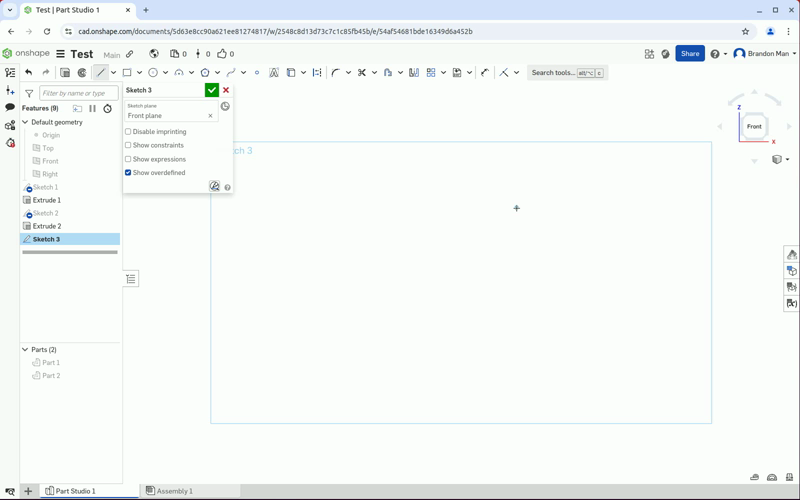
key_down(shift)
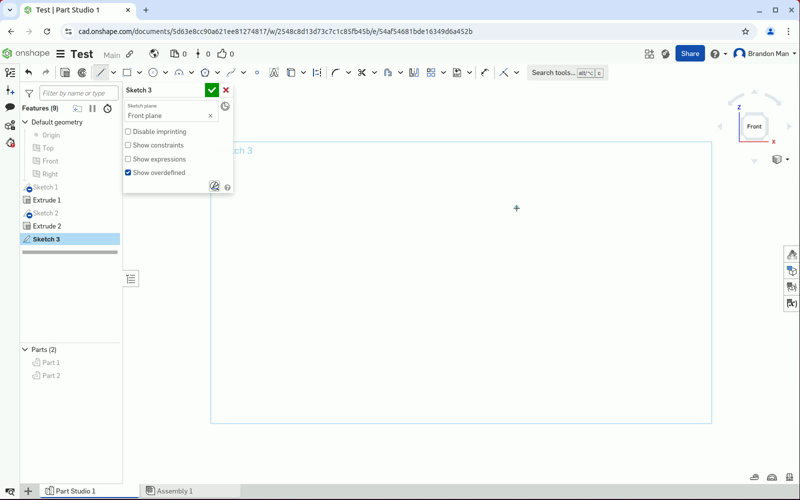
mouse_move(573, 264)
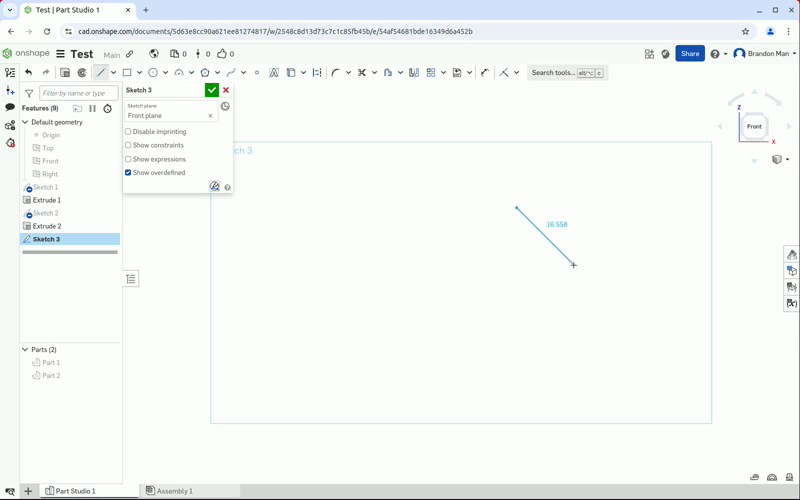
click(573, 264)
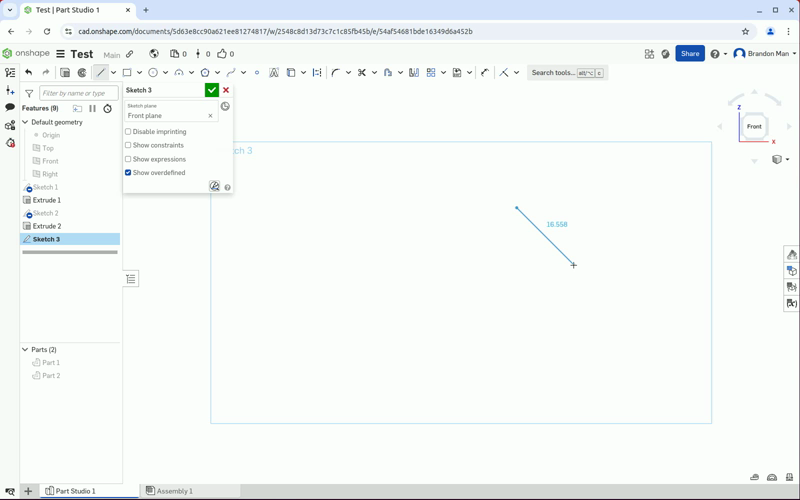
key_up(shift)
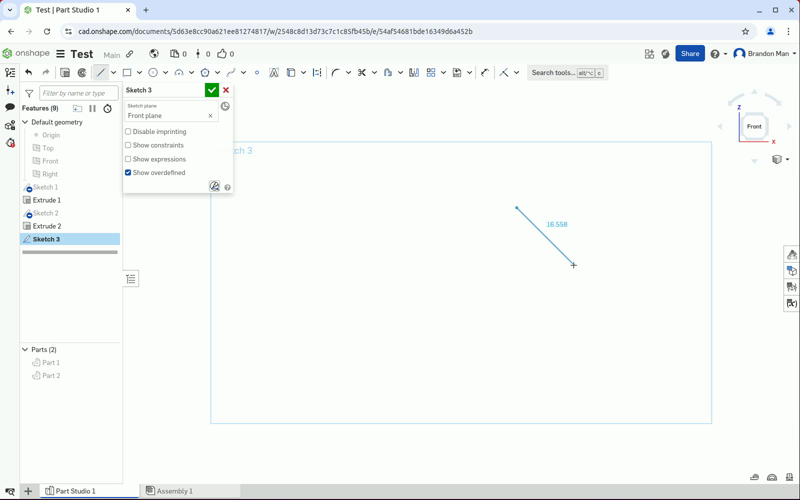
key_down(shift)
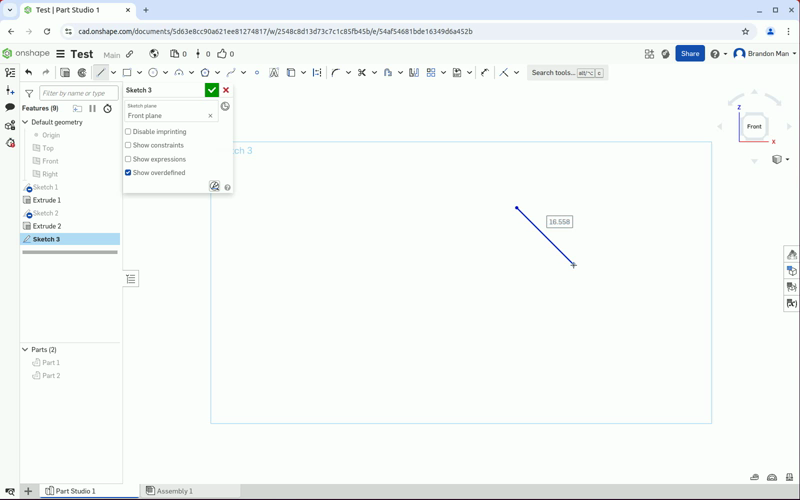
mouse_move(589, 264)
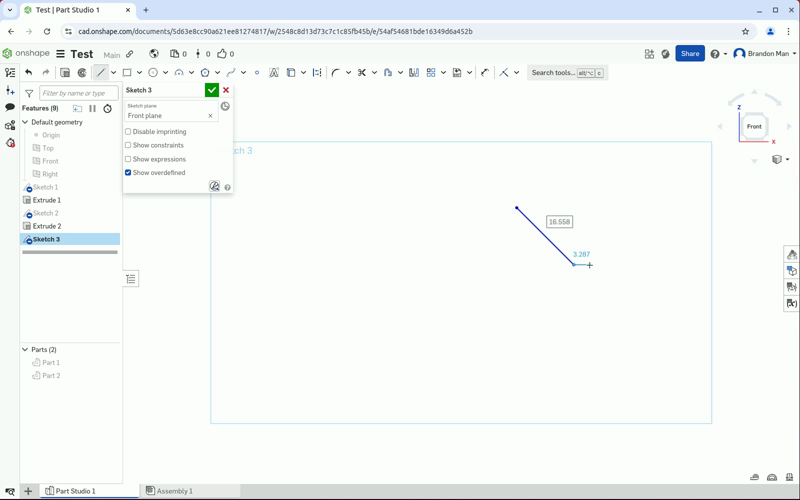
mouse_move(573, 207)
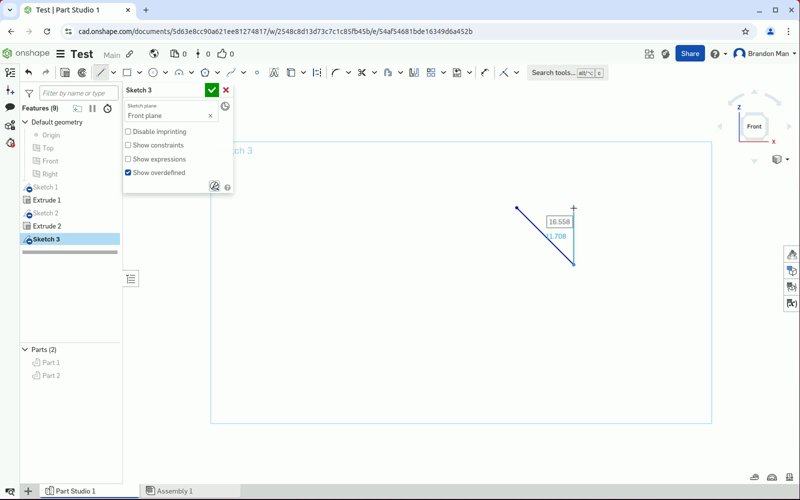
click(573, 207)
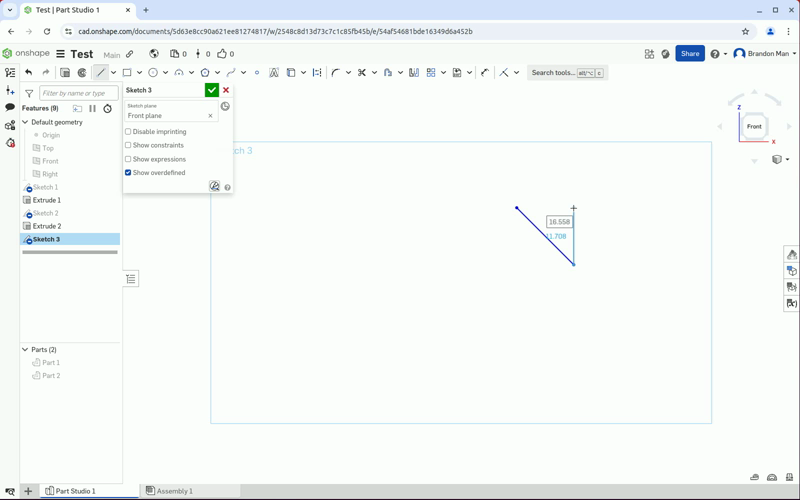
key_up(shift)
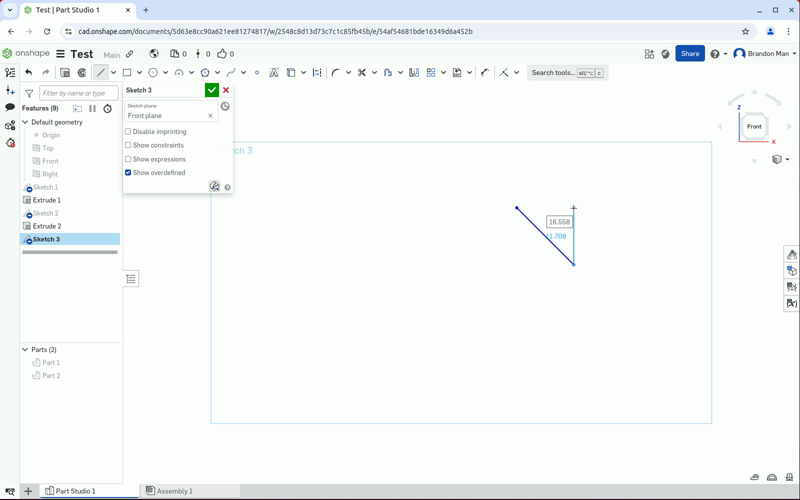
mouse_move(589, 207)
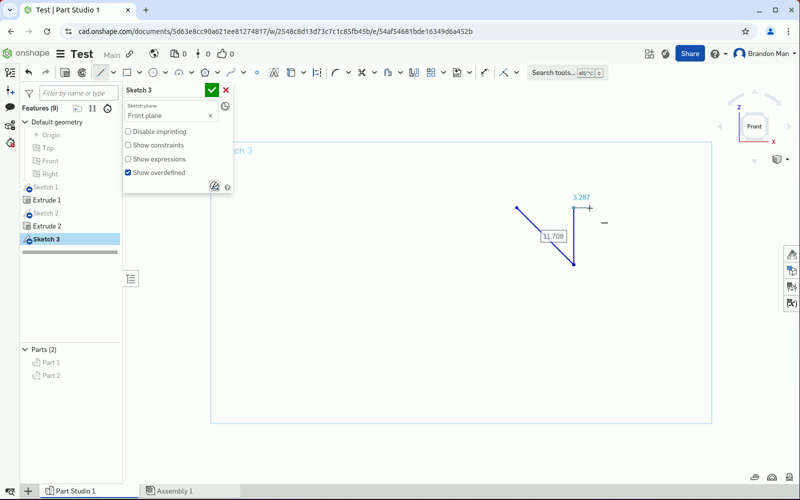
key_down(shift)
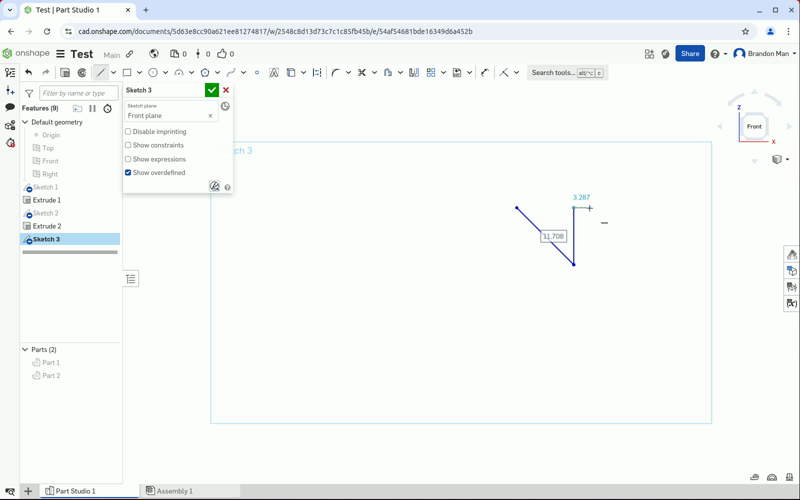
mouse_move(516, 207)
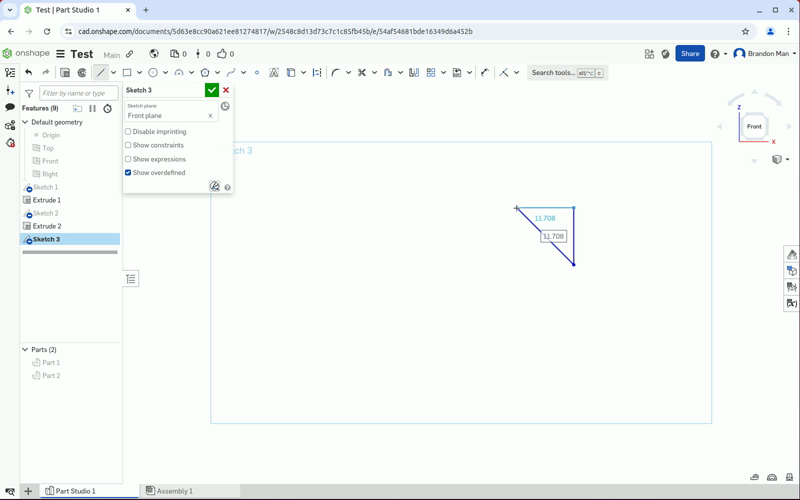
key_up(shift)
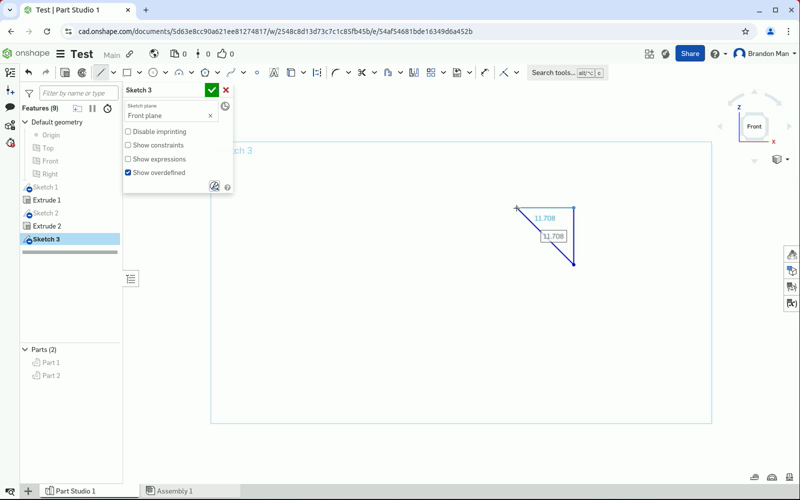
click(516, 207)
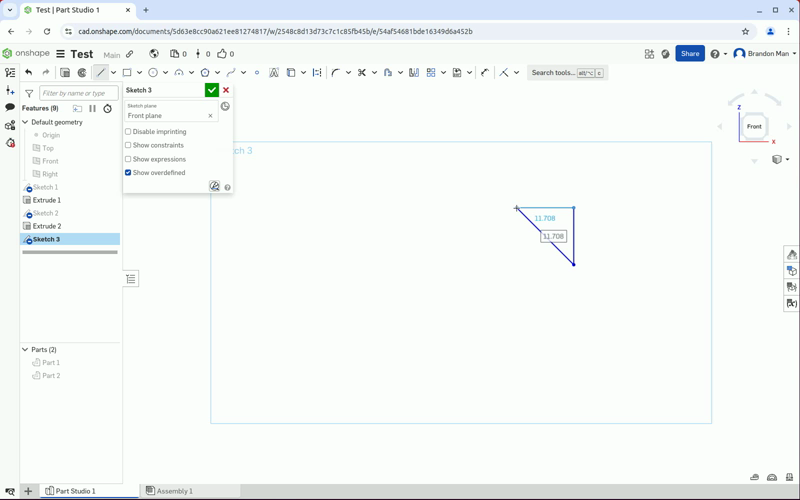
key(esc)
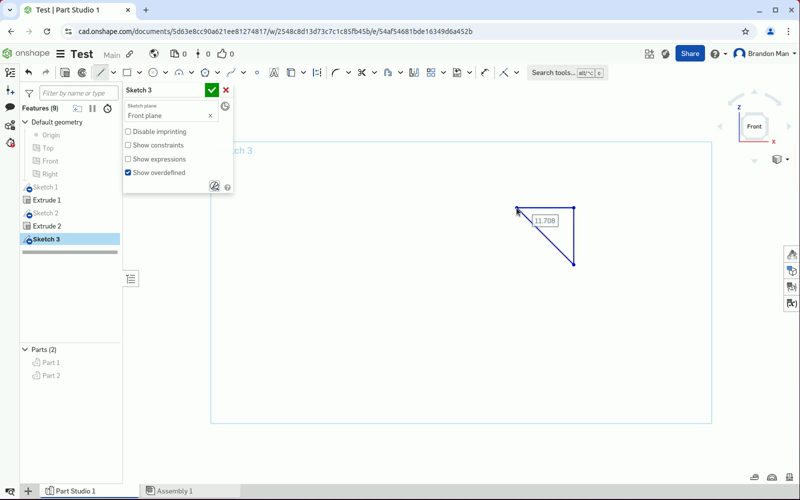
mouse_move(567, 218)
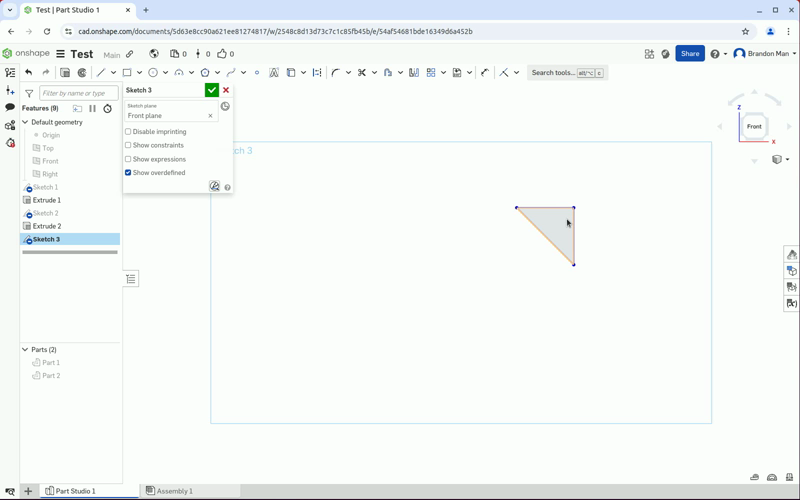
scroll(6)
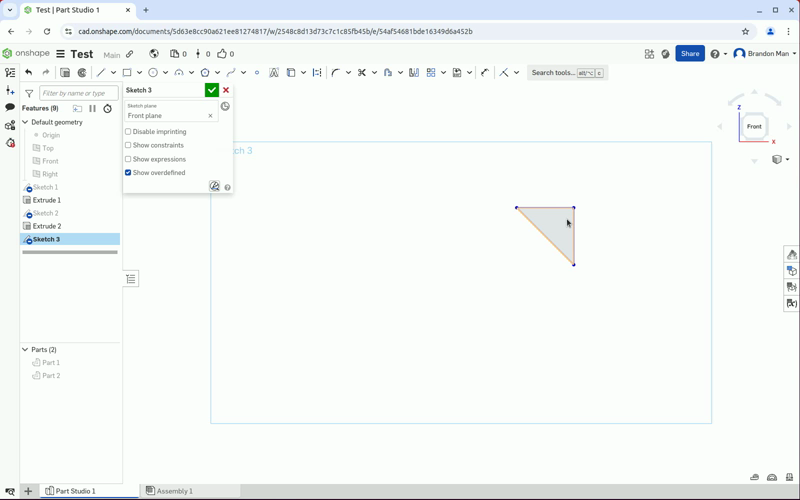
scroll(6)
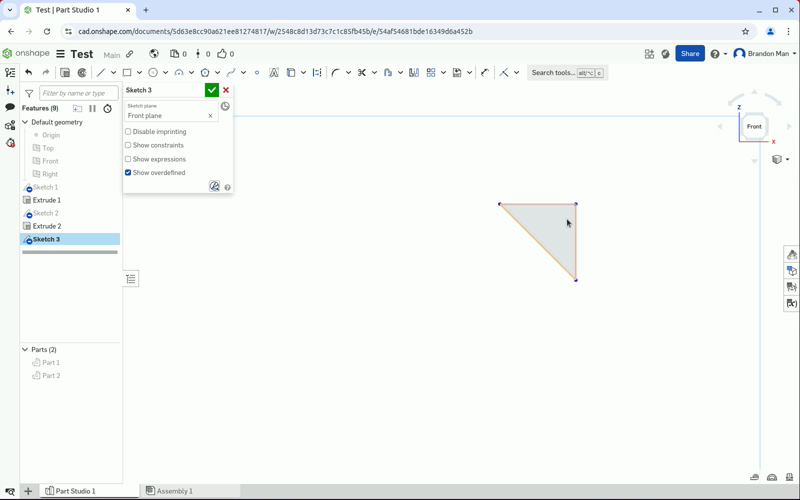
scroll(6)
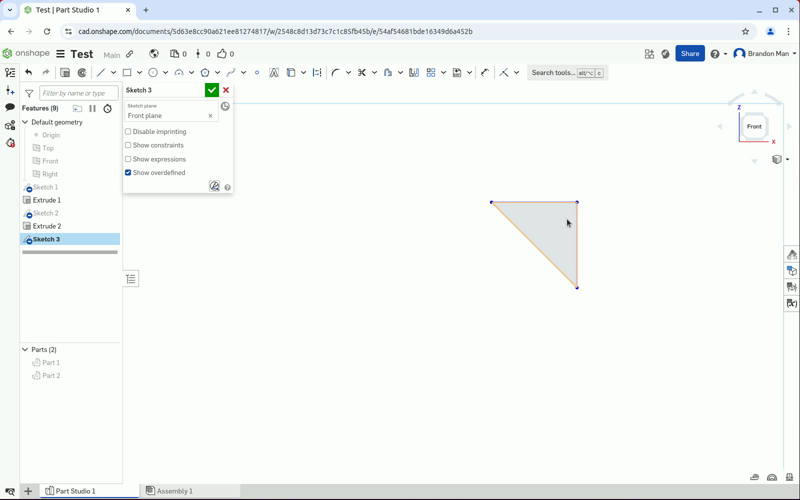
scroll(6)
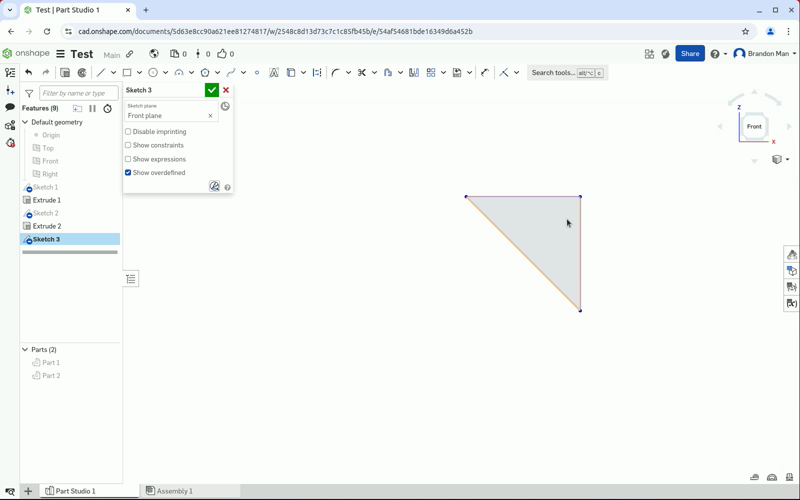
scroll(6)
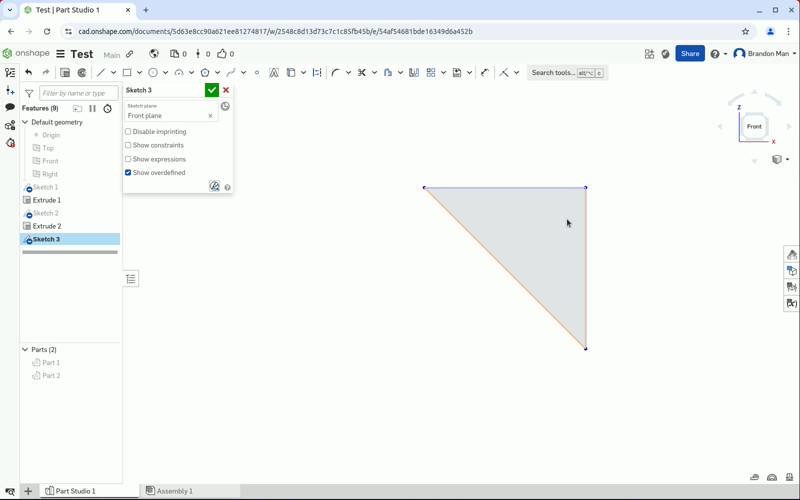
scroll(6)
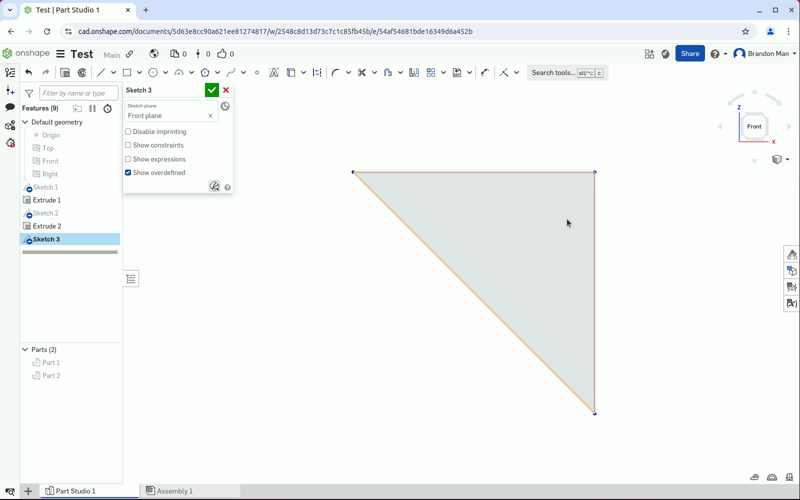
scroll(6)
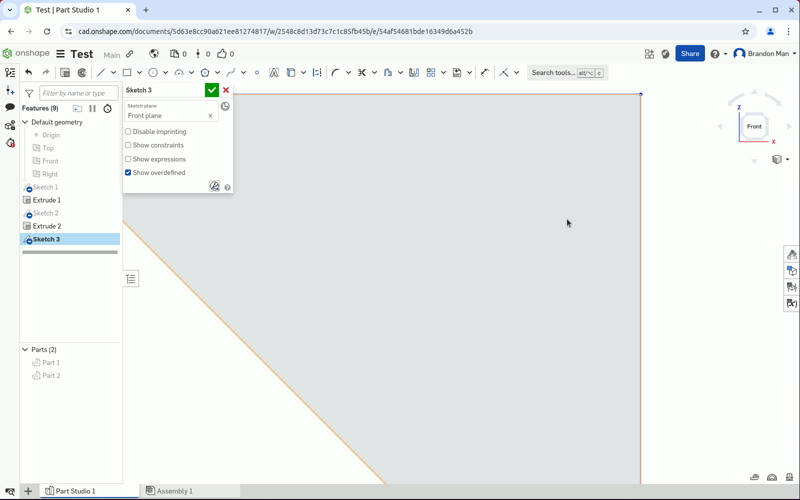
click(567, 218)
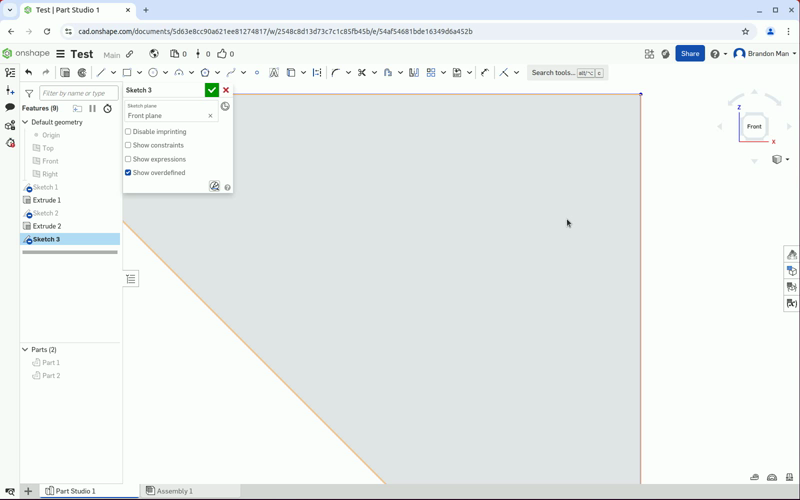
scroll(-6)
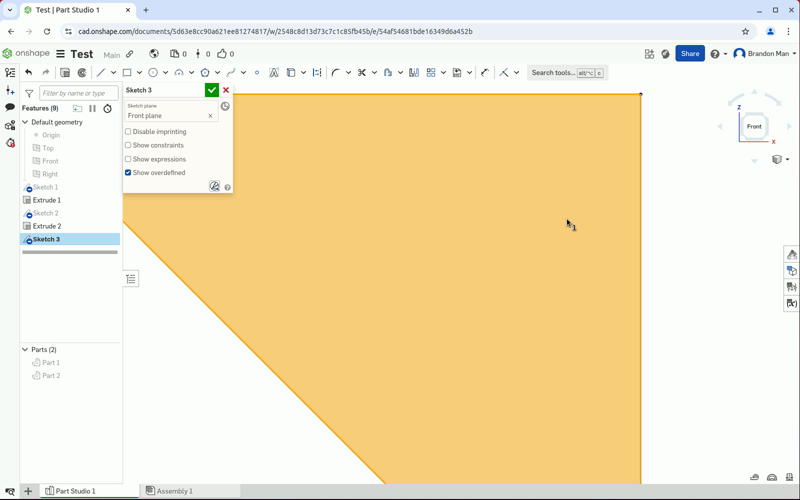
scroll(-6)
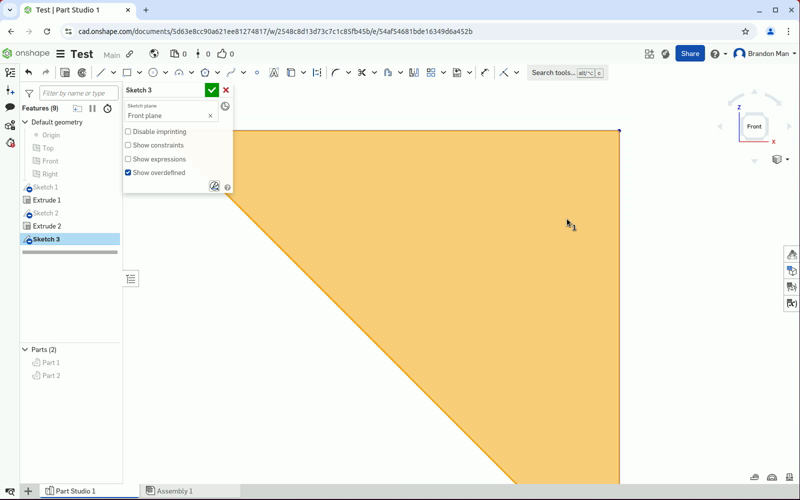
scroll(-6)
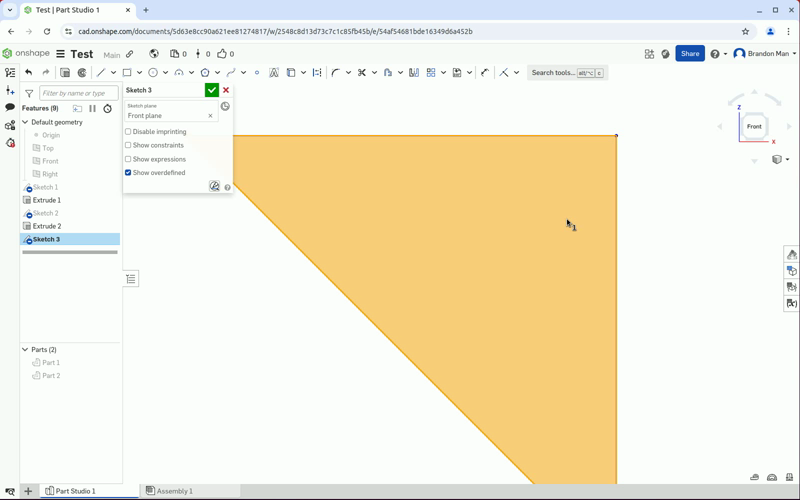
scroll(-6)
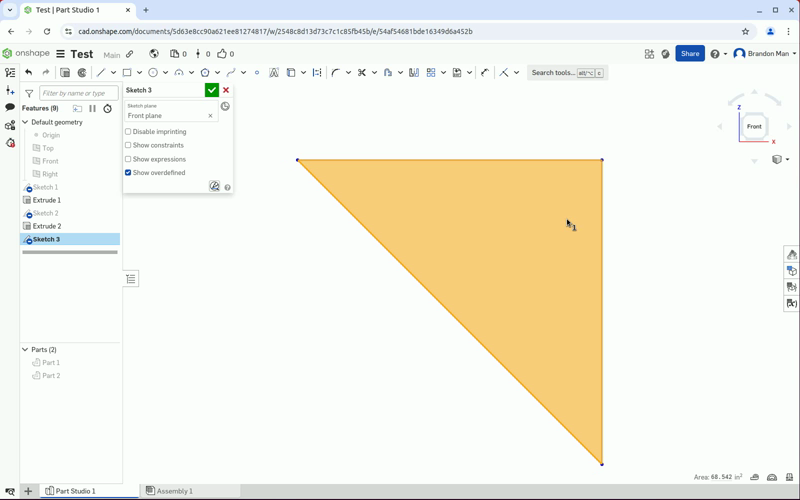
scroll(-6)
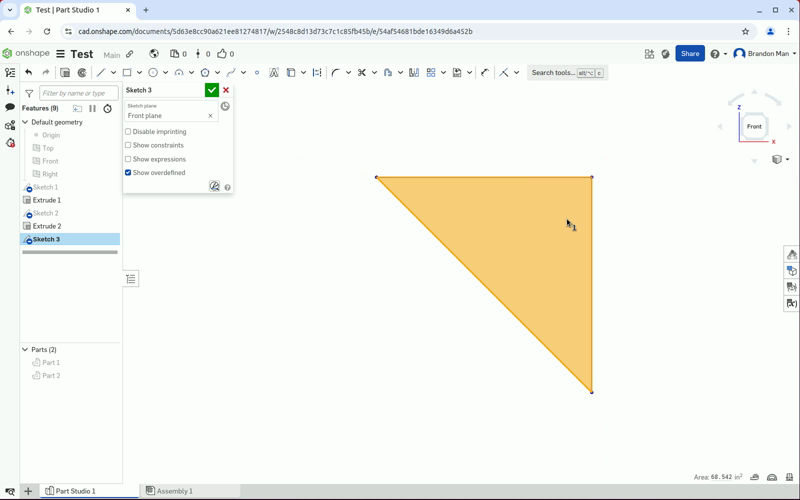
scroll(-6)
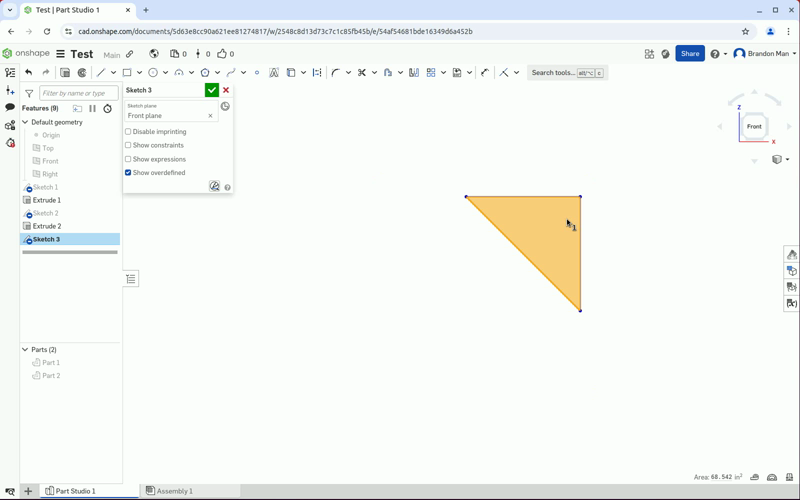
scroll(-6)
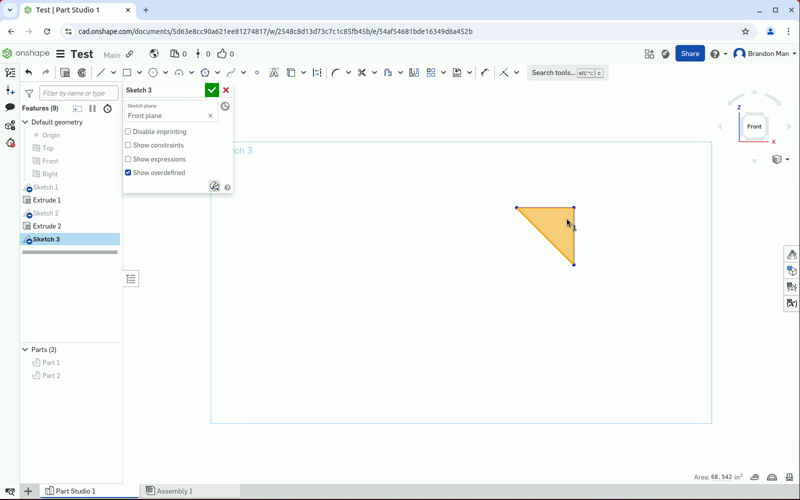
mouse_move(73, 352)
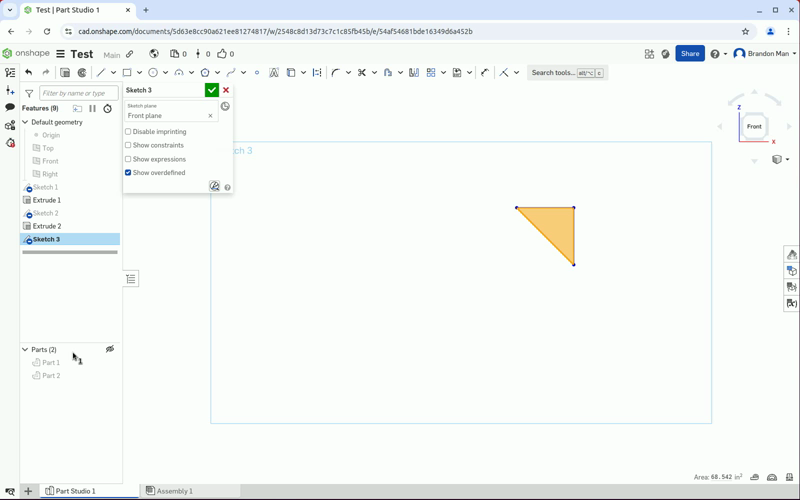
key(shift+y)
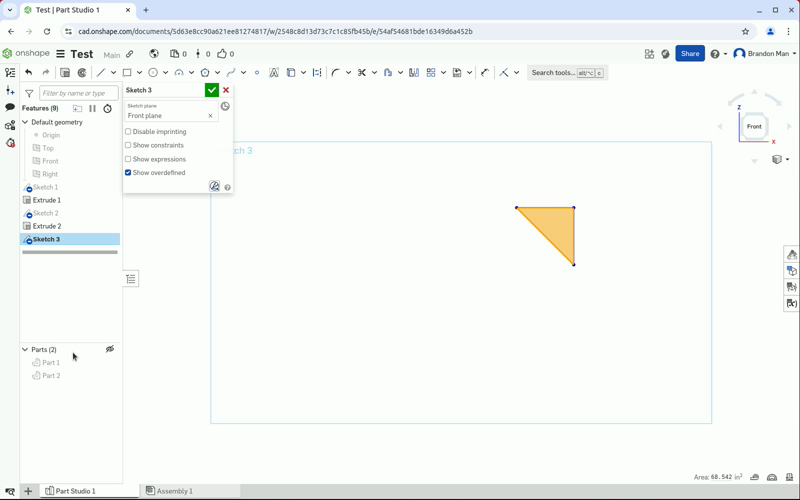
key(shift+e)
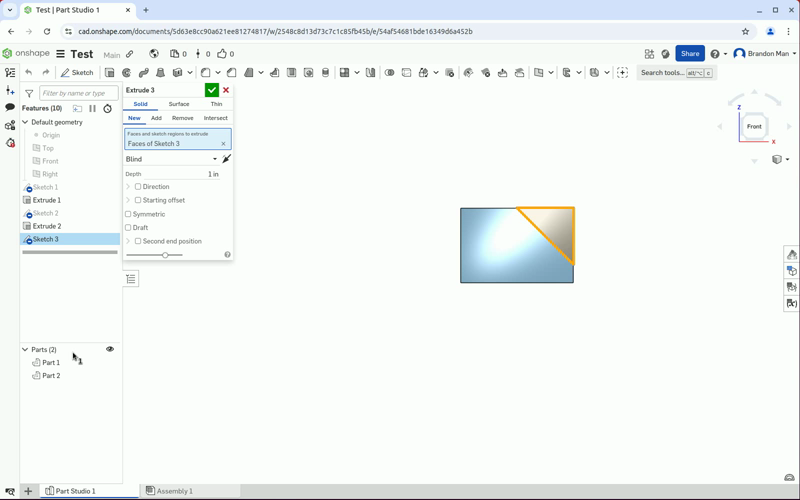
mouse_move(143, 106)
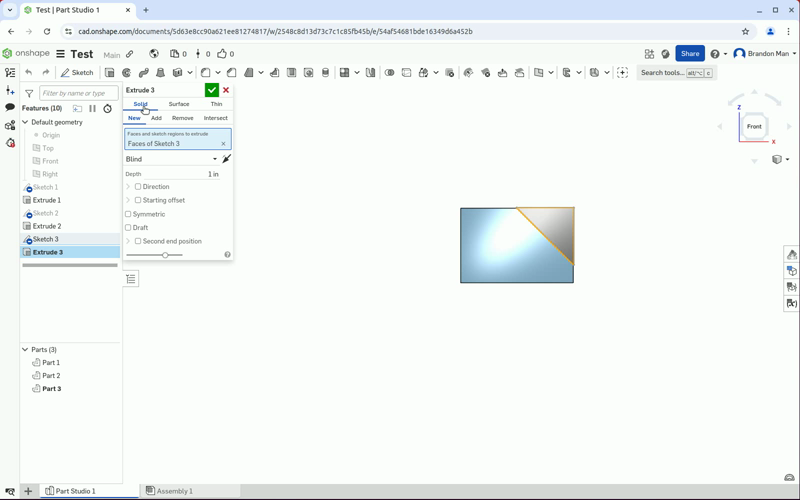
click(143, 106)
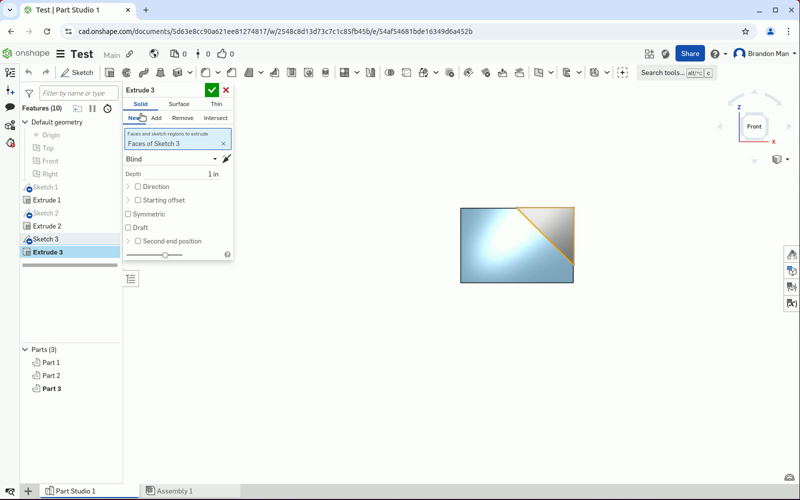
mouse_move(137, 120)
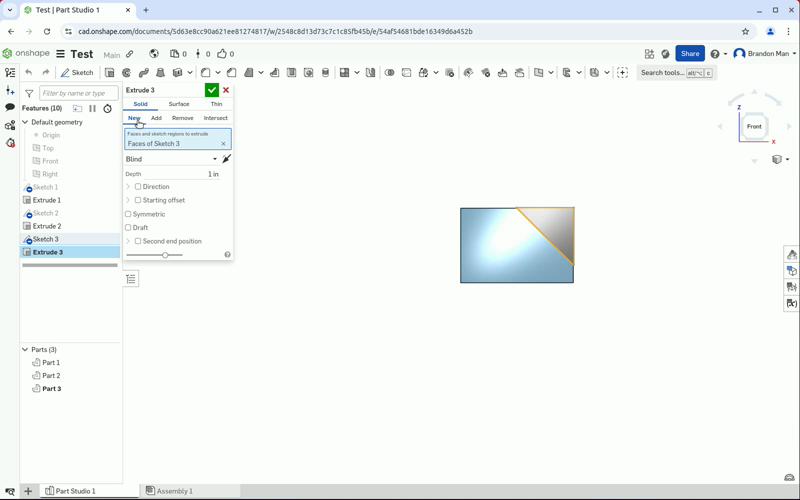
click(137, 120)
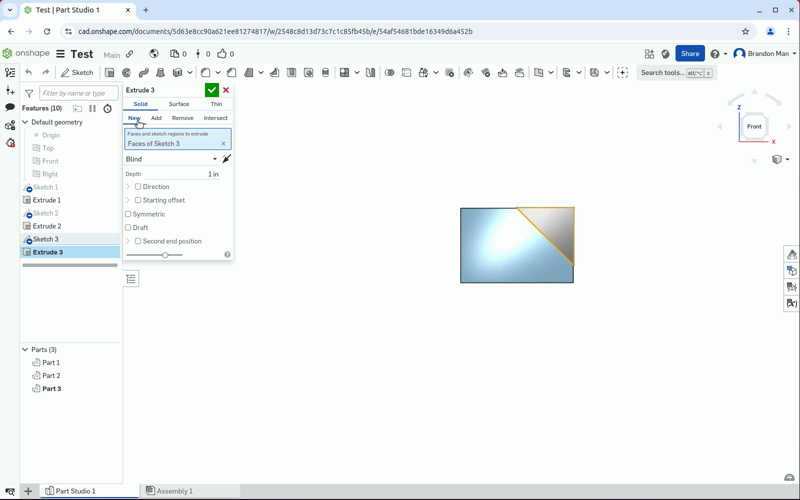
key(tab, 4)
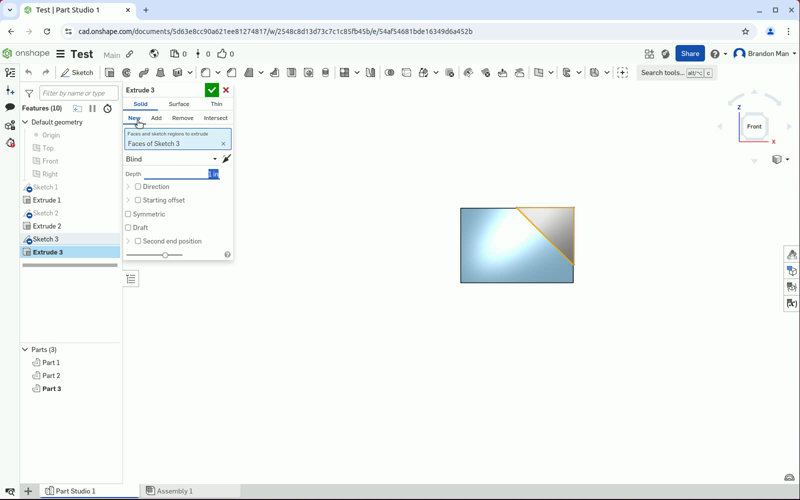
text(-7.703)
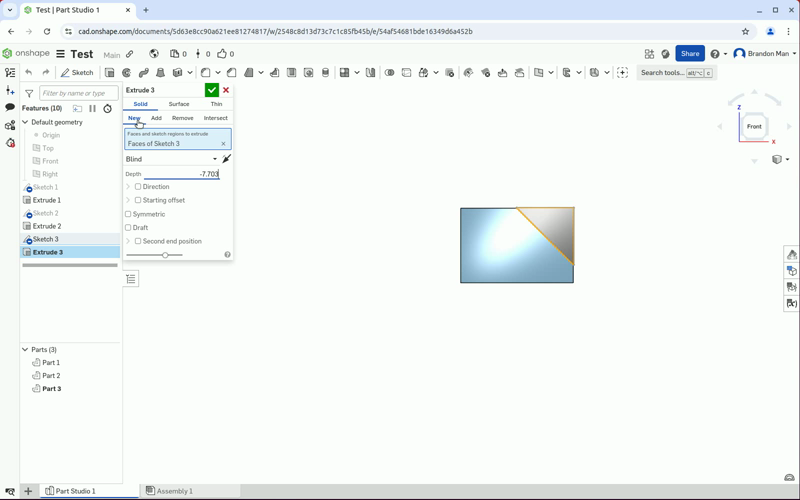
key(tab, 3)
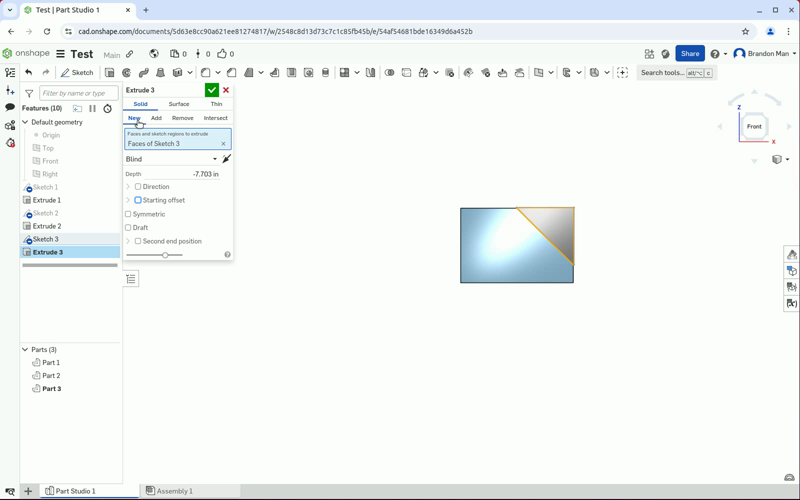
key(tab, 2)
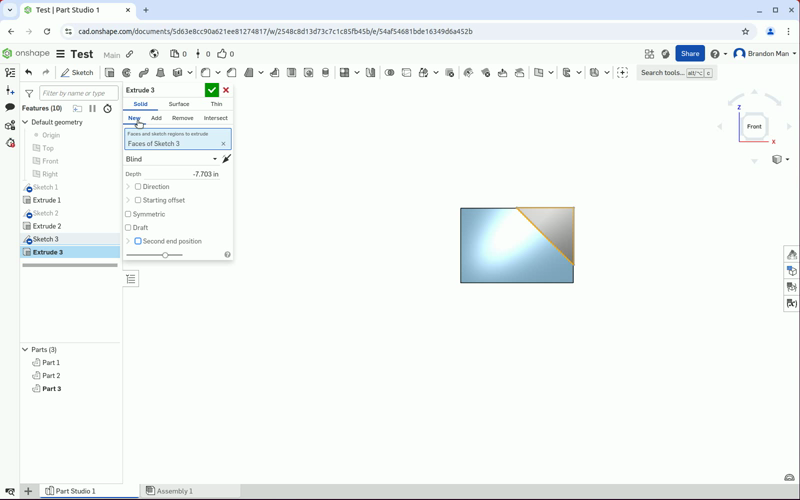
key(space)
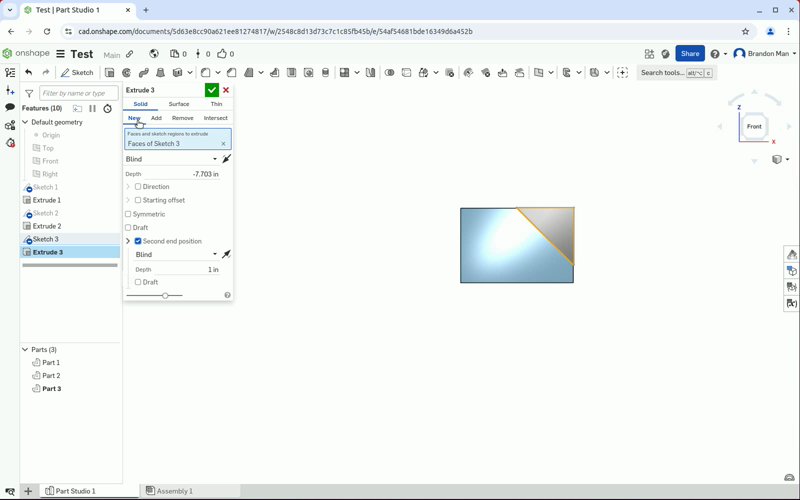
key(tab, 3)
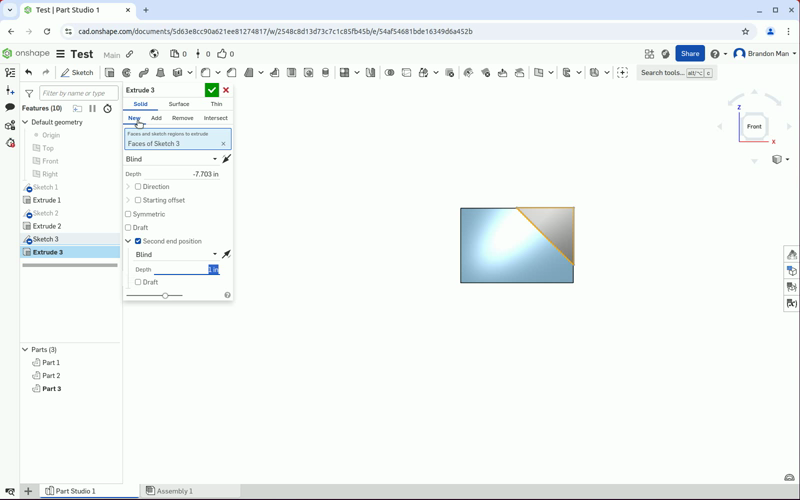
text(3.851)
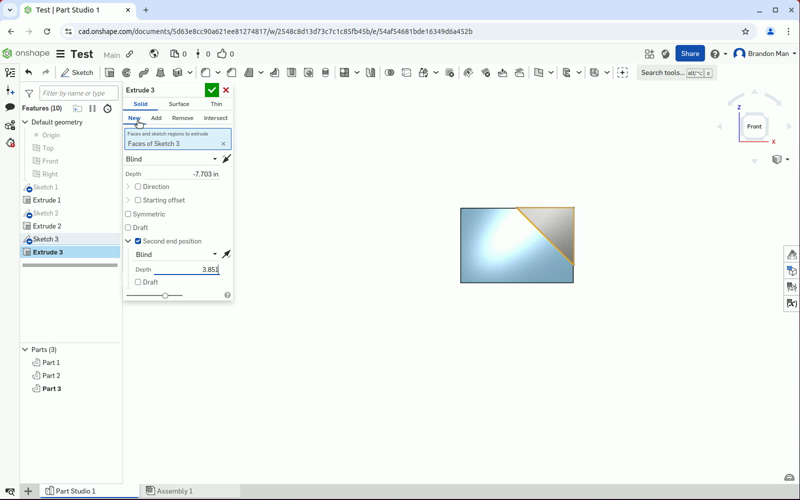
key(enter)
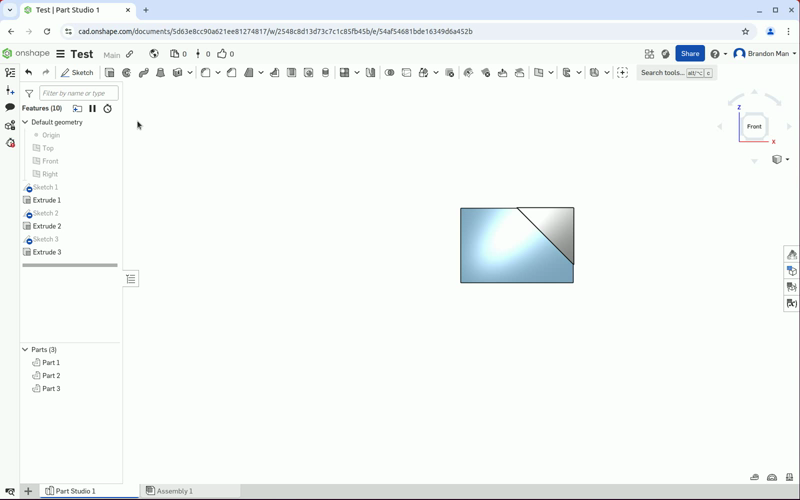
key(shift+h)
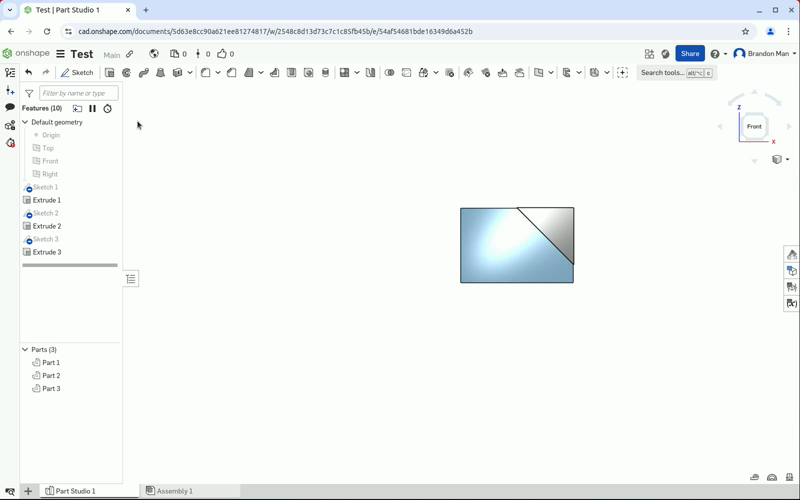
key(shift+h)
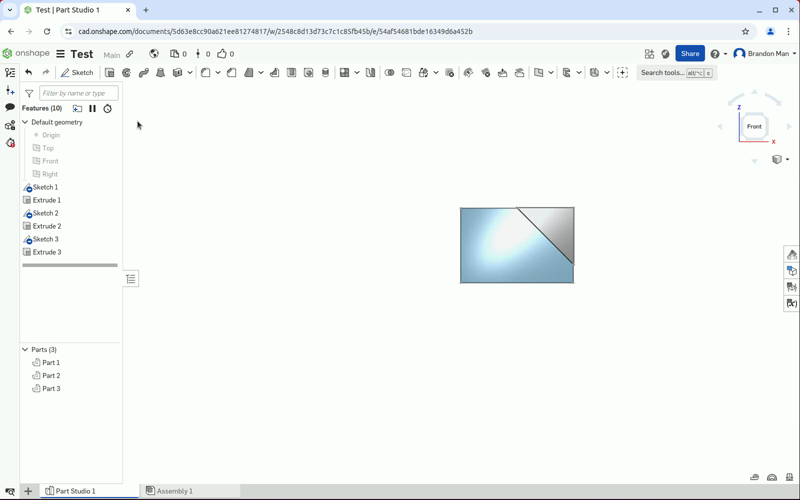
key(shift+7)
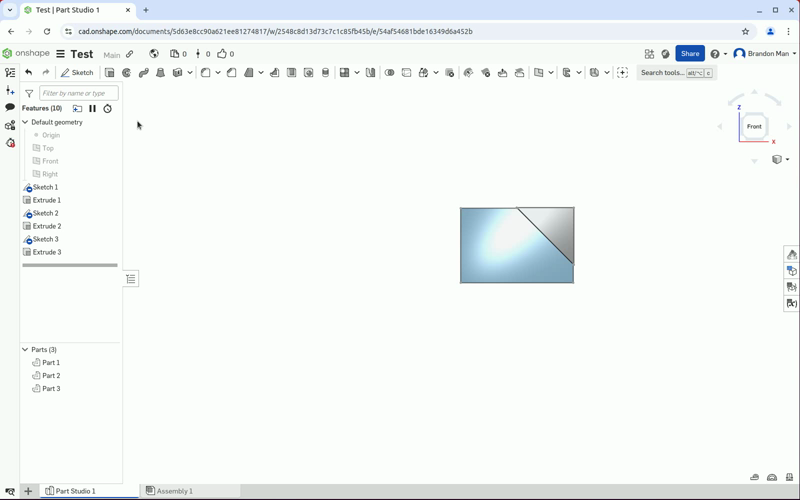
key(left, 2)
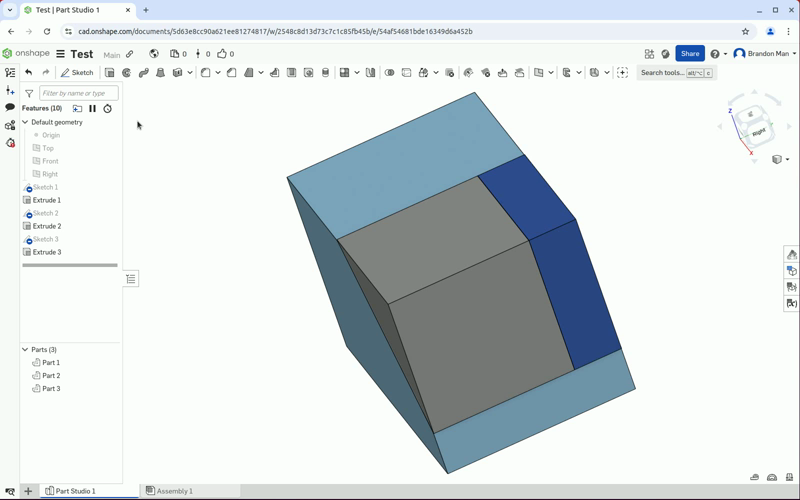
key(down, 2)
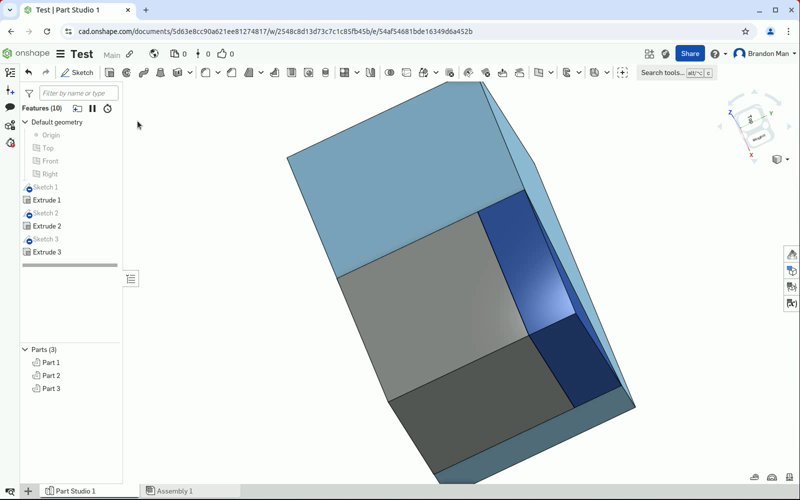
key(up, 2)
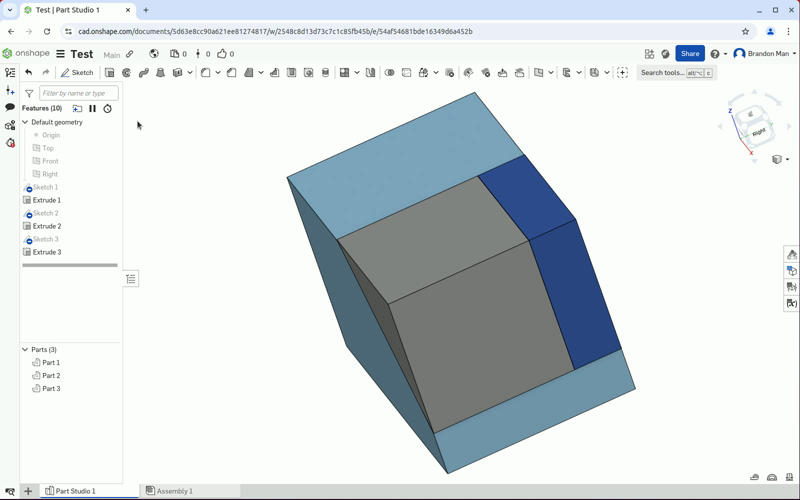
key(right, 2)
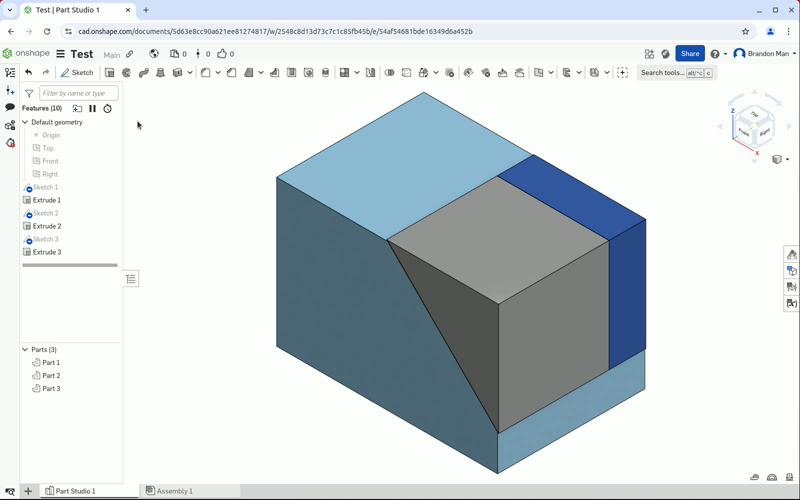
mouse_move(73, 189)
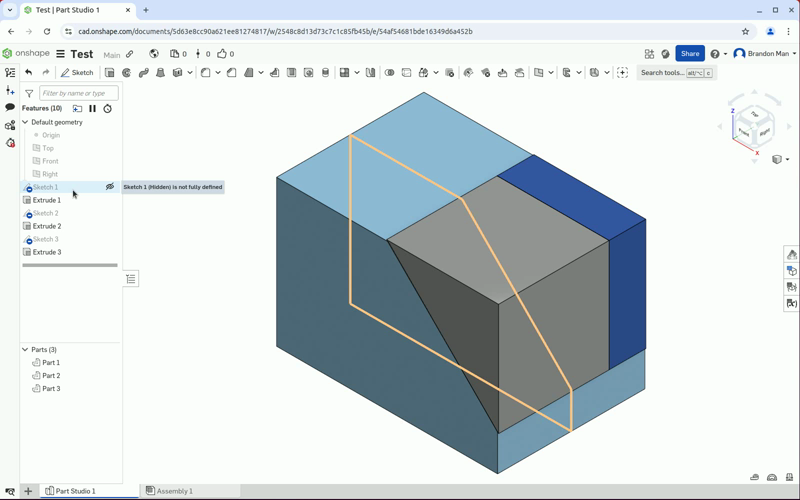
click(73, 189)